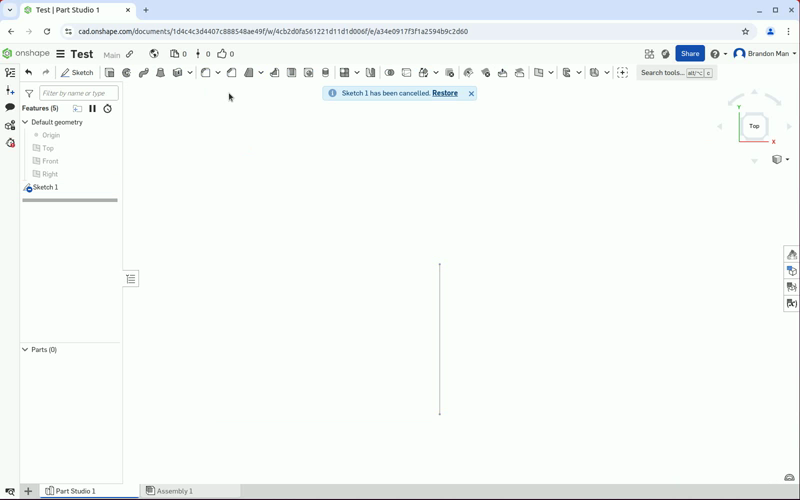
key(shift+h)
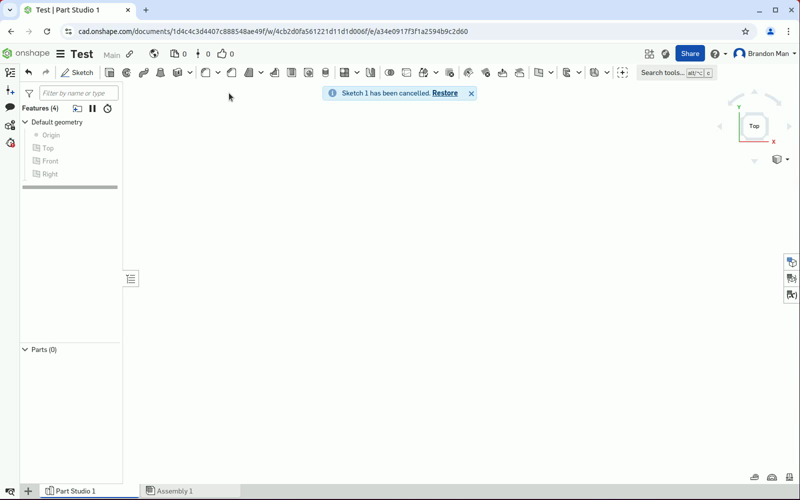
mouse_move(73, 352)
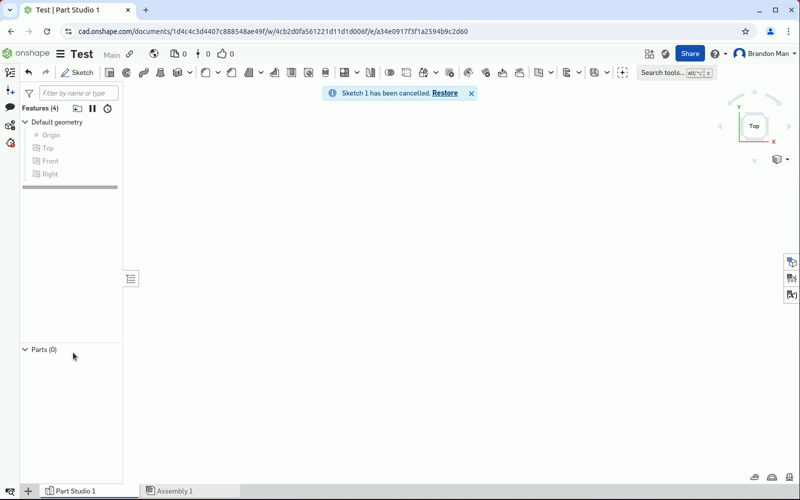
key(y)
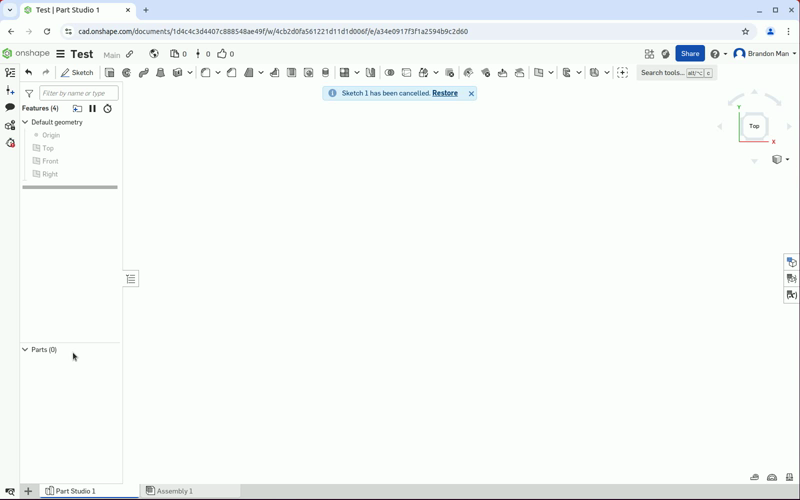
key(shift+p)
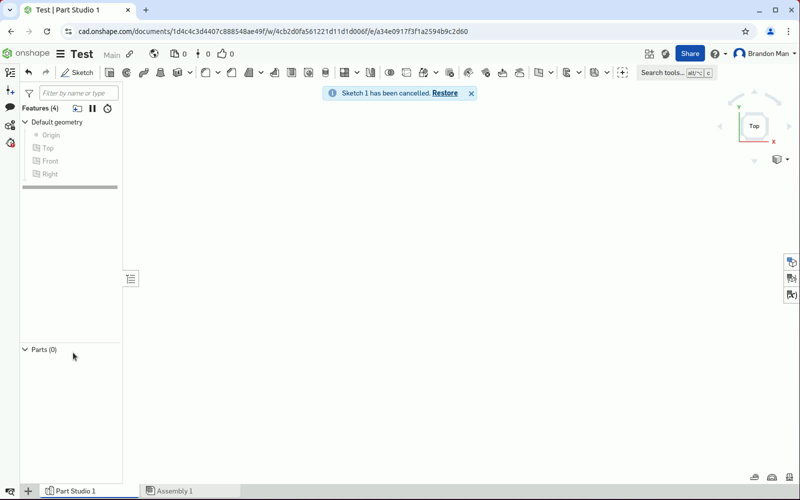
key(space)
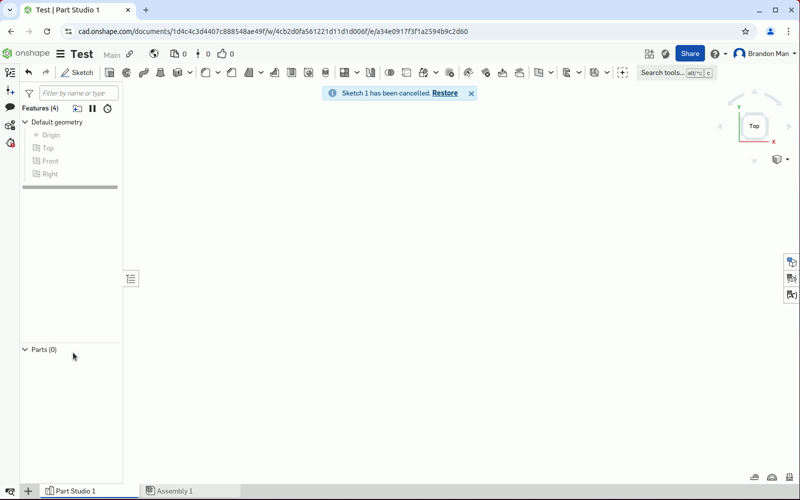
key_down(shift)
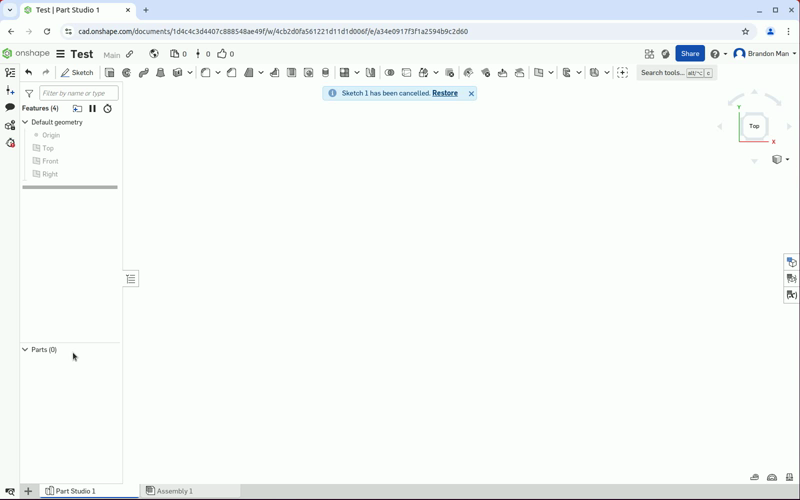
key(up)
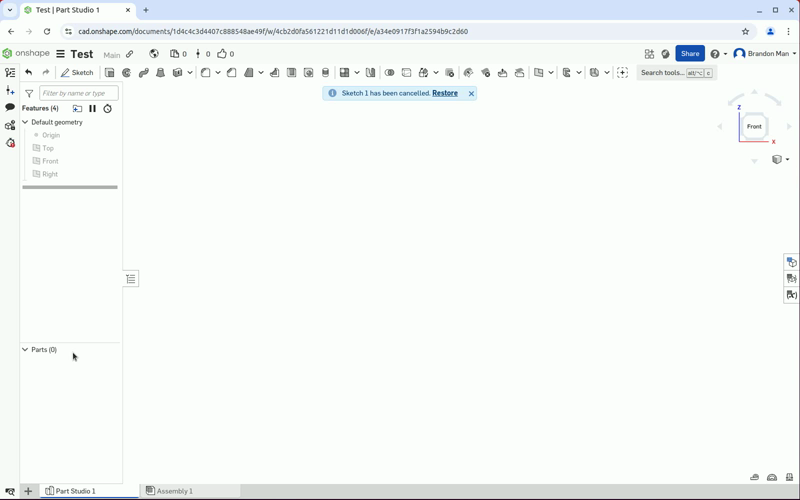
key_up(shift)
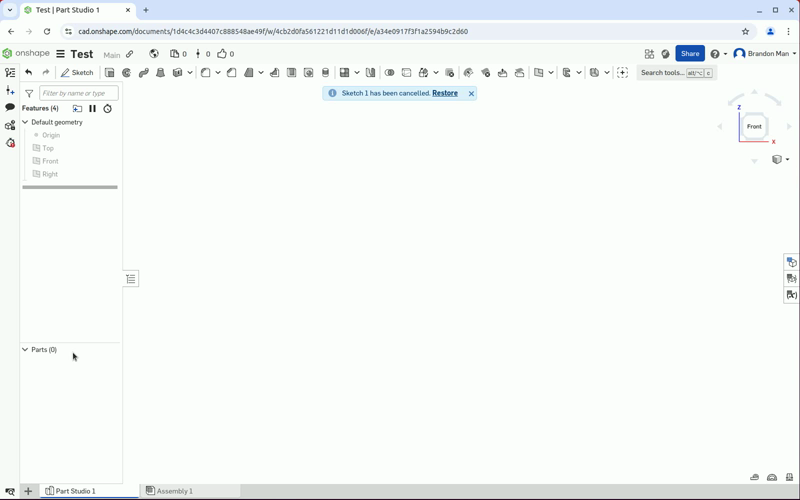
mouse_move(73, 352)
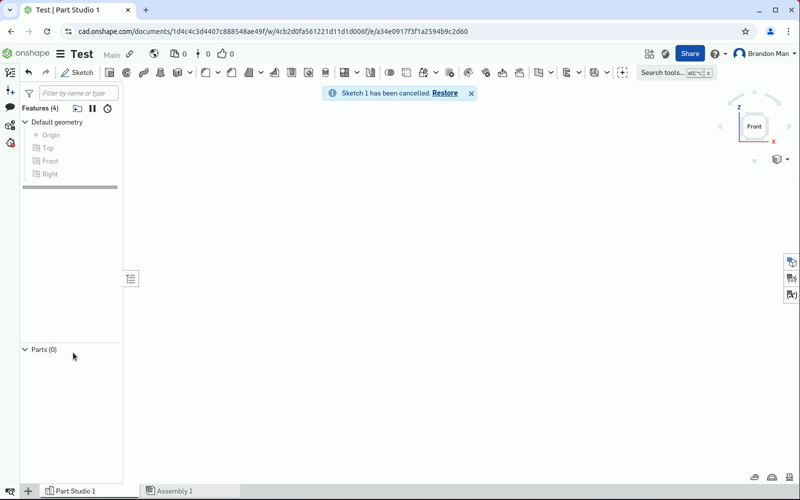
key(shift+y)
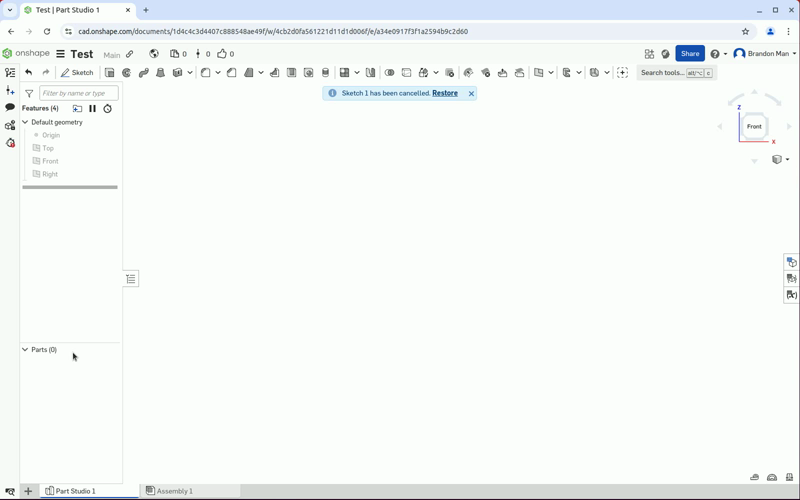
key(shift+s)
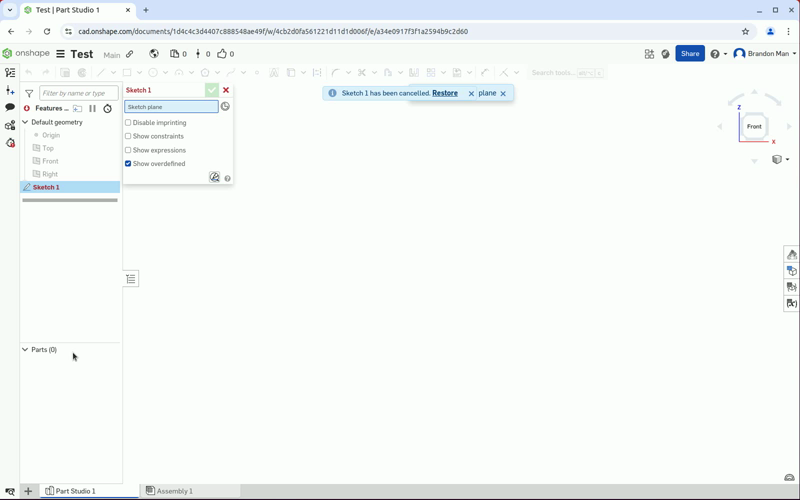
mouse_move(73, 163)
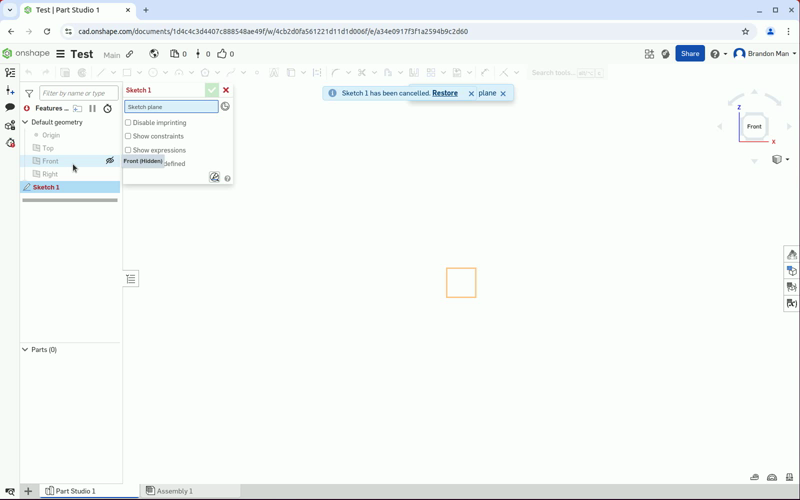
click(73, 163)
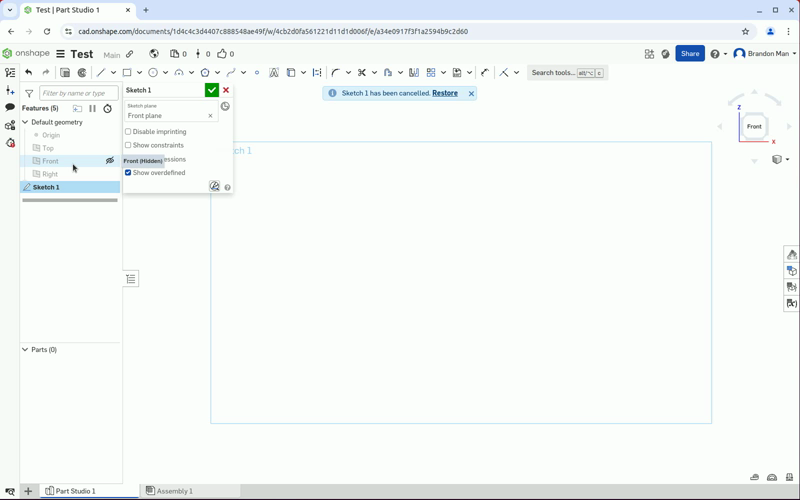
mouse_move(73, 352)
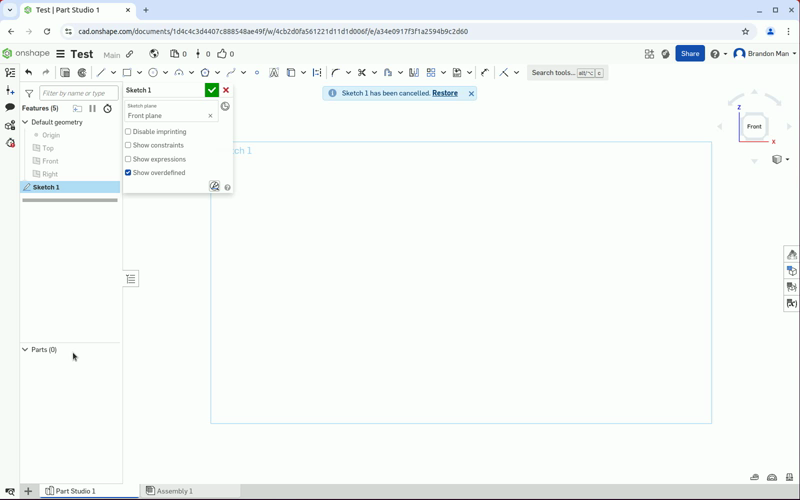
key(y)
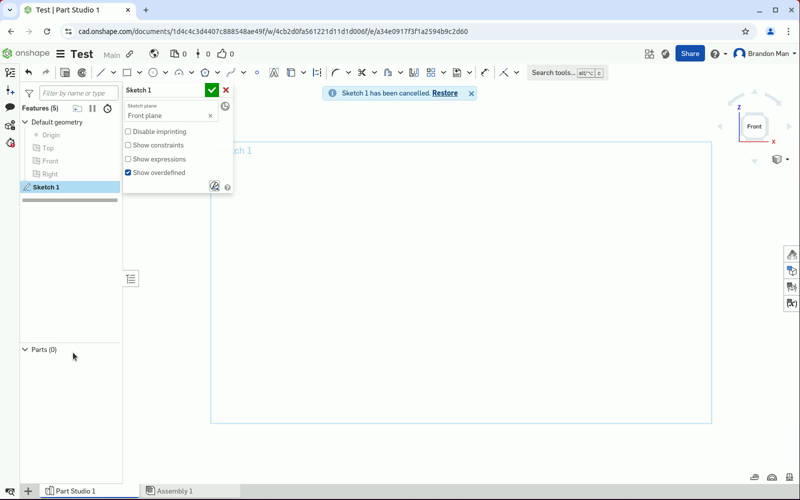
key(l)
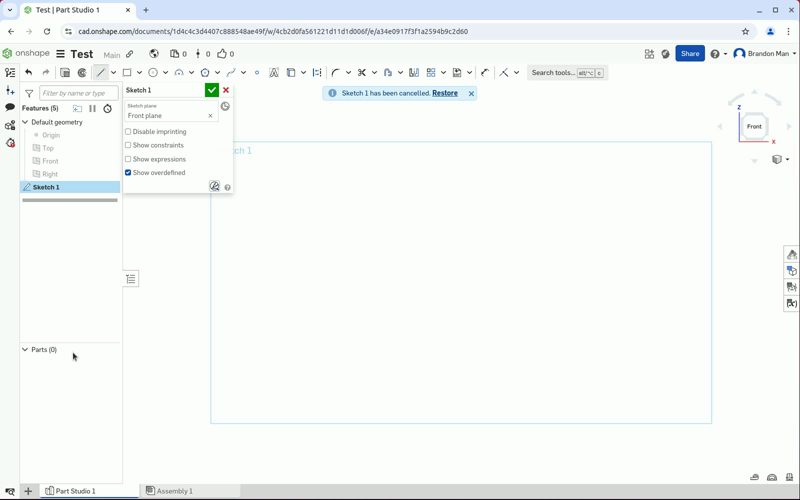
key_down(shift)
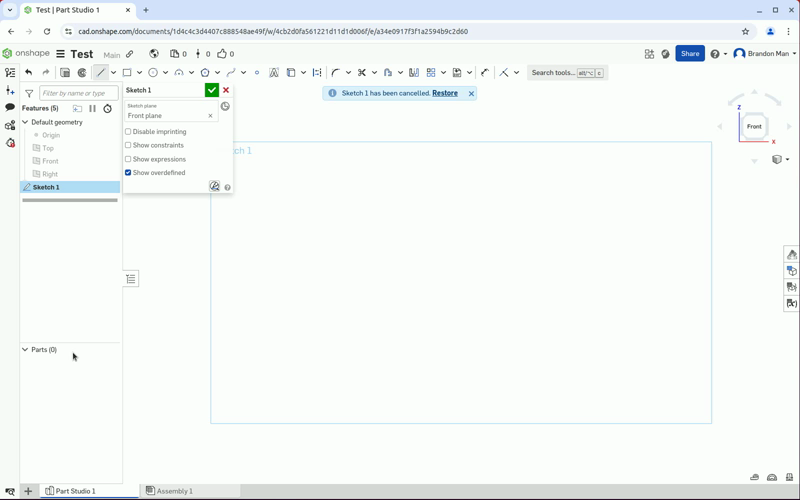
mouse_move(460, 271)
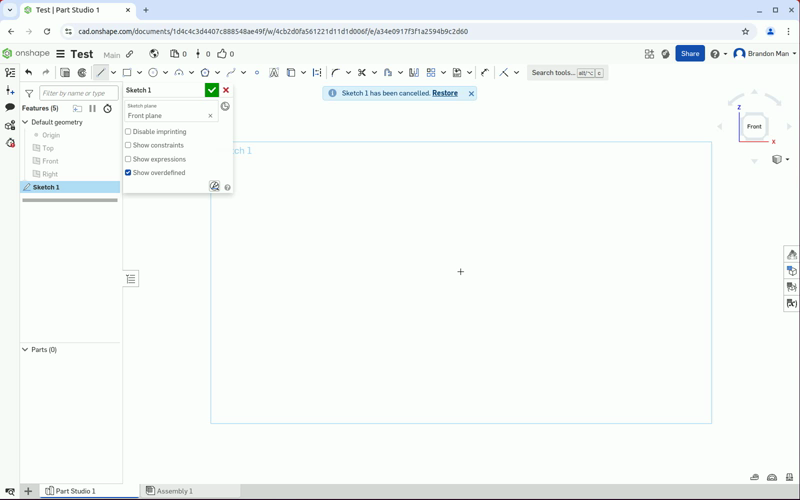
click(460, 271)
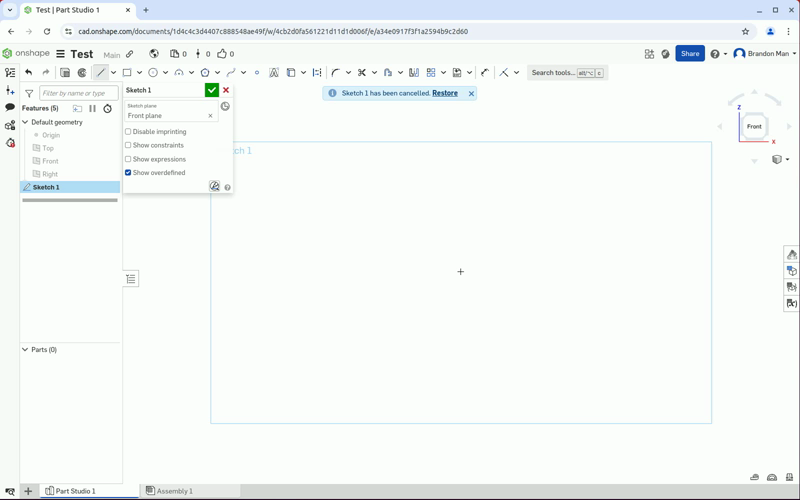
key_up(shift)
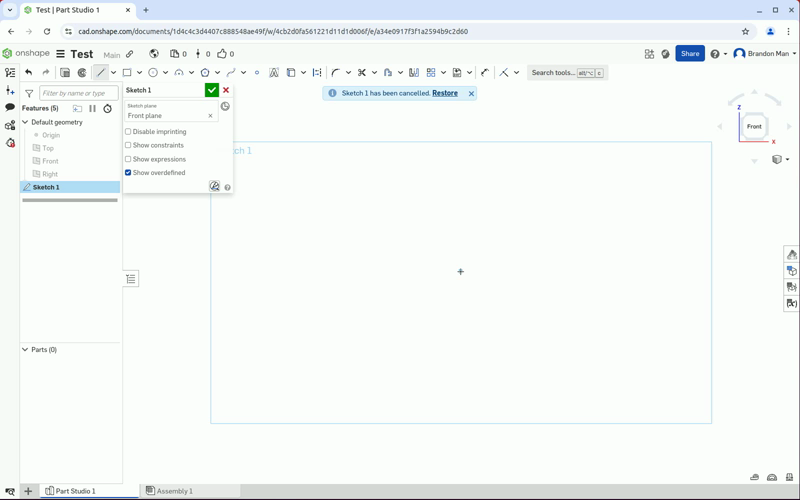
key_down(shift)
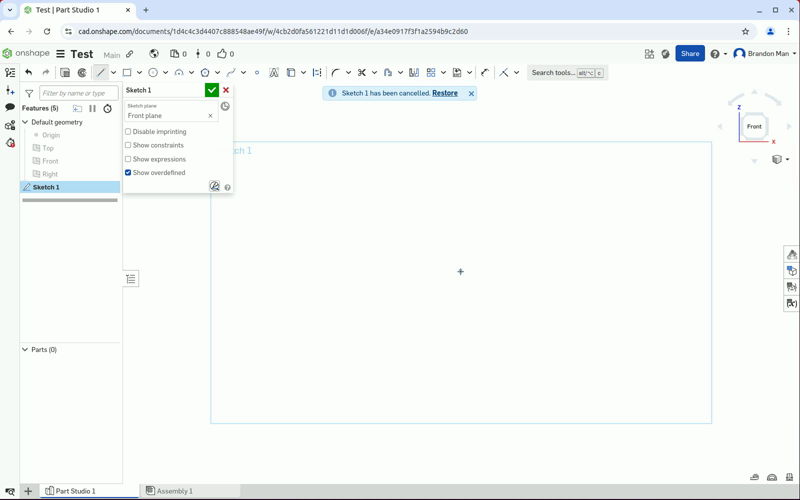
mouse_move(490, 271)
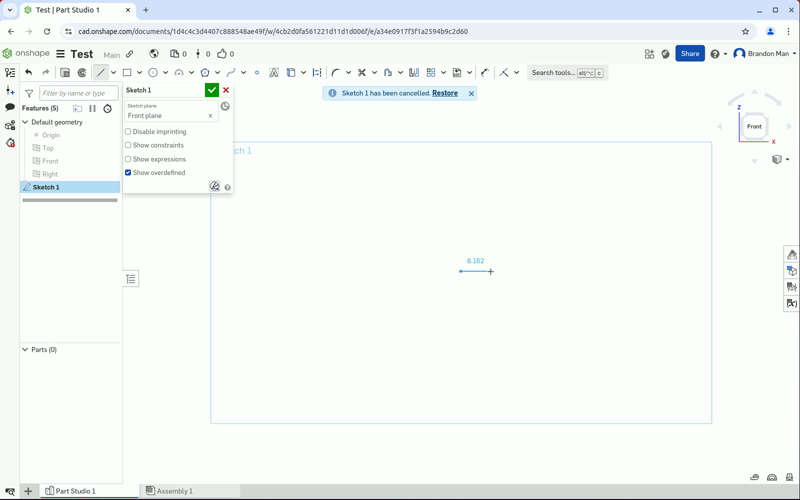
mouse_move(478, 271)
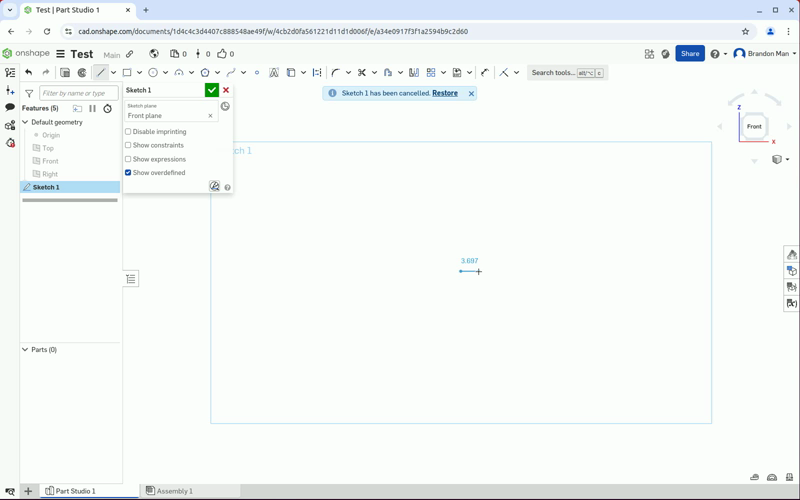
click(478, 271)
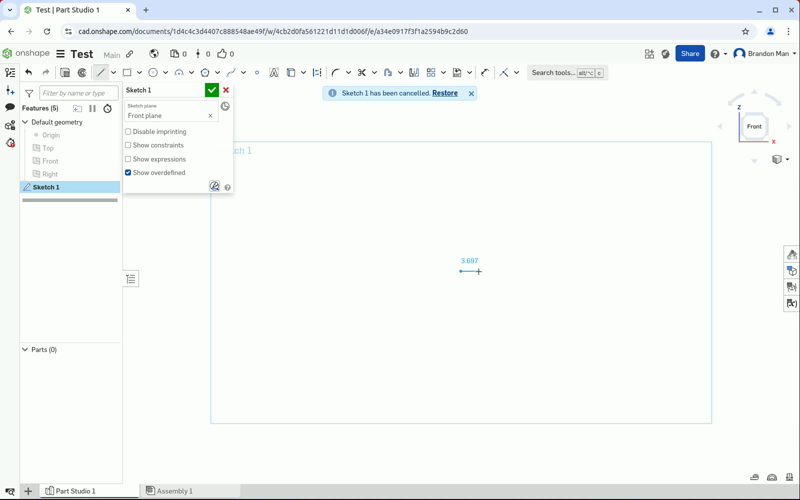
key_up(shift)
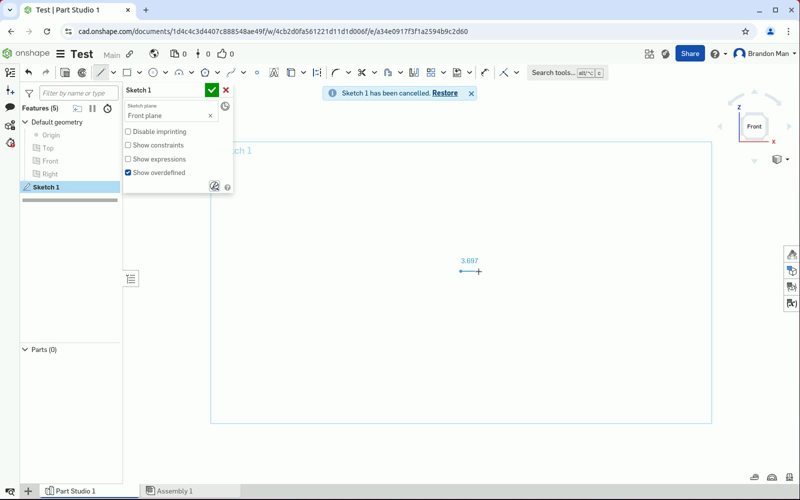
key(esc)
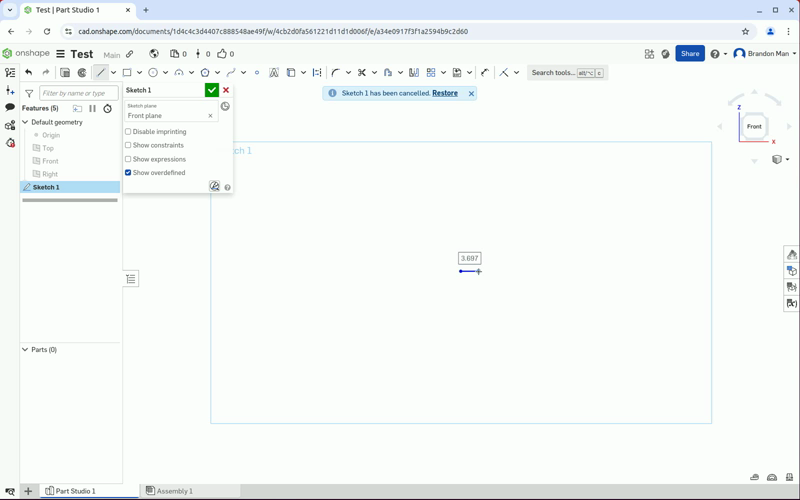
key(a)
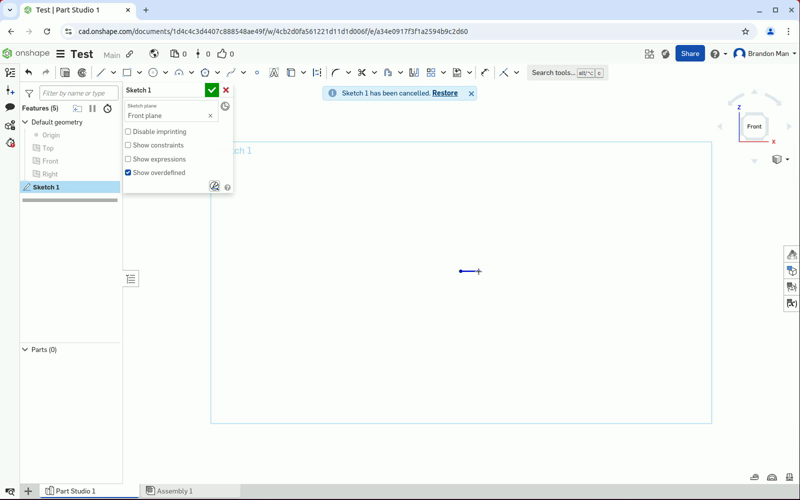
mouse_move(478, 271)
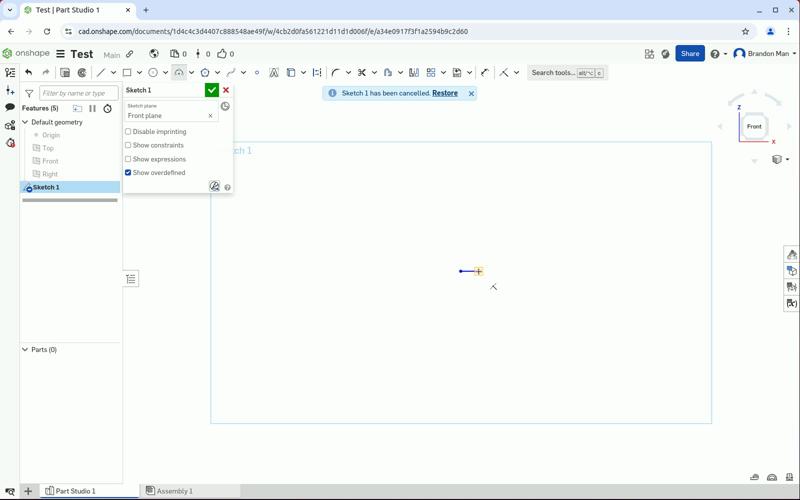
click(478, 271)
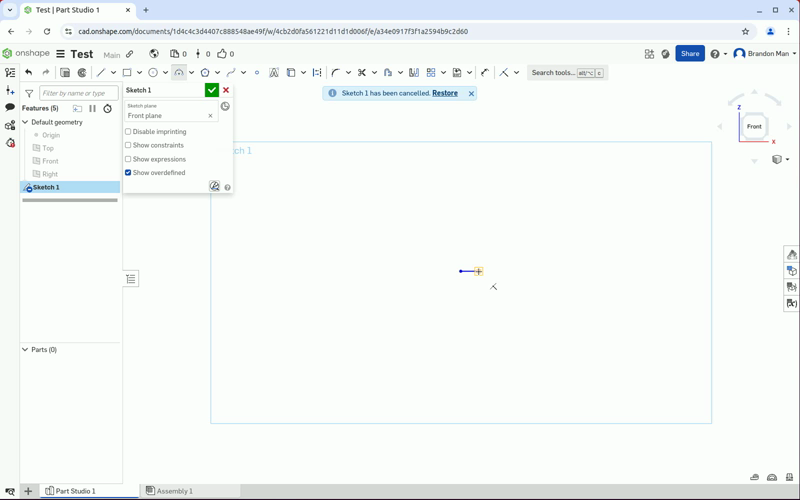
key_down(shift)
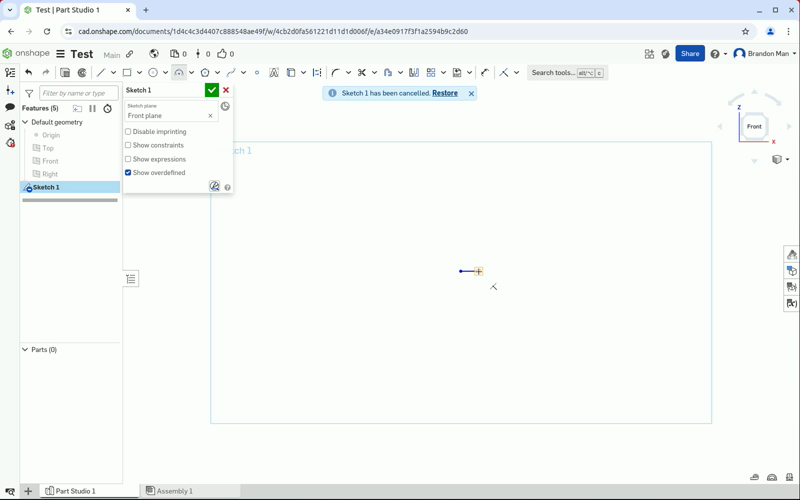
mouse_move(483, 276)
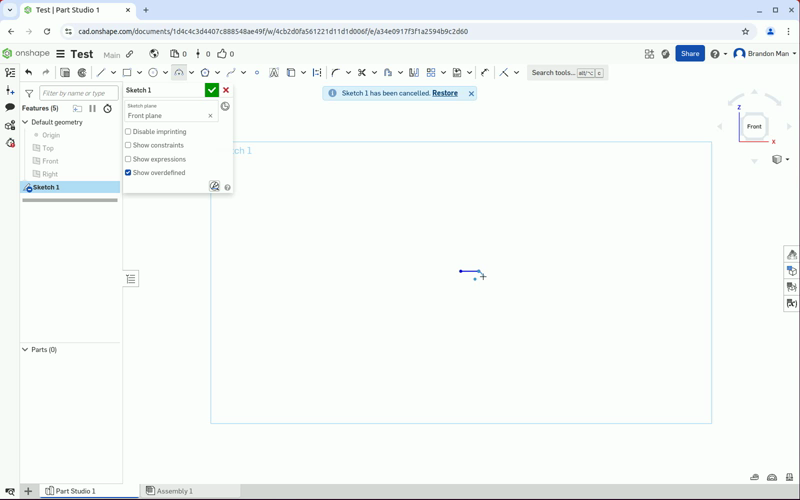
scroll(6)
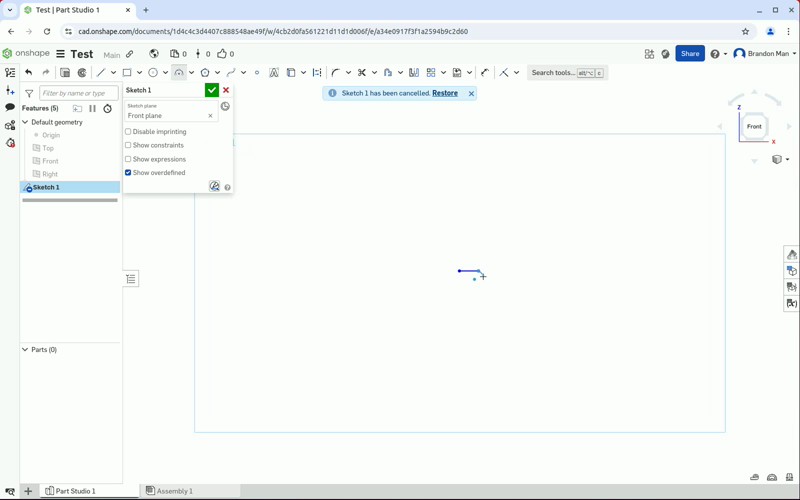
scroll(6)
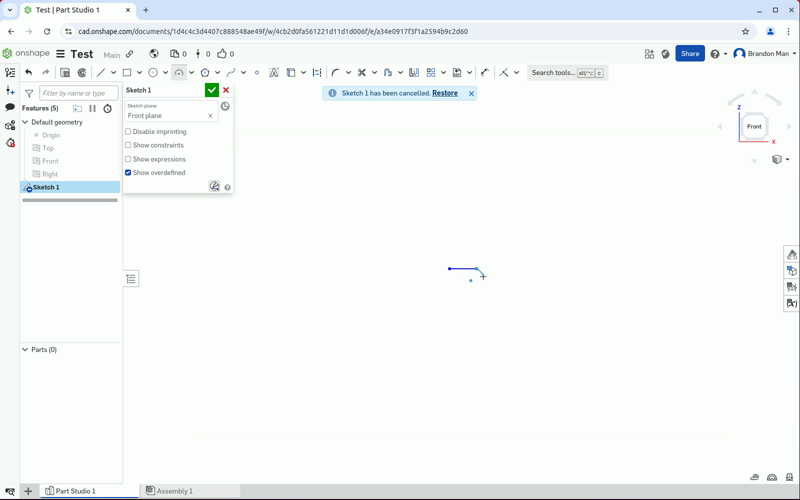
scroll(6)
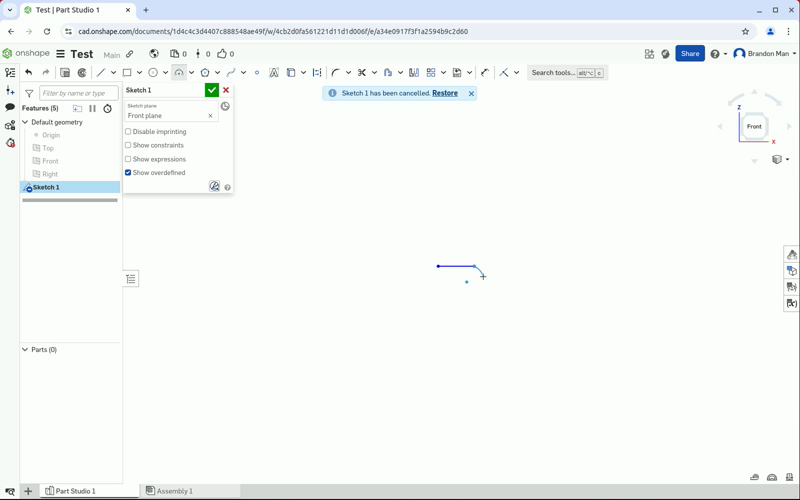
scroll(6)
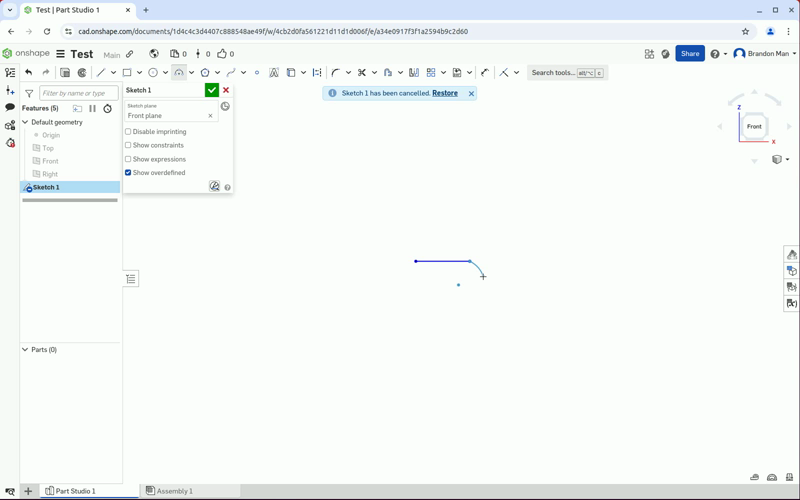
scroll(6)
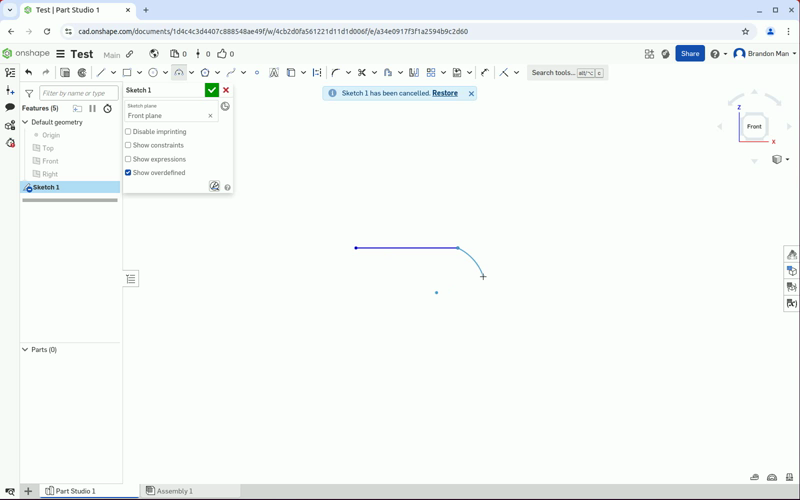
scroll(6)
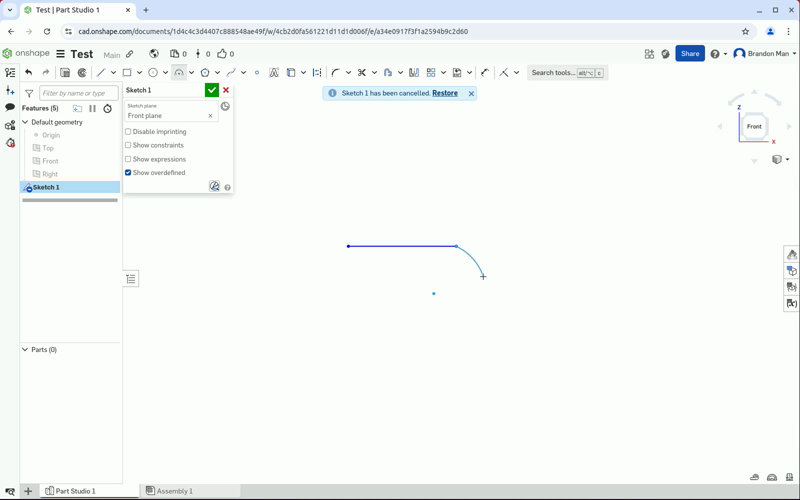
scroll(6)
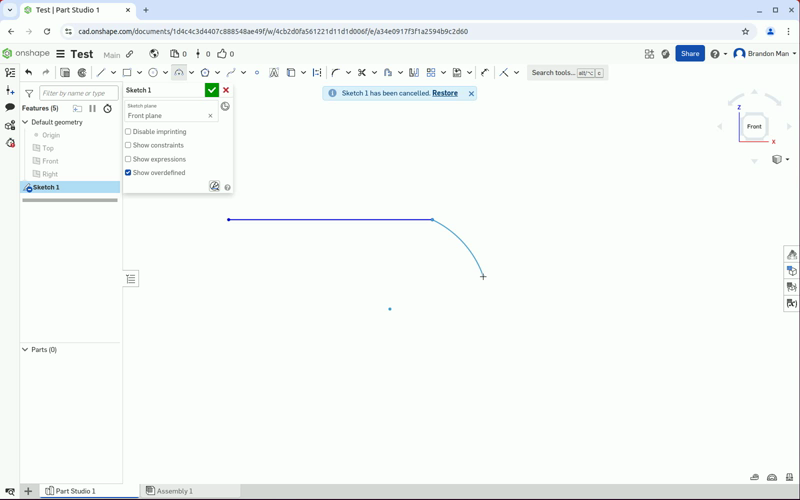
click(483, 276)
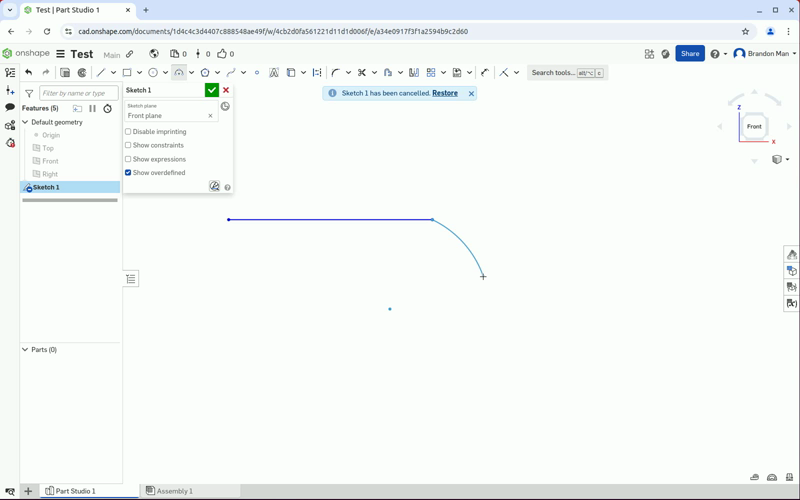
scroll(-6)
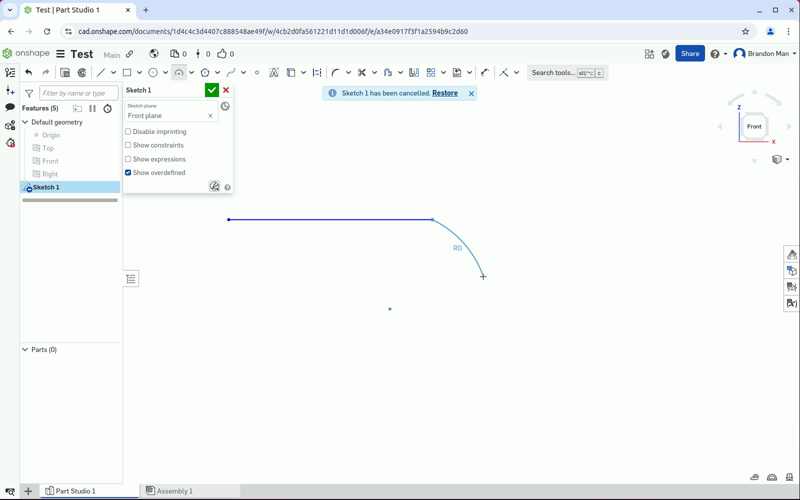
scroll(-6)
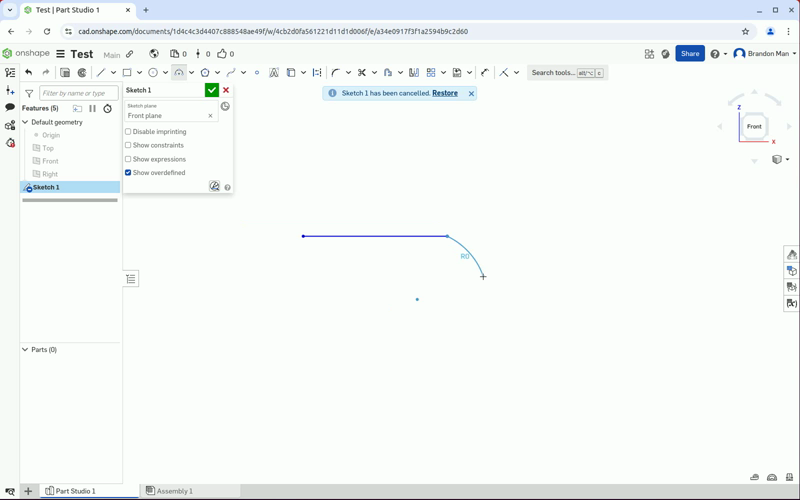
scroll(-6)
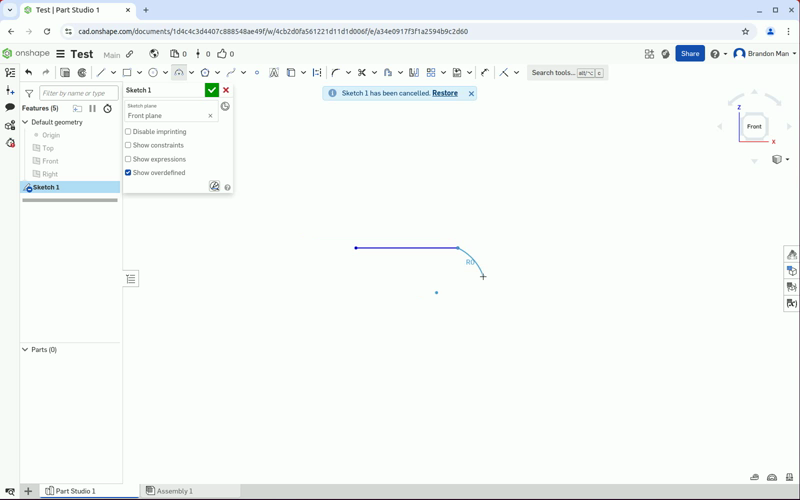
scroll(-6)
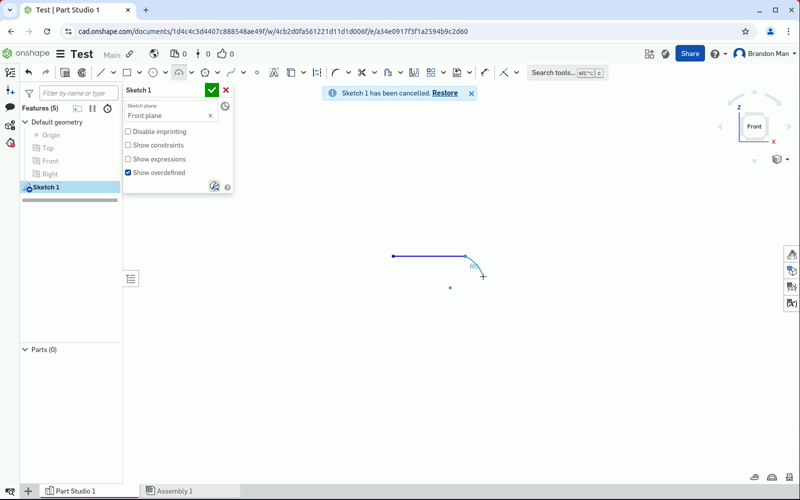
scroll(-6)
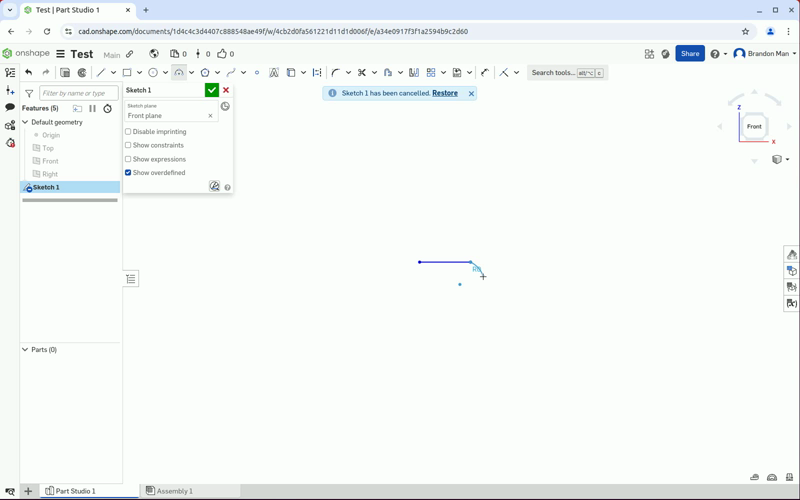
scroll(-6)
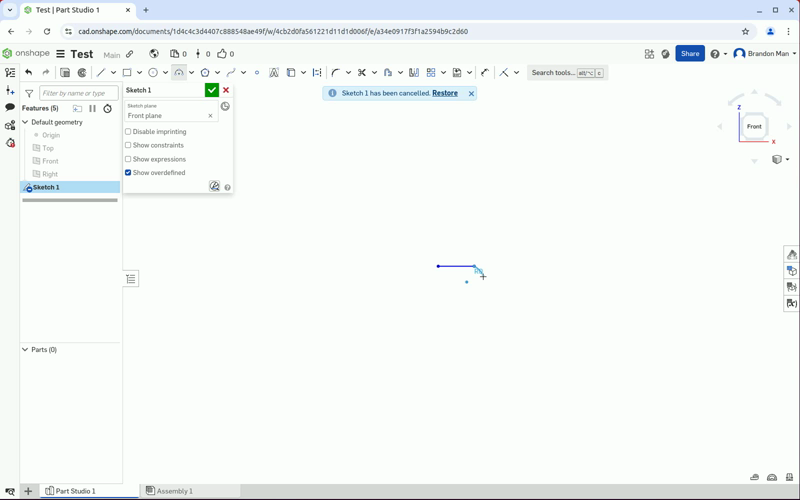
scroll(-6)
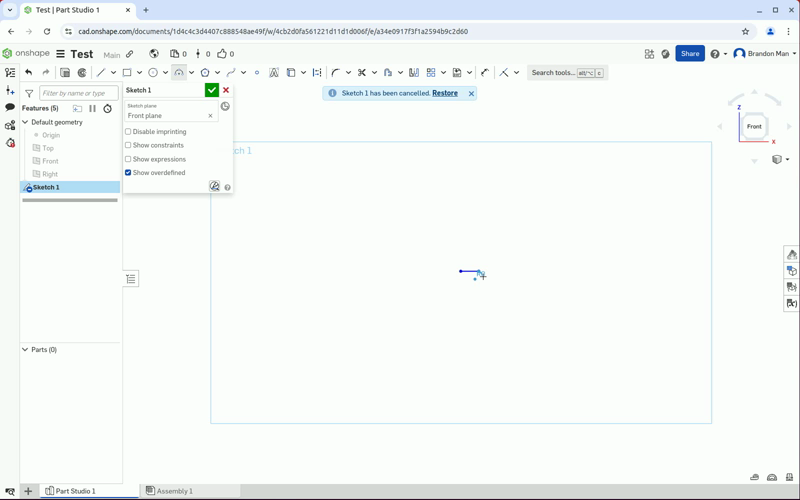
mouse_move(486, 267)
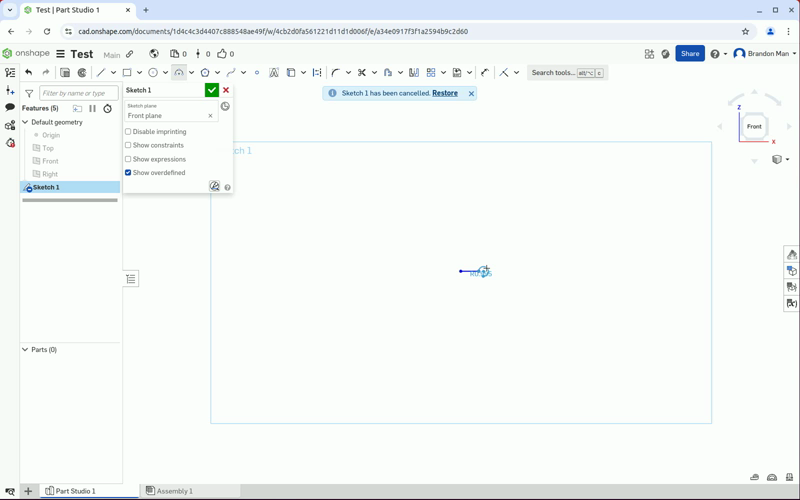
scroll(6)
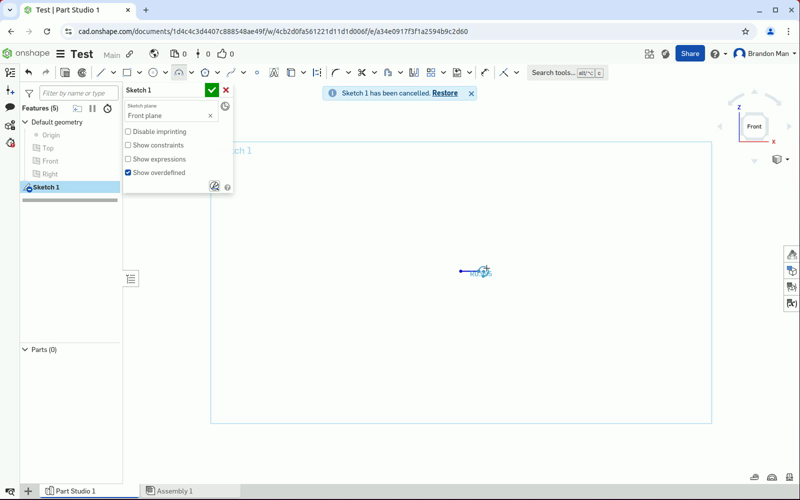
scroll(6)
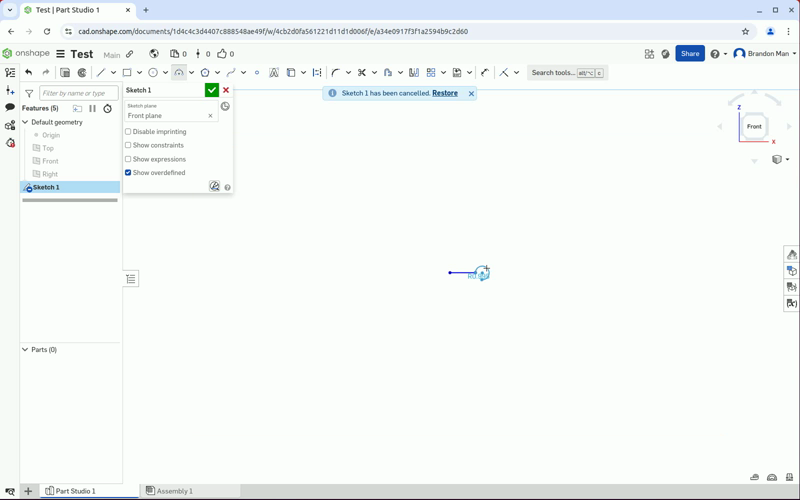
scroll(6)
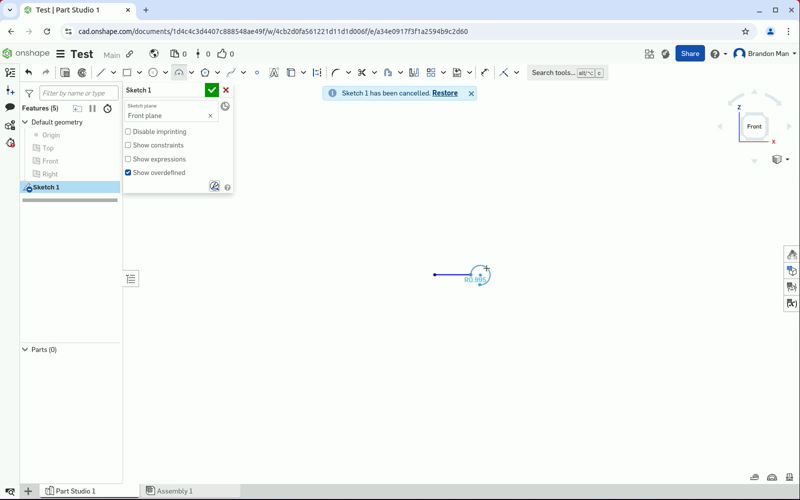
scroll(6)
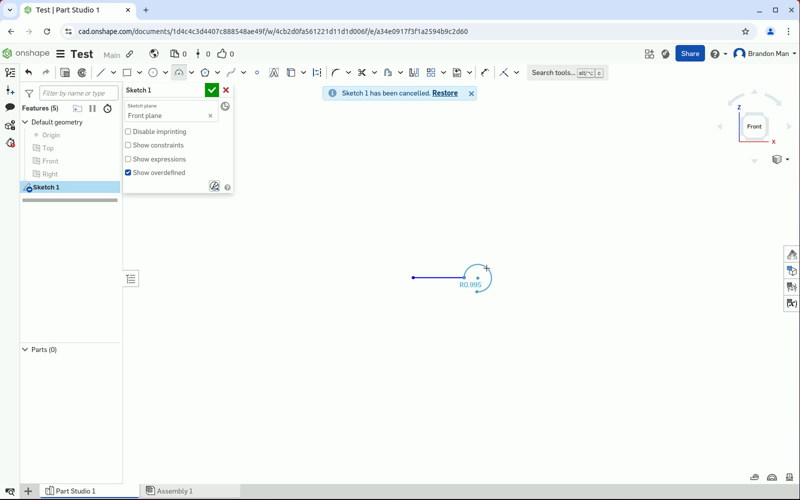
scroll(6)
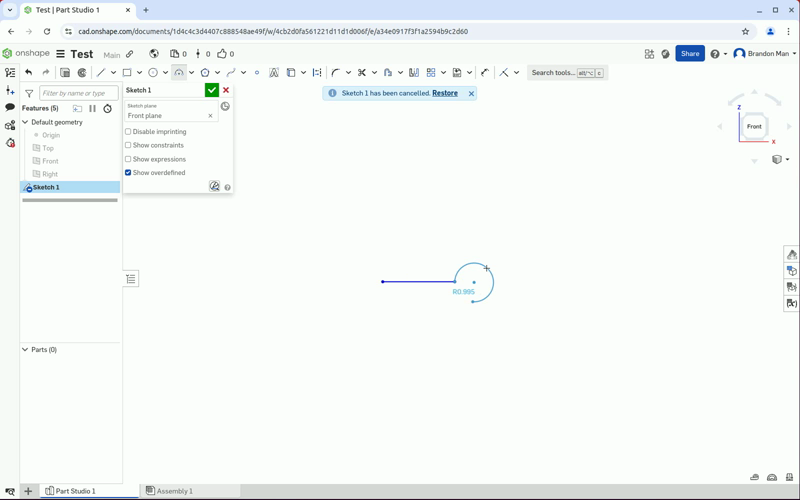
scroll(6)
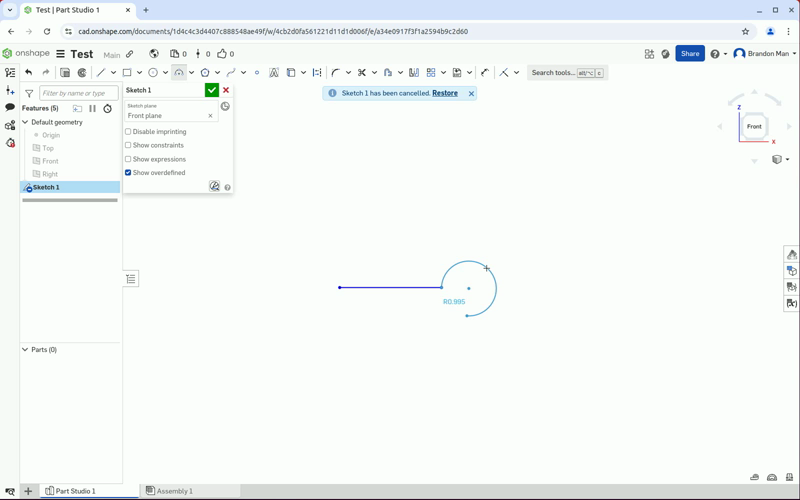
scroll(6)
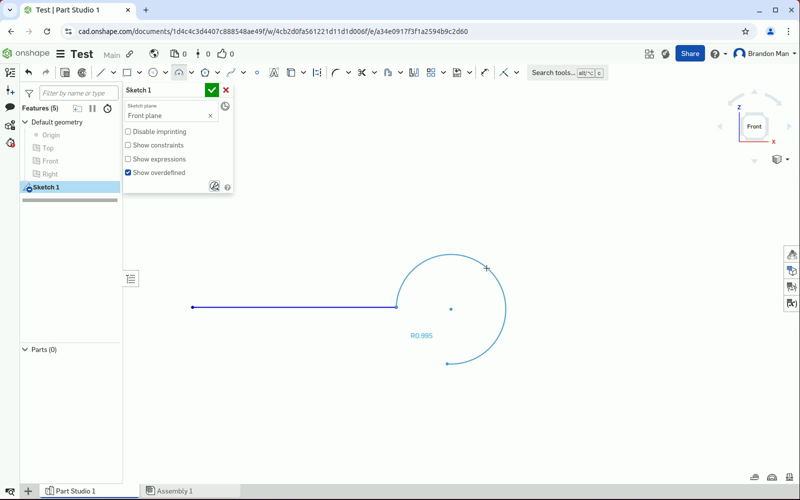
click(486, 267)
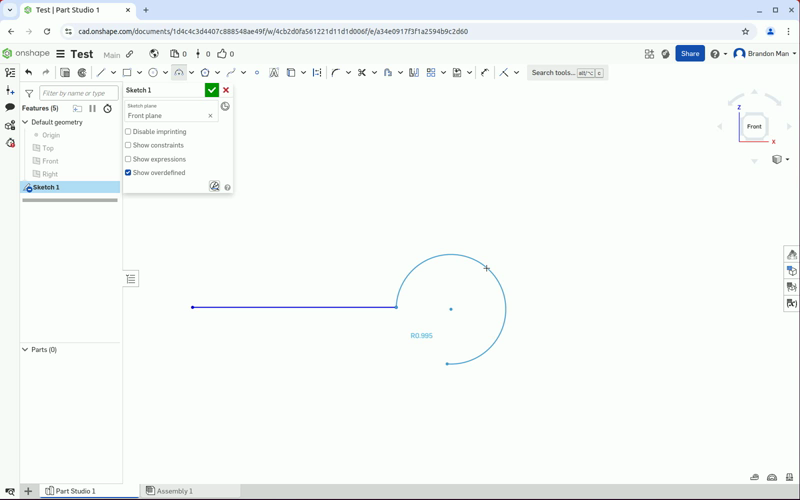
scroll(-6)
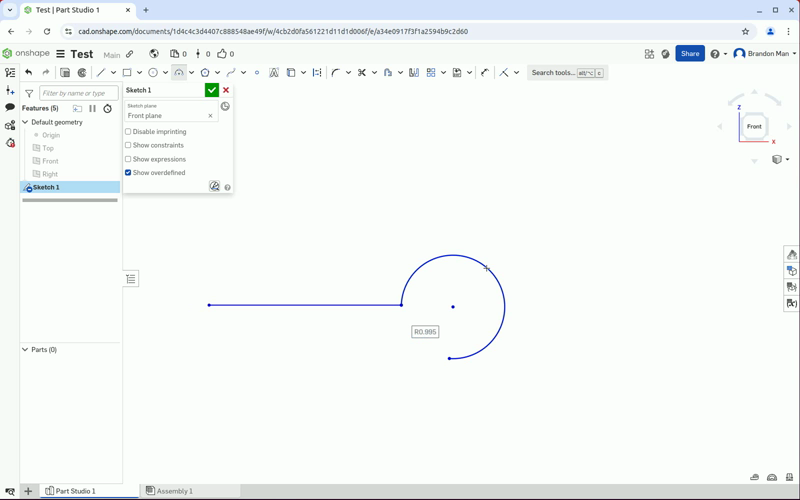
scroll(-6)
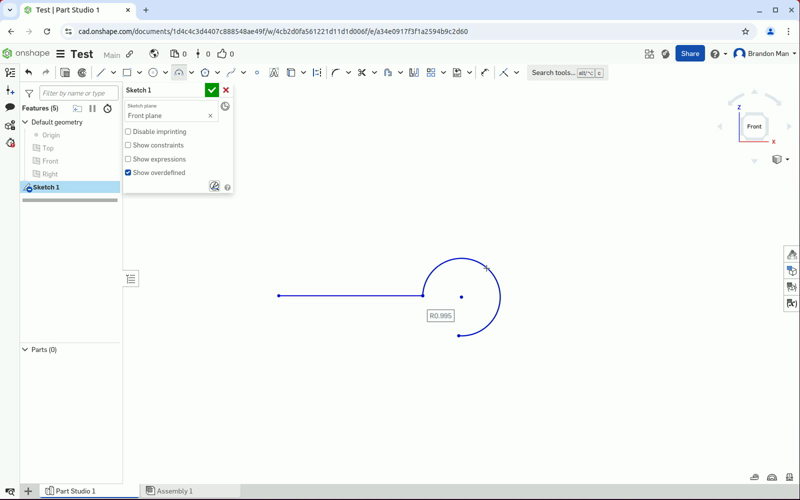
scroll(-6)
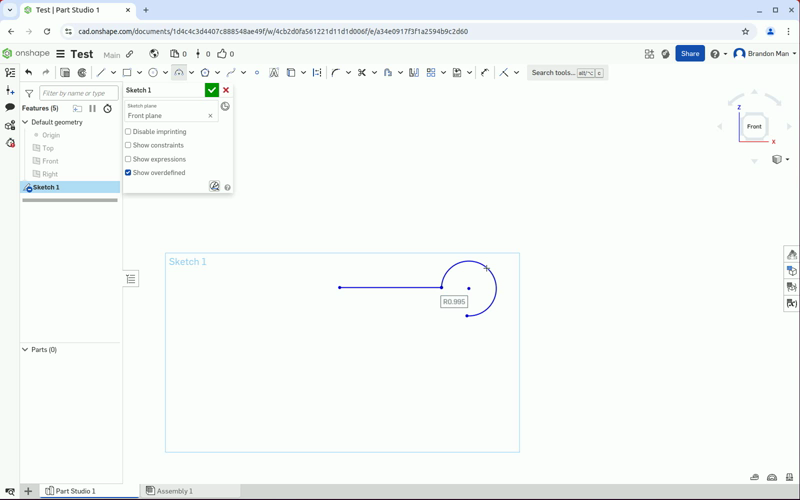
scroll(-6)
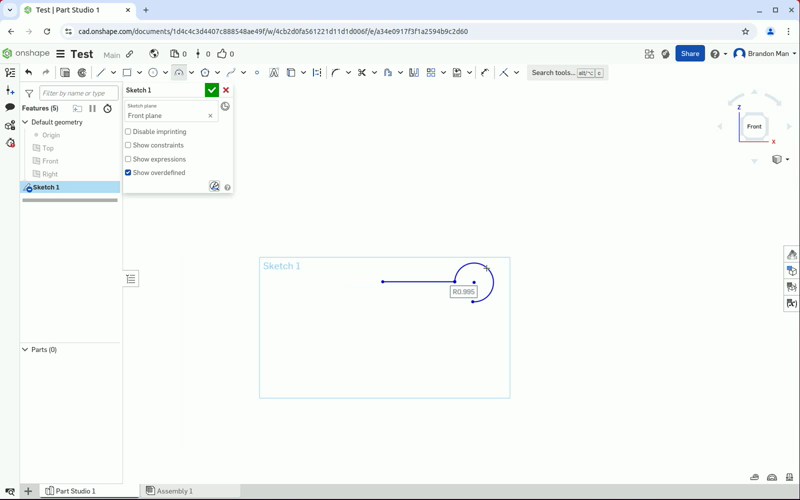
scroll(-6)
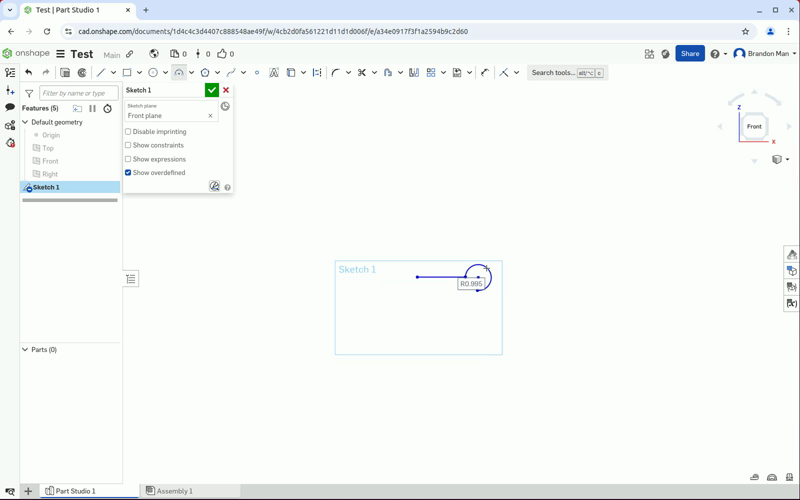
scroll(-6)
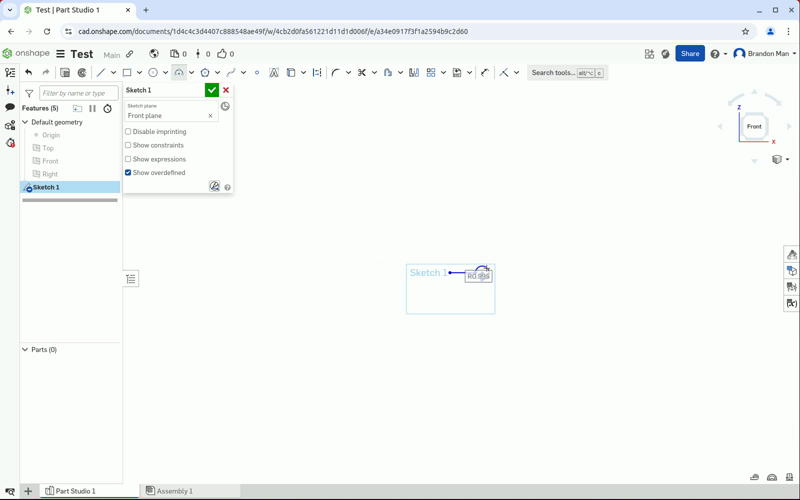
scroll(-6)
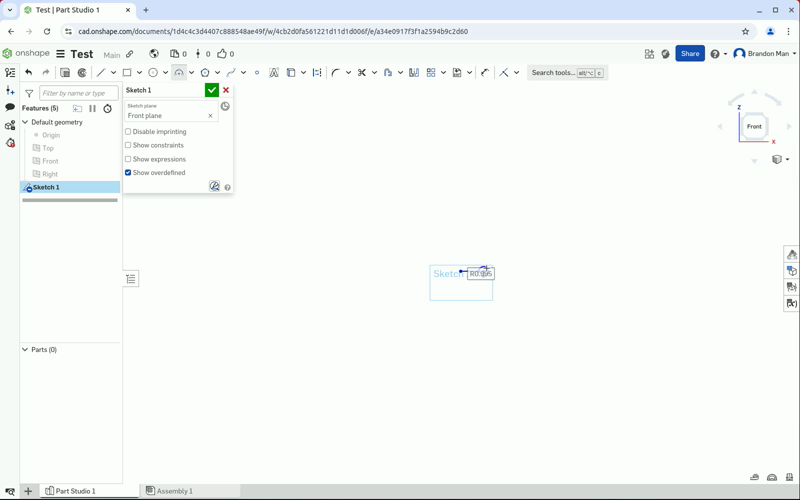
key_up(shift)
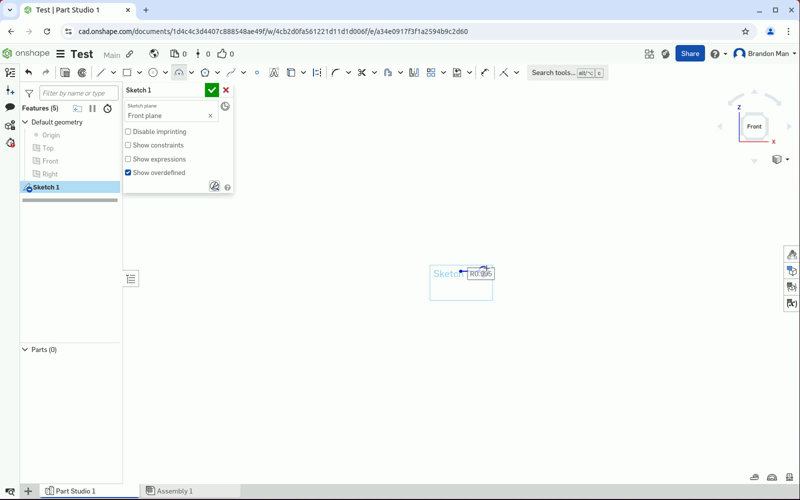
key(esc)
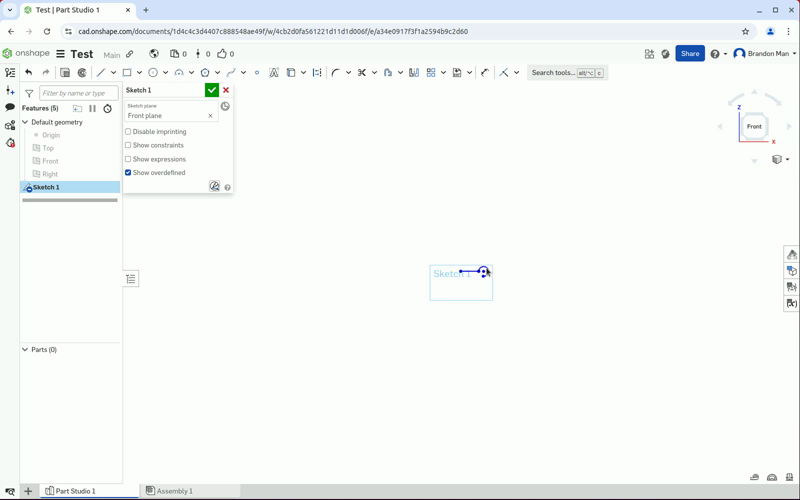
key(l)
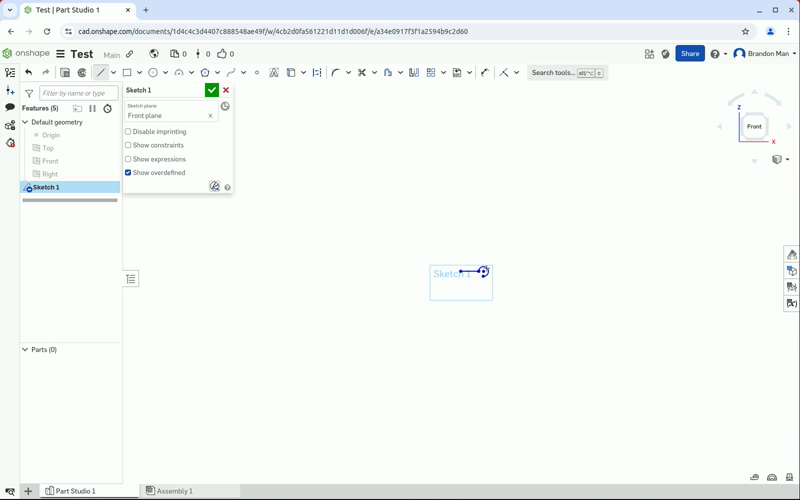
mouse_move(483, 276)
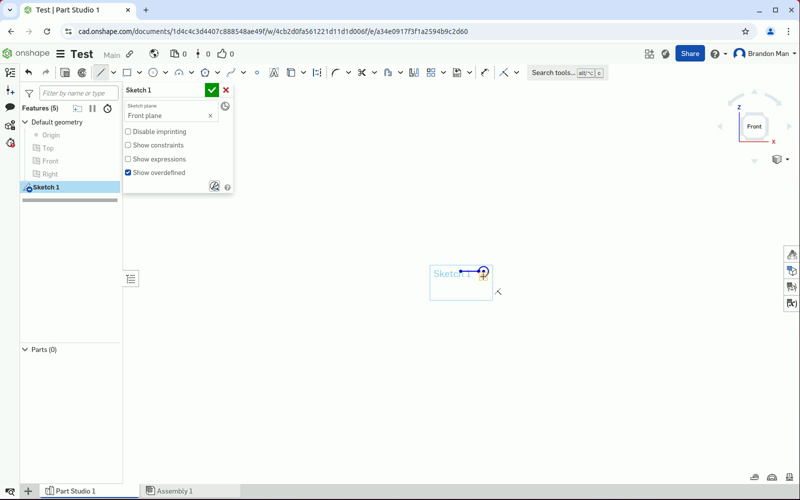
click(483, 276)
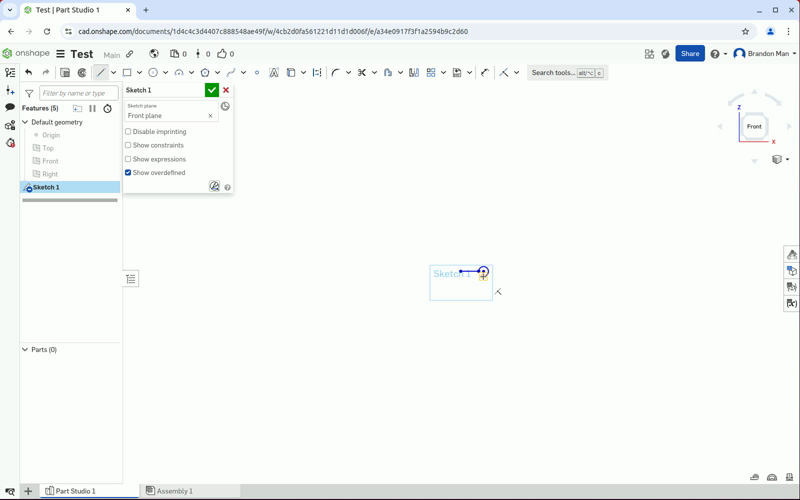
key_down(shift)
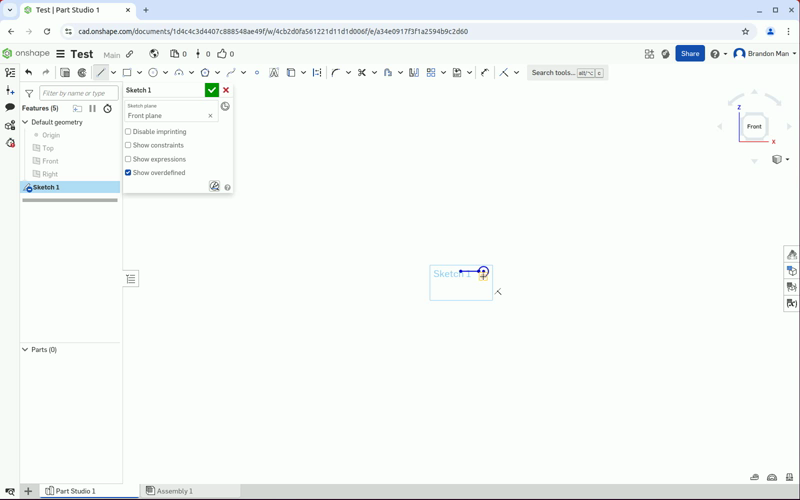
mouse_move(513, 276)
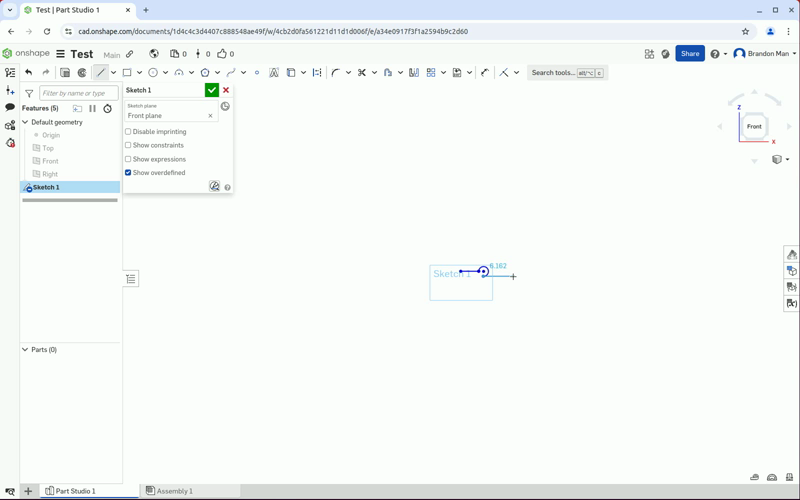
mouse_move(483, 282)
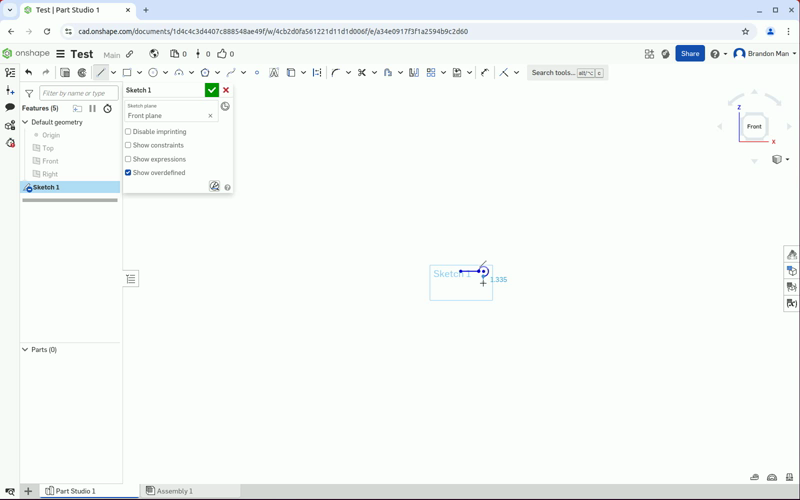
scroll(6)
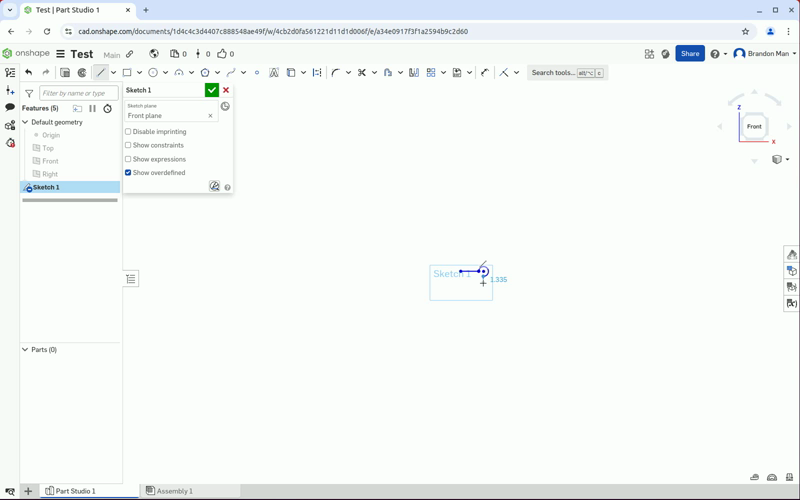
scroll(6)
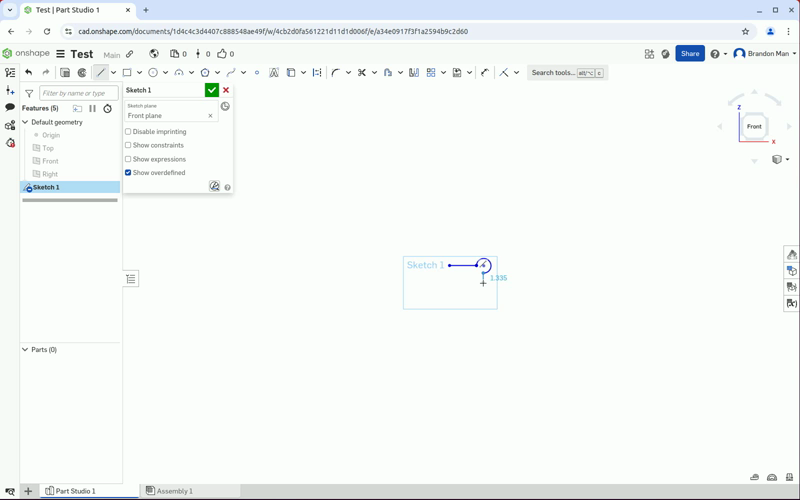
scroll(6)
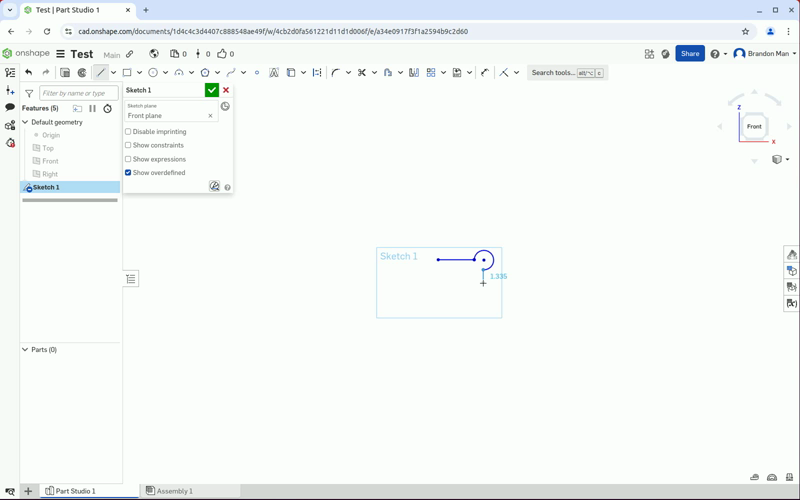
scroll(6)
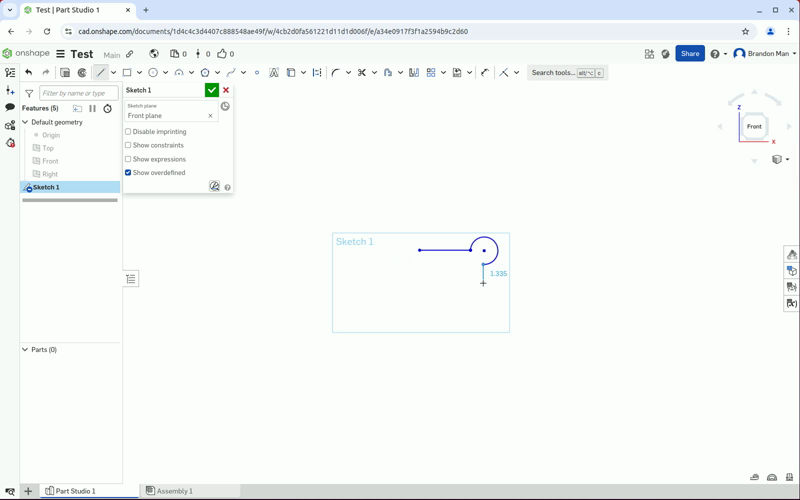
scroll(6)
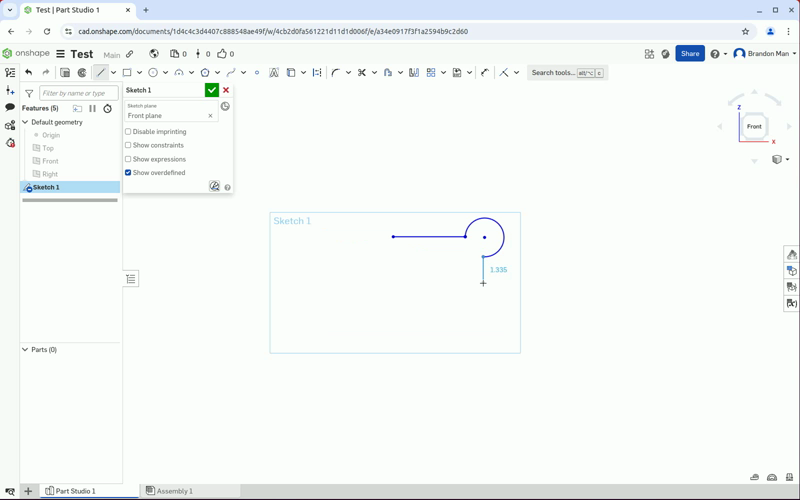
scroll(6)
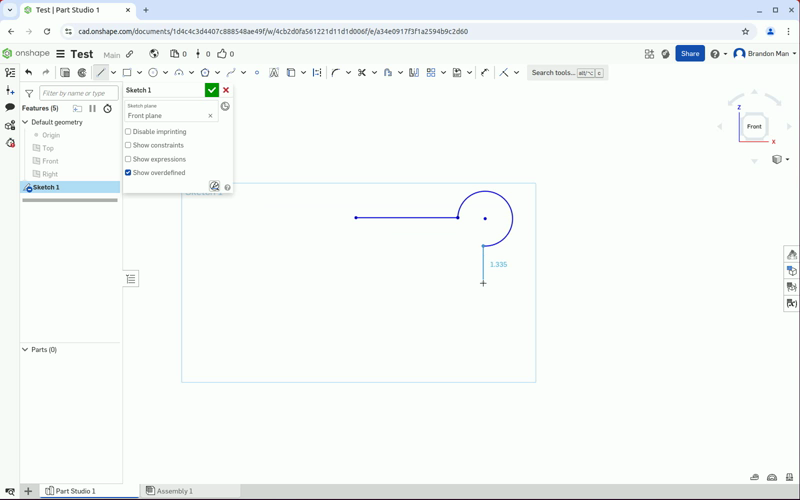
scroll(6)
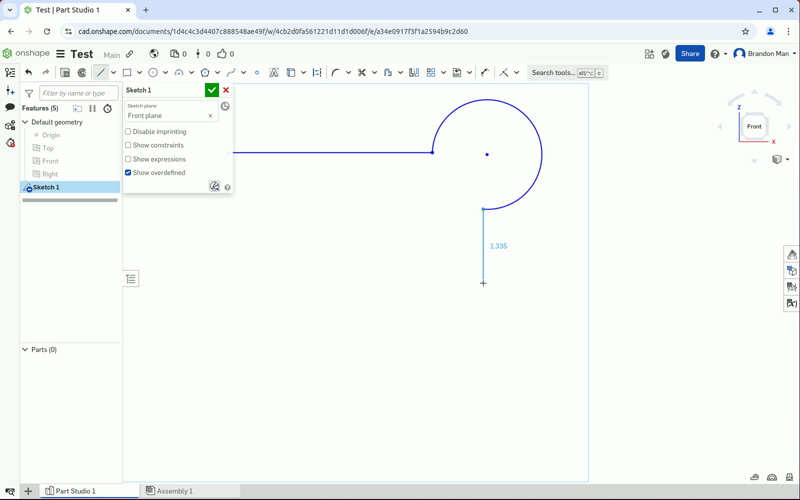
click(483, 282)
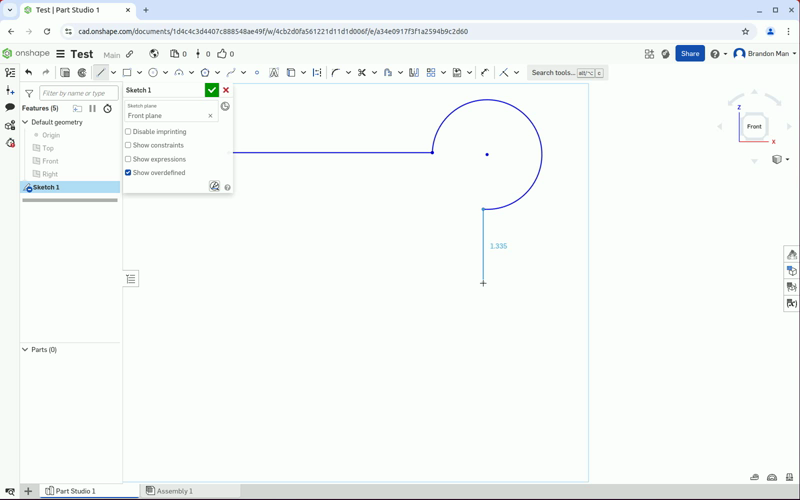
scroll(-6)
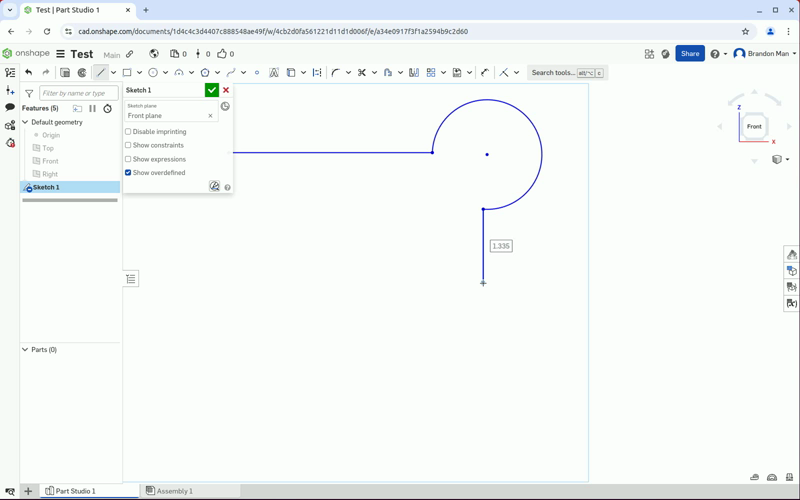
scroll(-6)
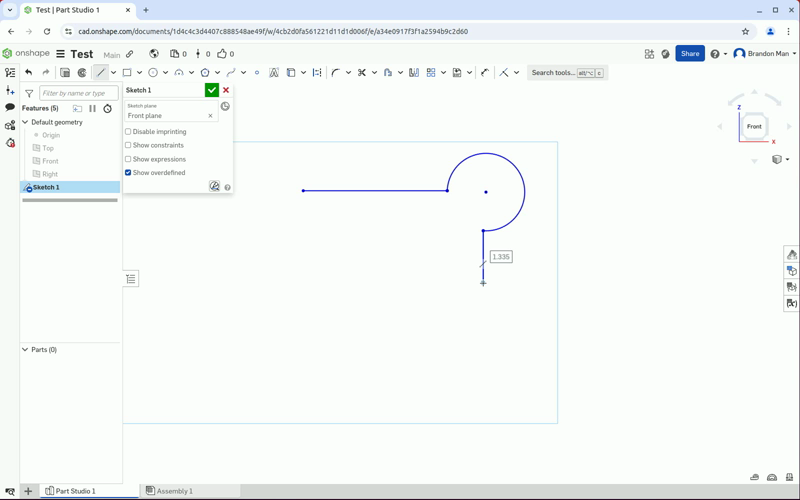
scroll(-6)
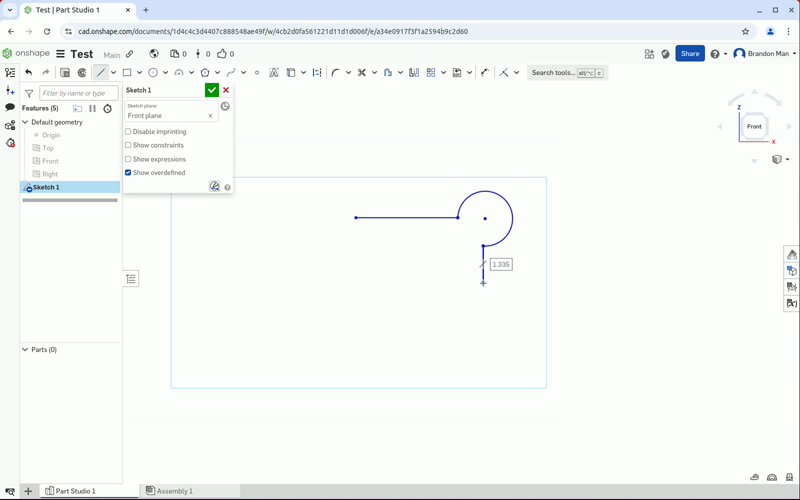
scroll(-6)
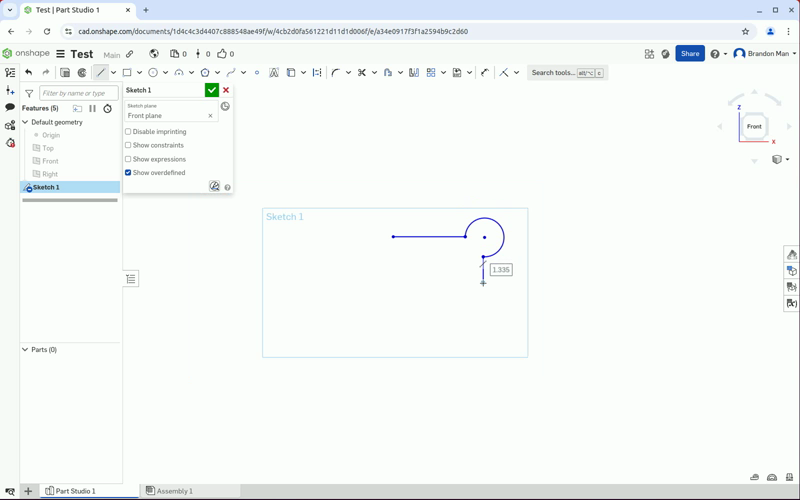
scroll(-6)
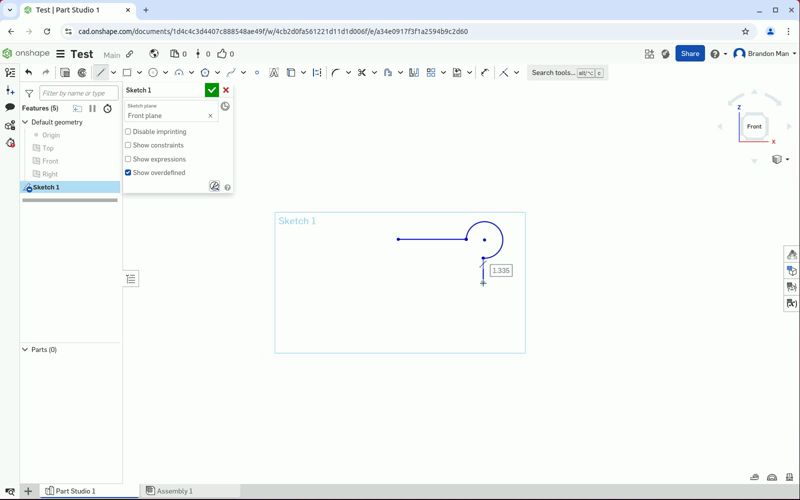
scroll(-6)
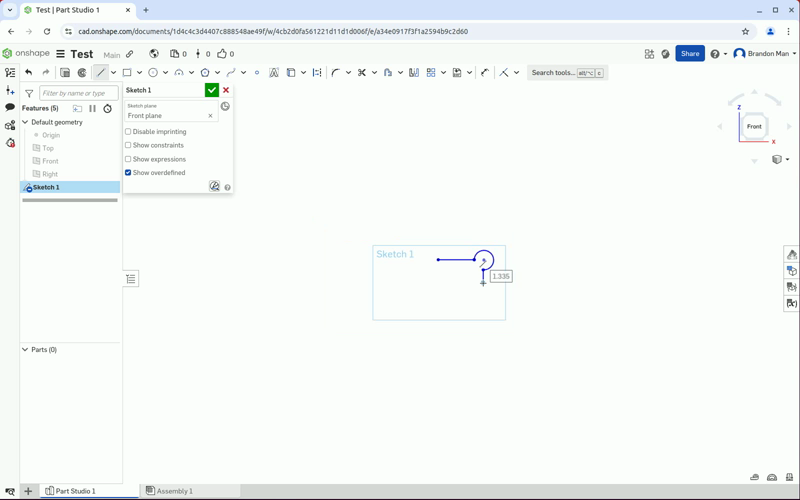
scroll(-6)
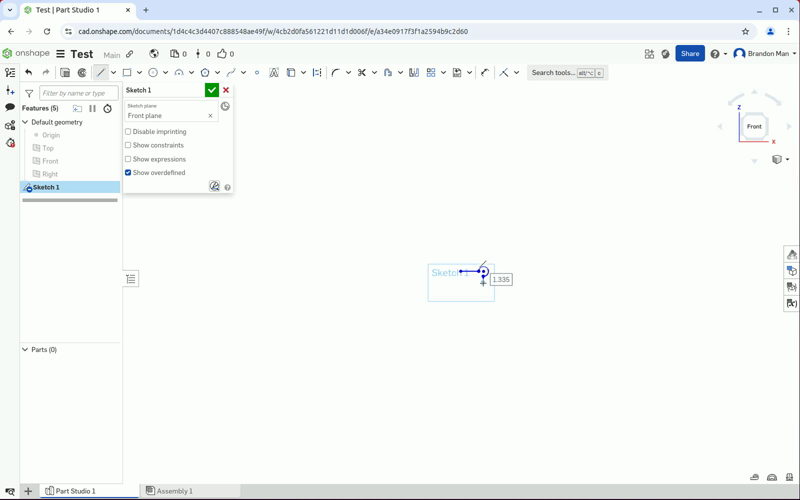
key_up(shift)
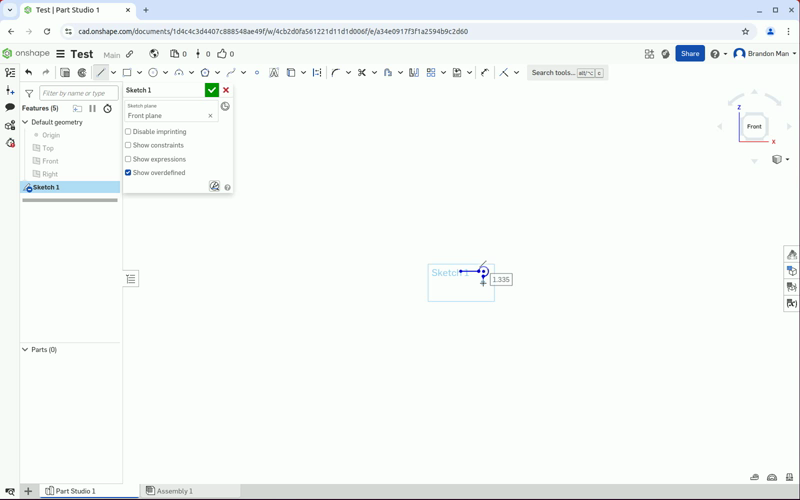
key_down(shift)
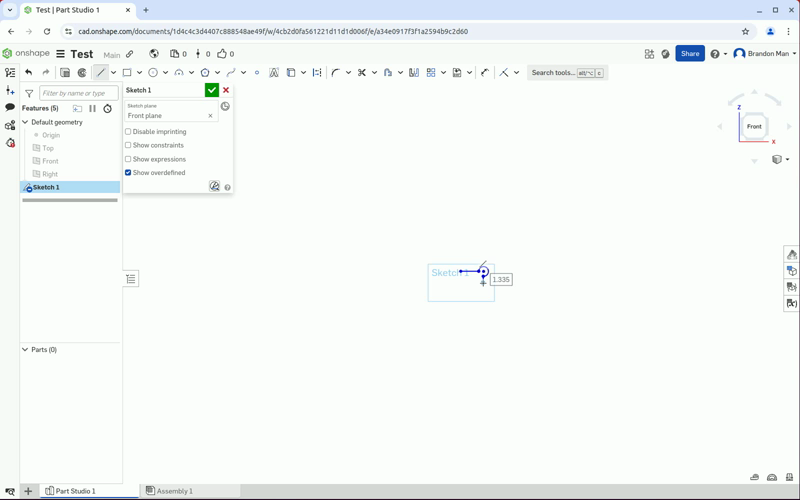
mouse_move(573, 282)
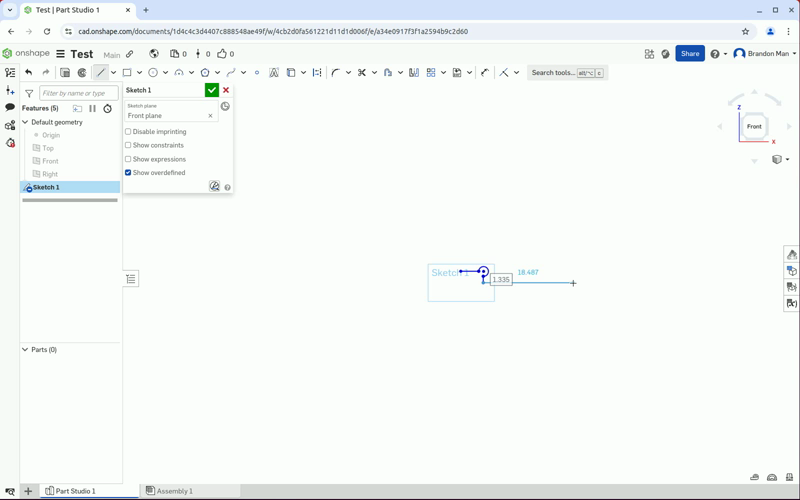
click(573, 282)
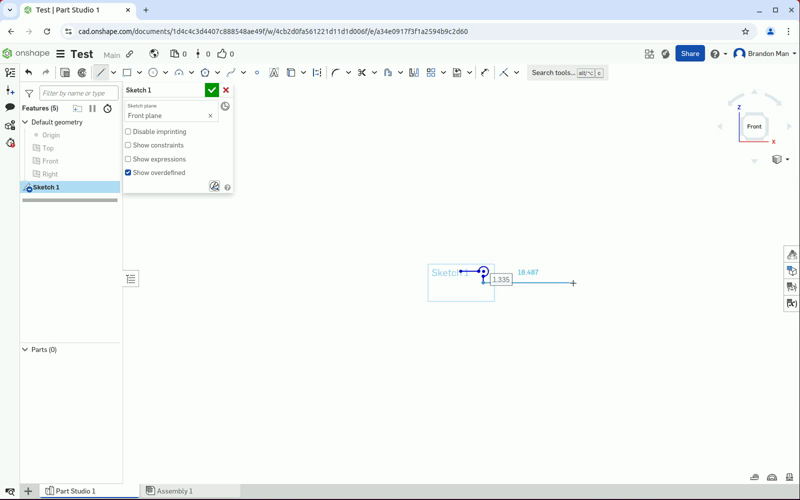
key_up(shift)
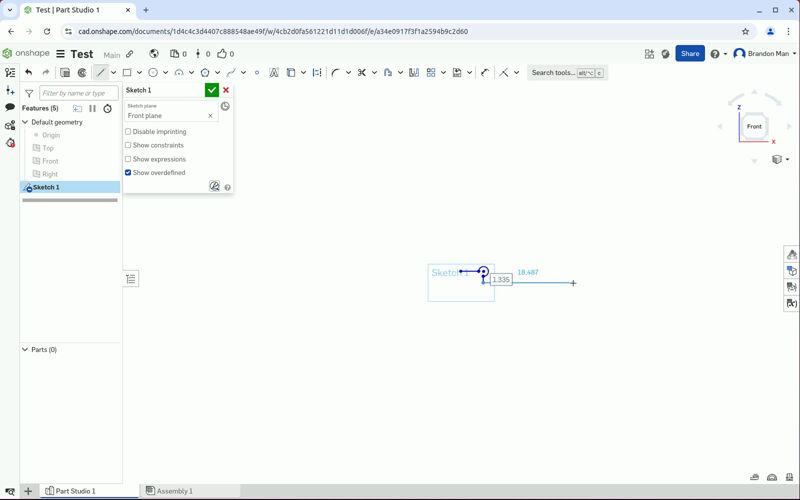
key_down(shift)
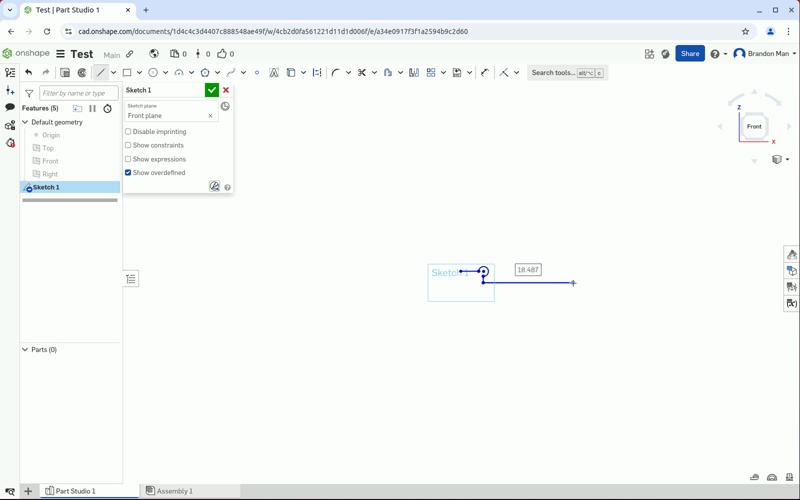
mouse_move(589, 282)
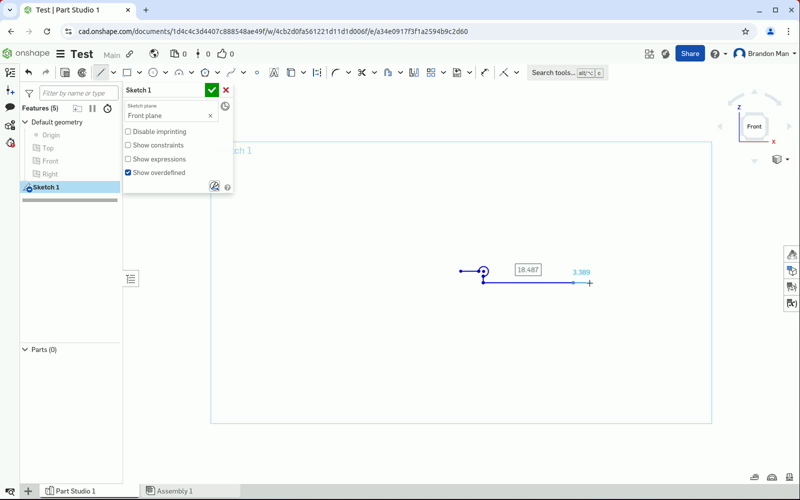
mouse_move(573, 273)
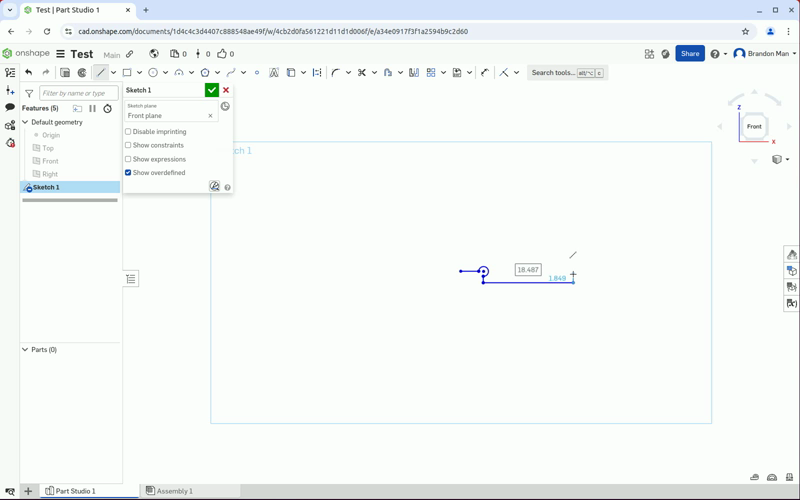
click(573, 273)
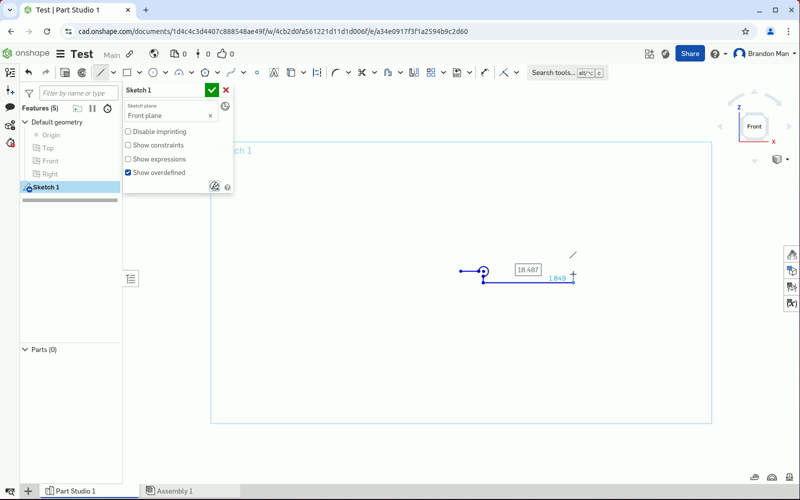
key_up(shift)
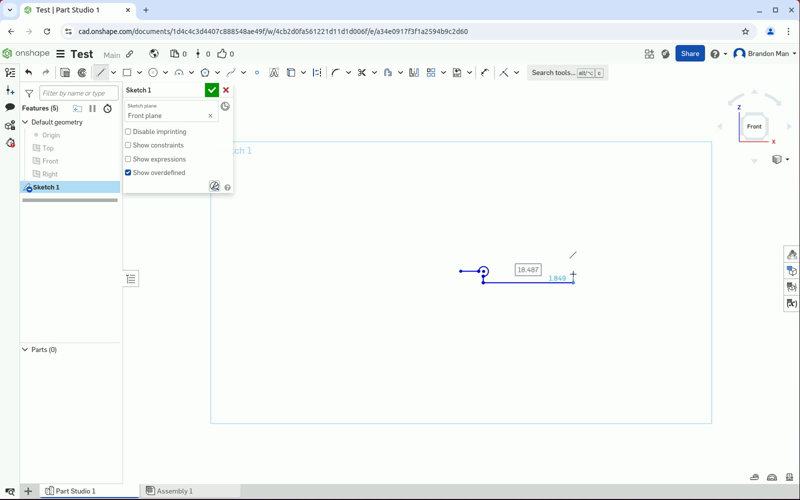
key_down(shift)
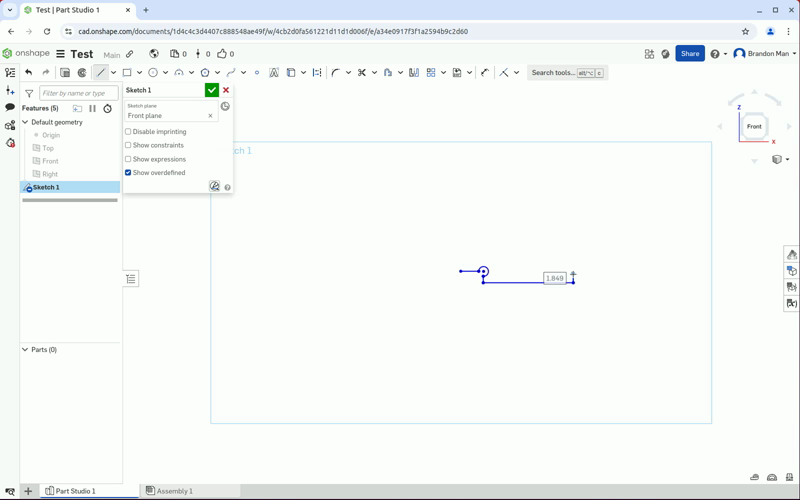
mouse_move(501, 228)
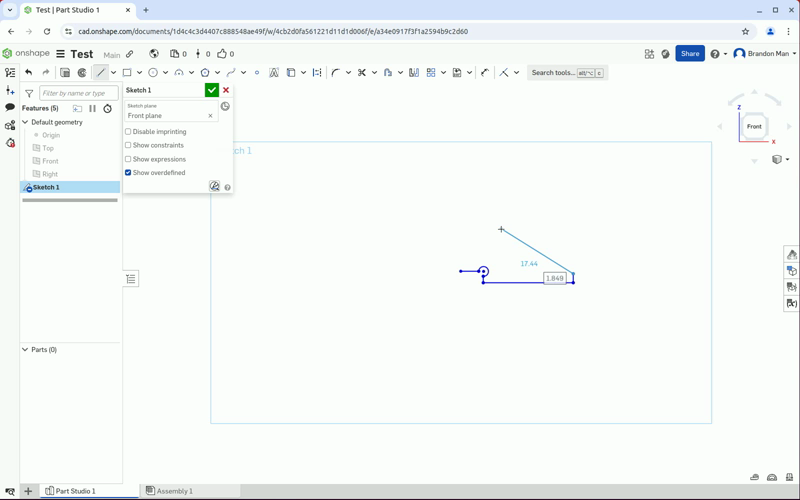
click(501, 228)
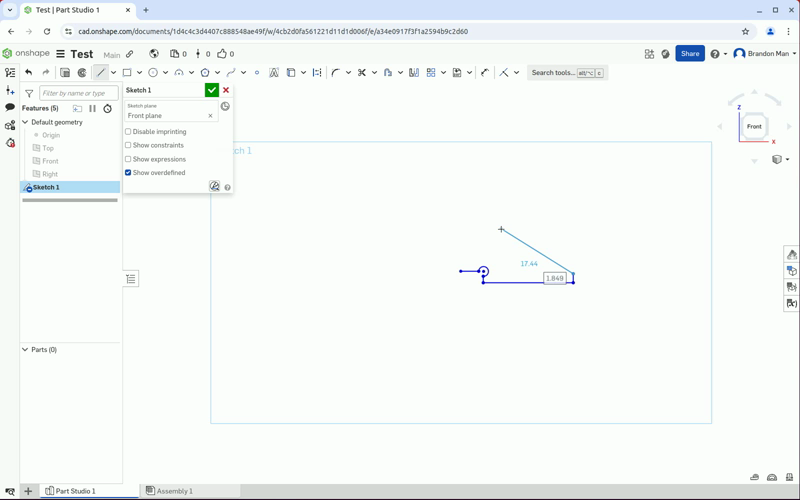
key_up(shift)
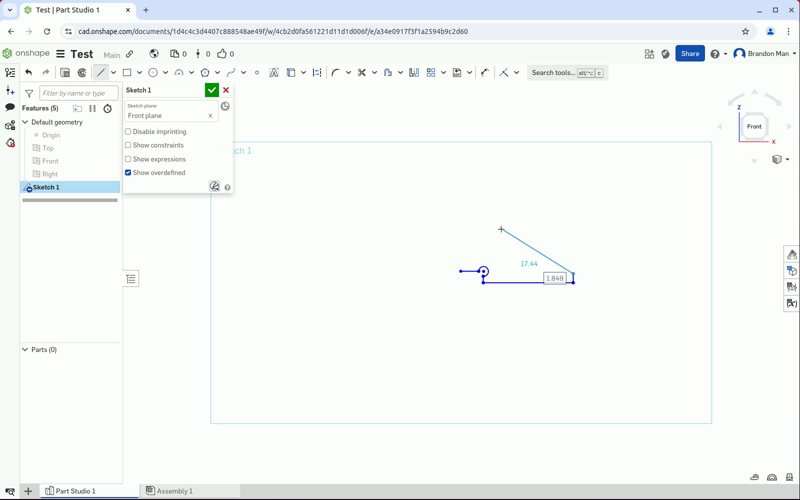
key_down(shift)
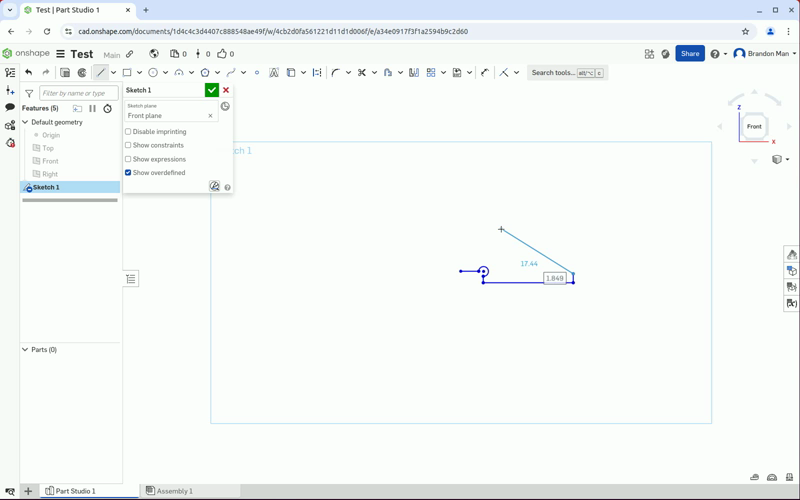
mouse_move(531, 228)
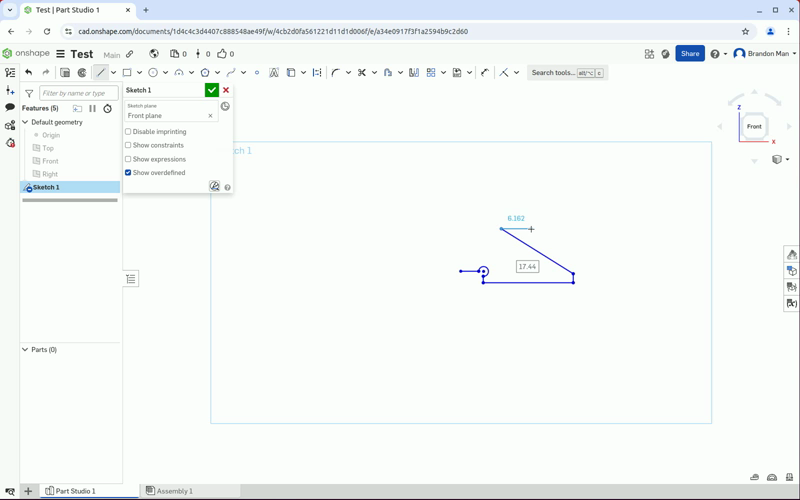
mouse_move(460, 228)
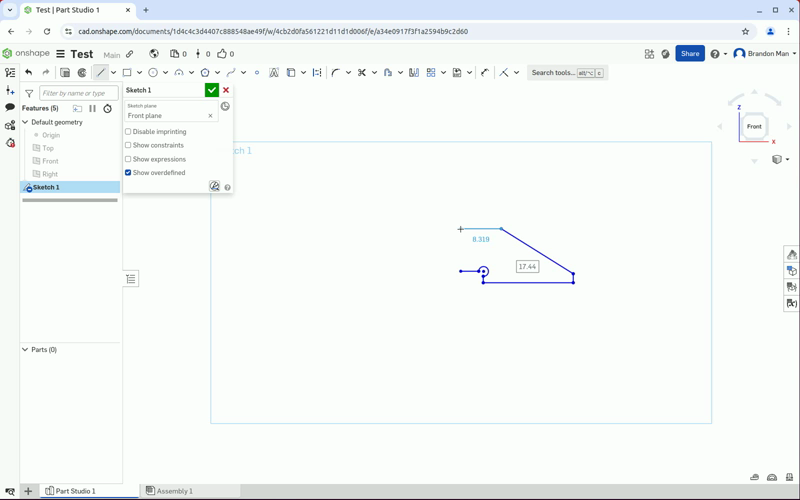
click(460, 228)
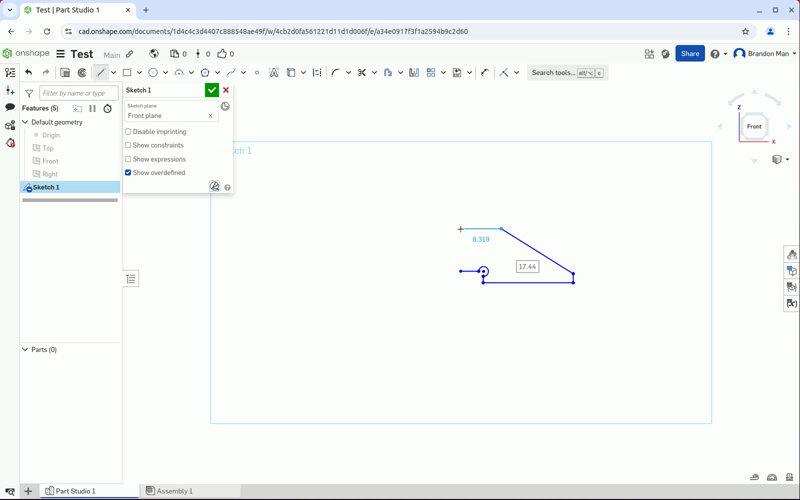
key_up(shift)
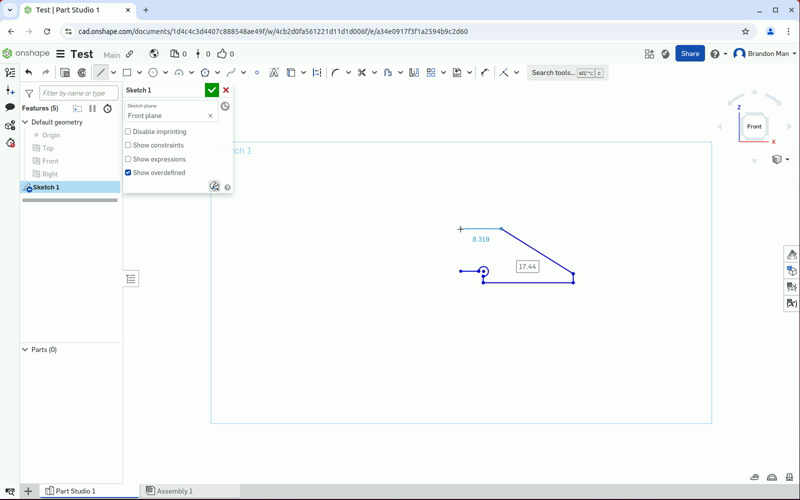
key_down(shift)
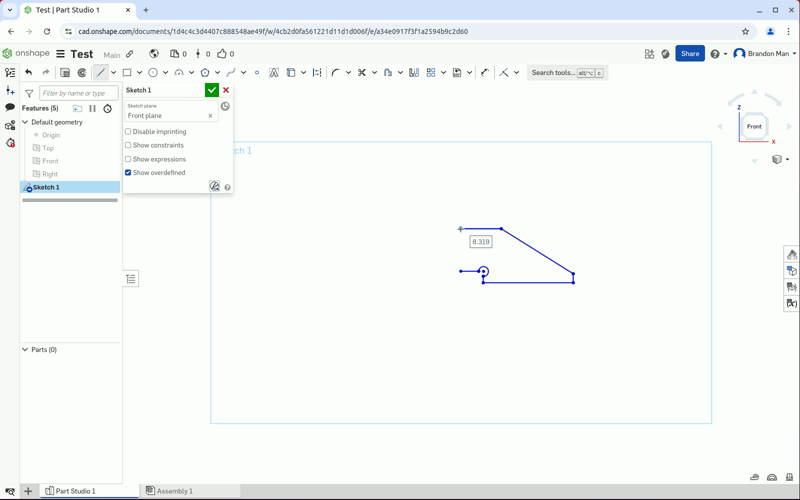
mouse_move(490, 228)
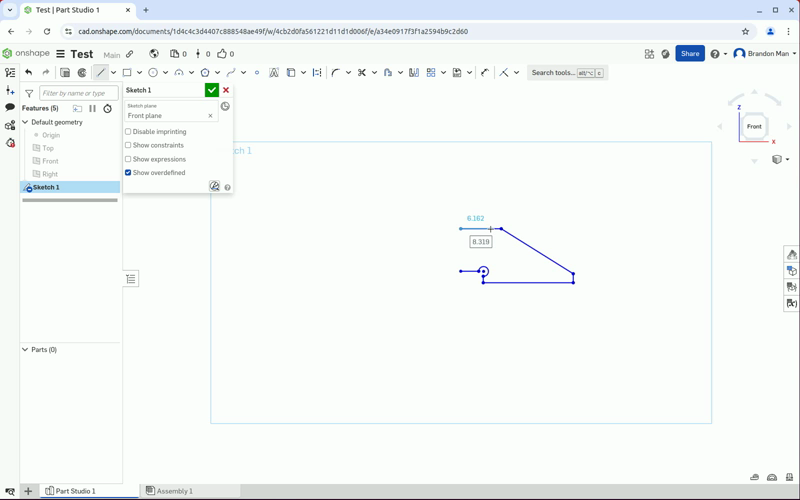
mouse_move(460, 253)
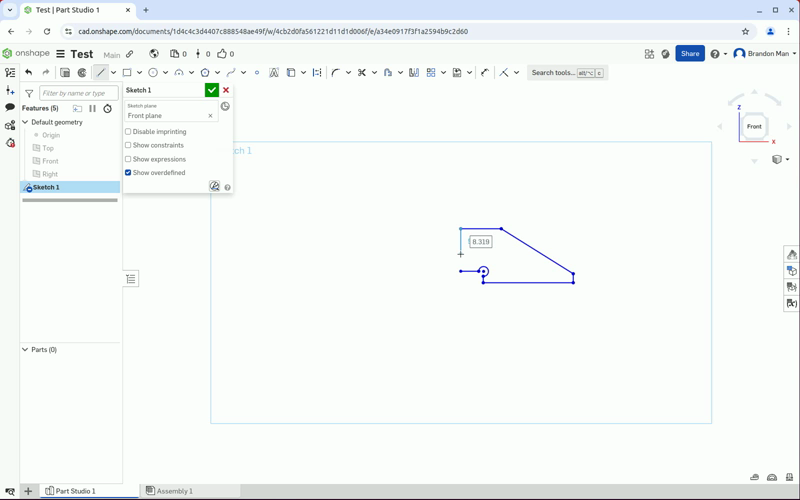
click(460, 253)
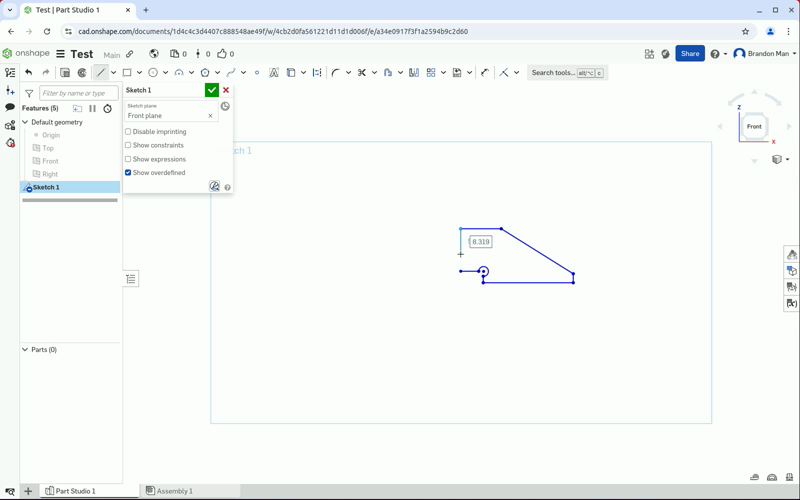
key_up(shift)
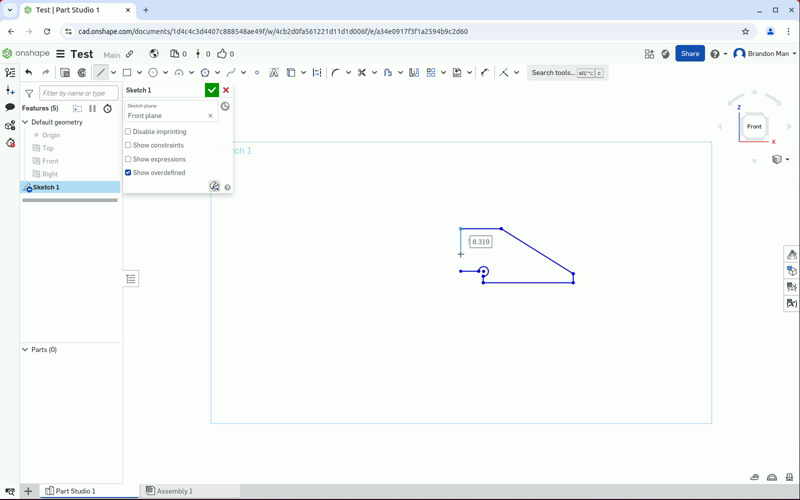
key_down(shift)
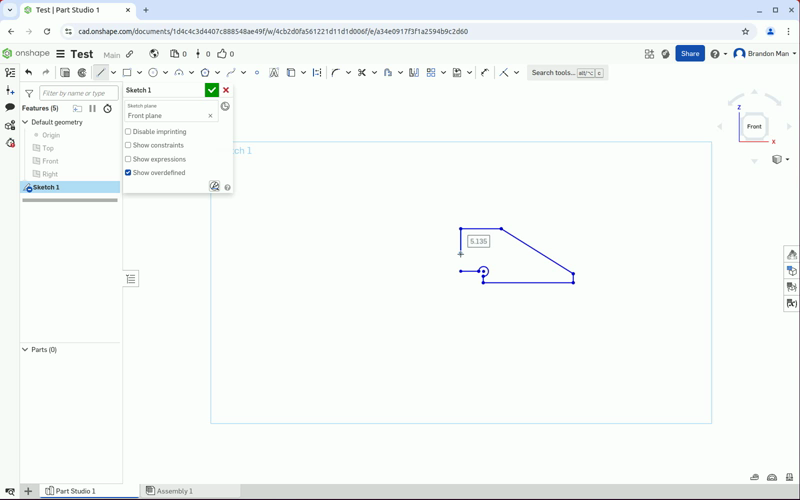
mouse_move(490, 253)
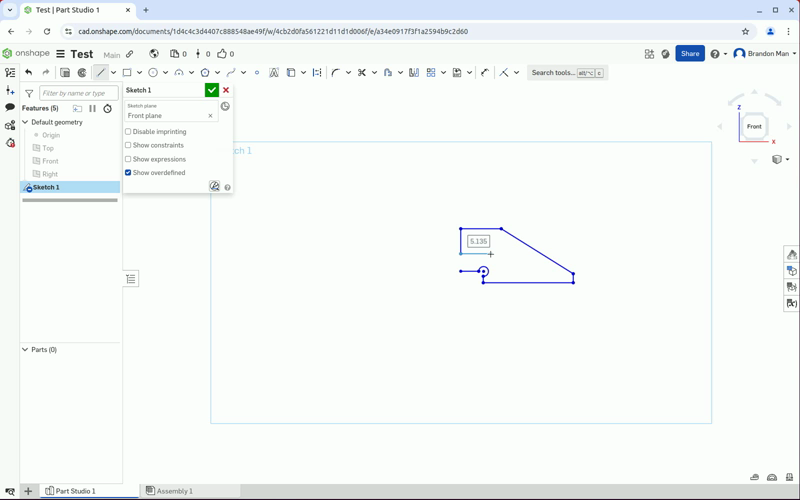
mouse_move(470, 253)
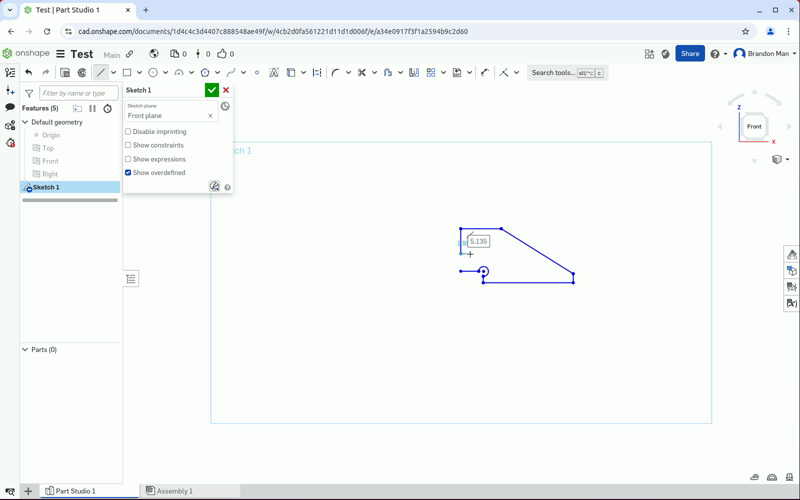
click(470, 253)
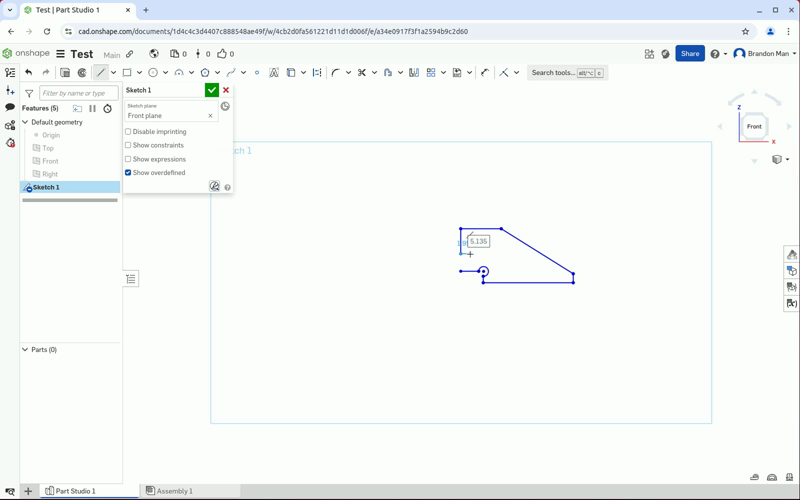
key_up(shift)
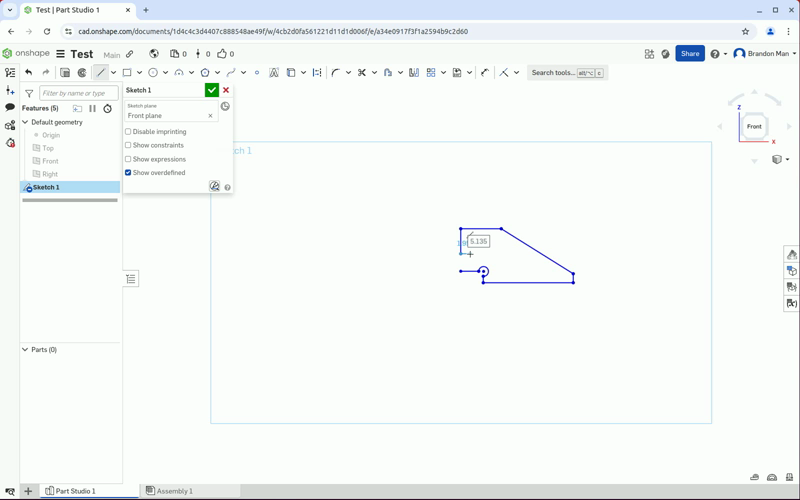
key_down(shift)
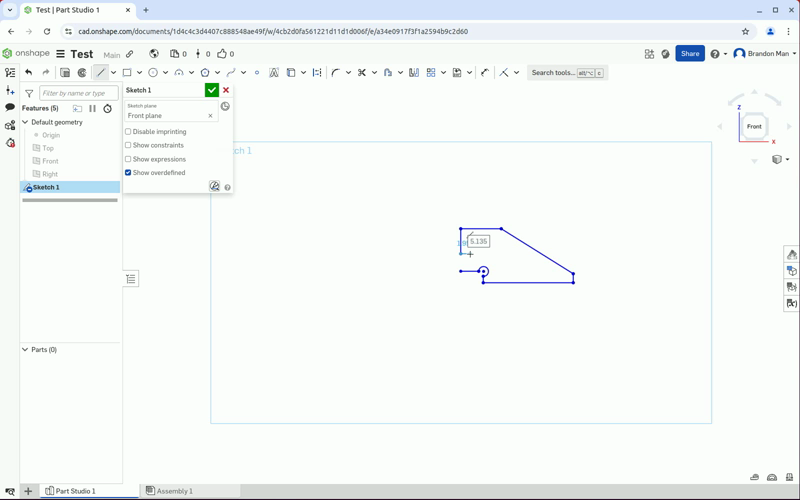
mouse_move(500, 253)
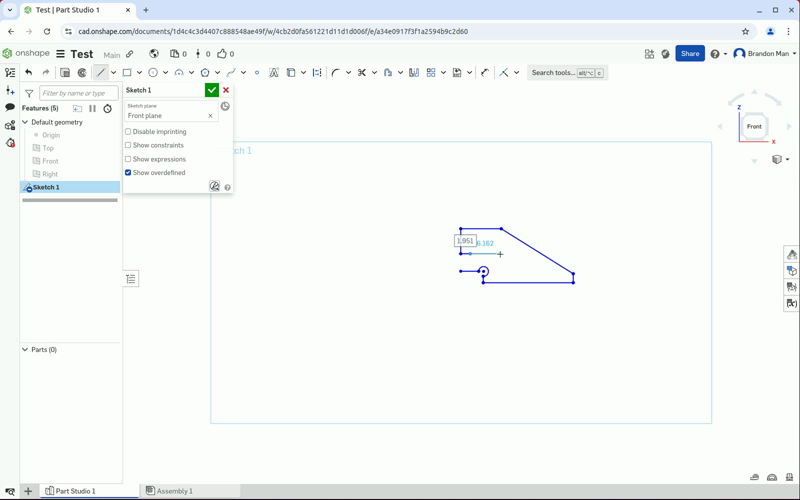
mouse_move(470, 266)
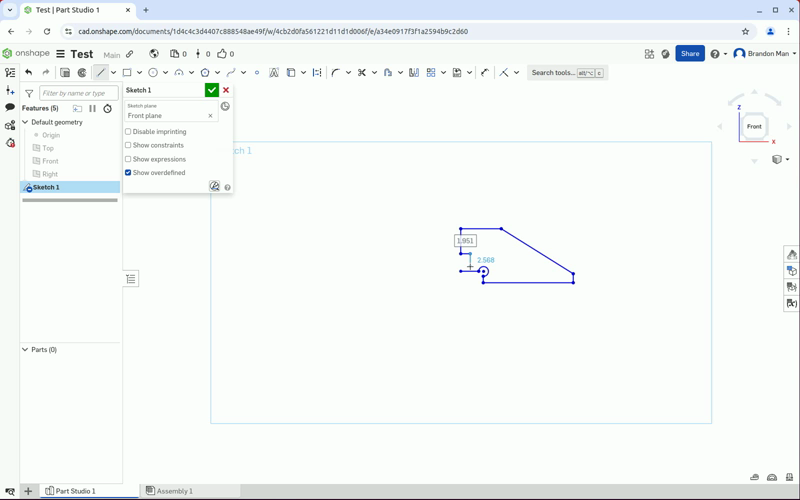
click(470, 266)
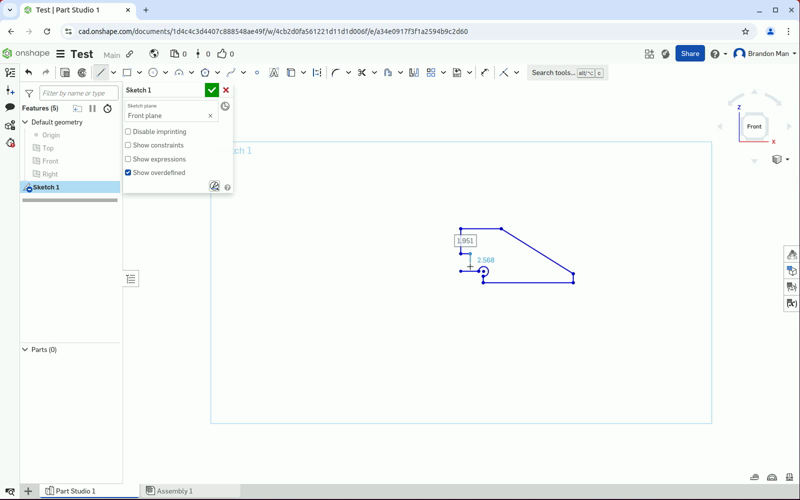
key_up(shift)
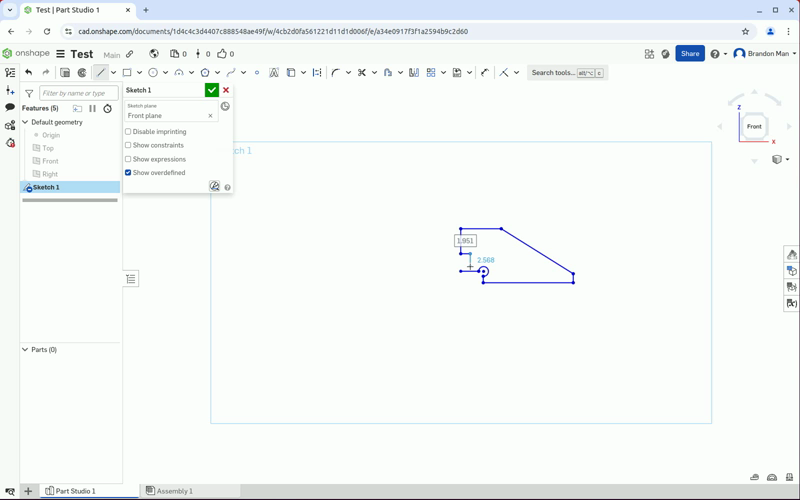
key_down(shift)
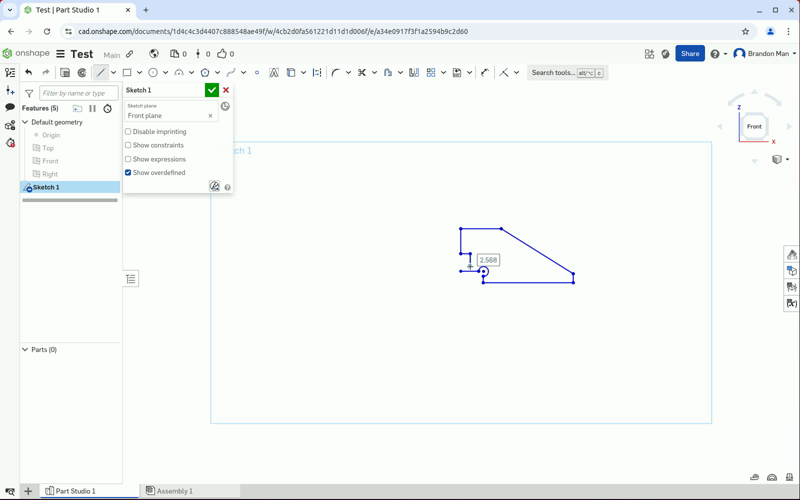
mouse_move(500, 266)
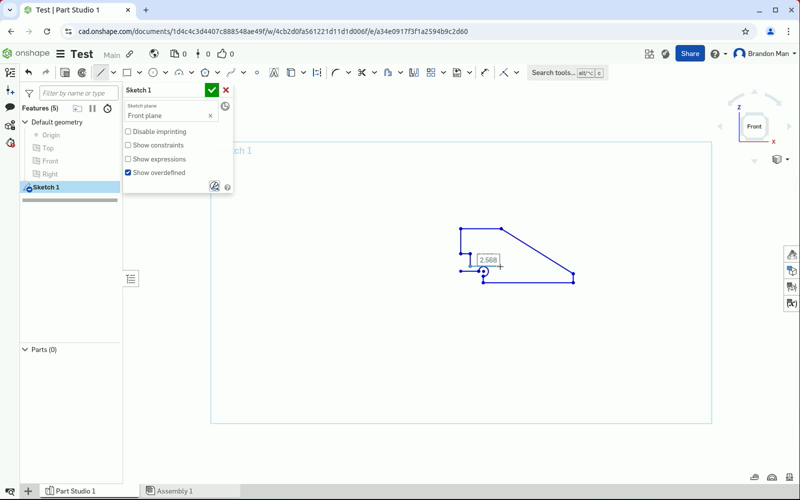
mouse_move(460, 266)
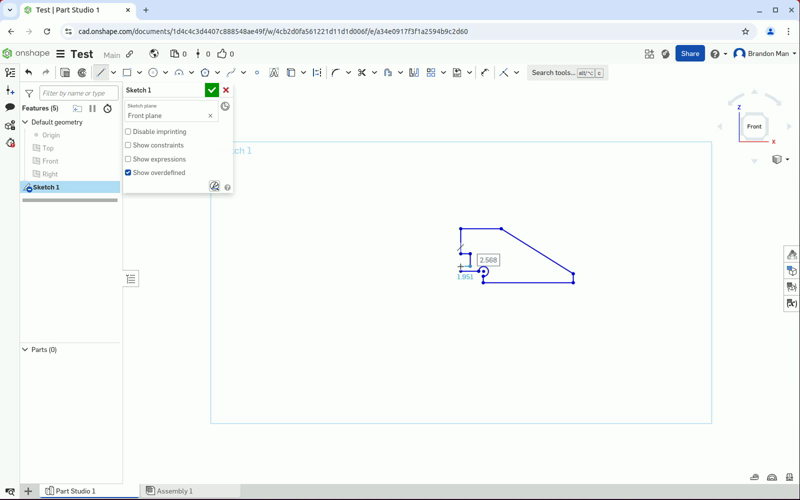
click(460, 266)
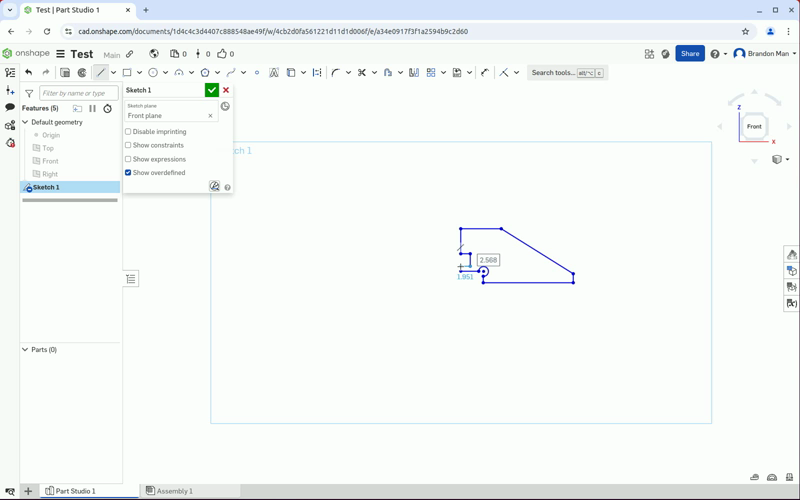
key_up(shift)
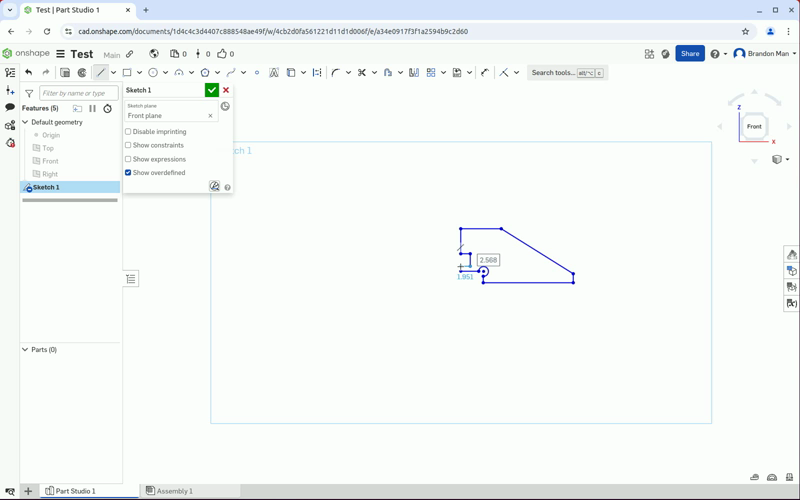
mouse_move(490, 266)
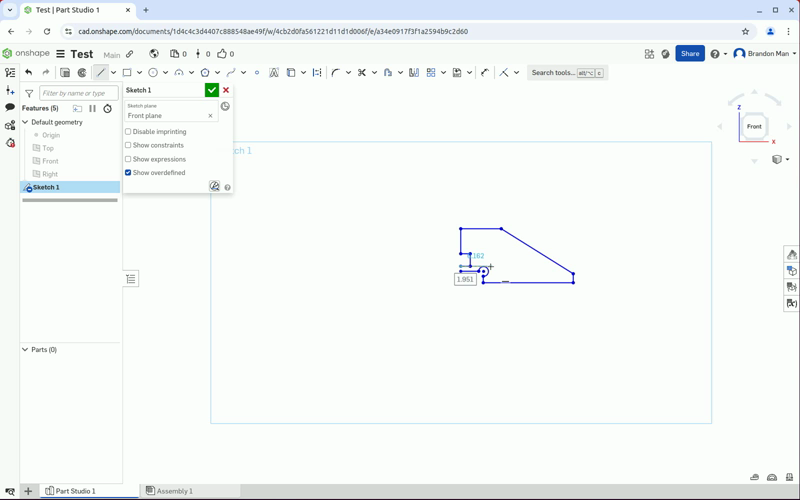
key_down(shift)
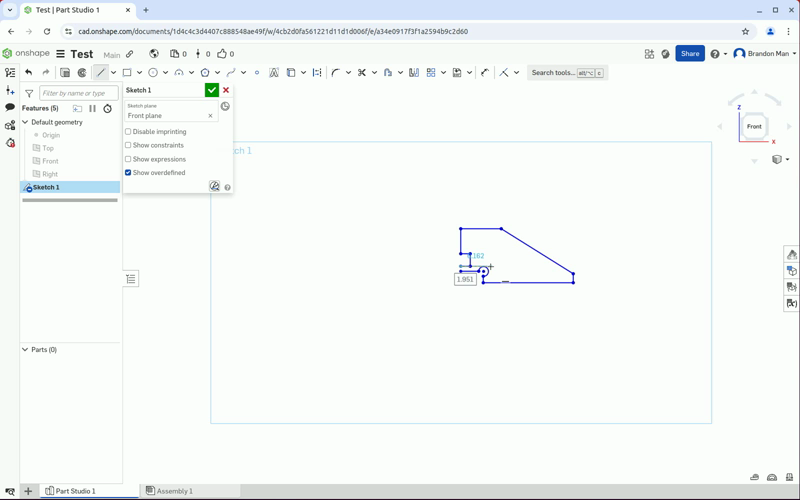
mouse_move(460, 271)
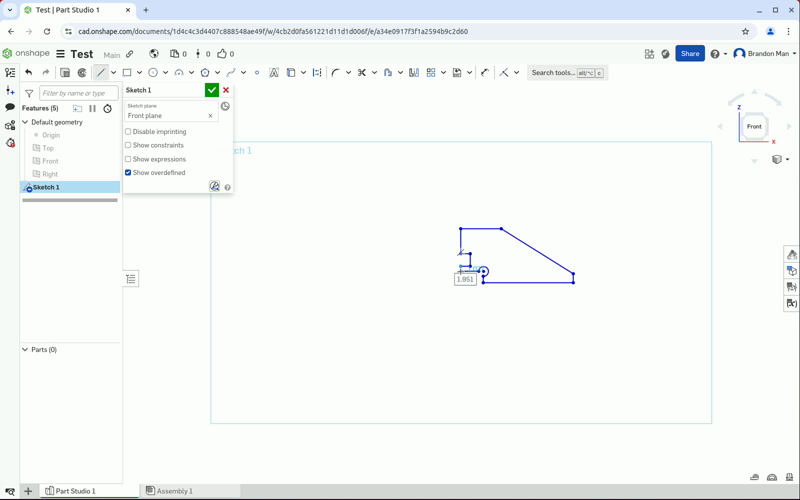
scroll(6)
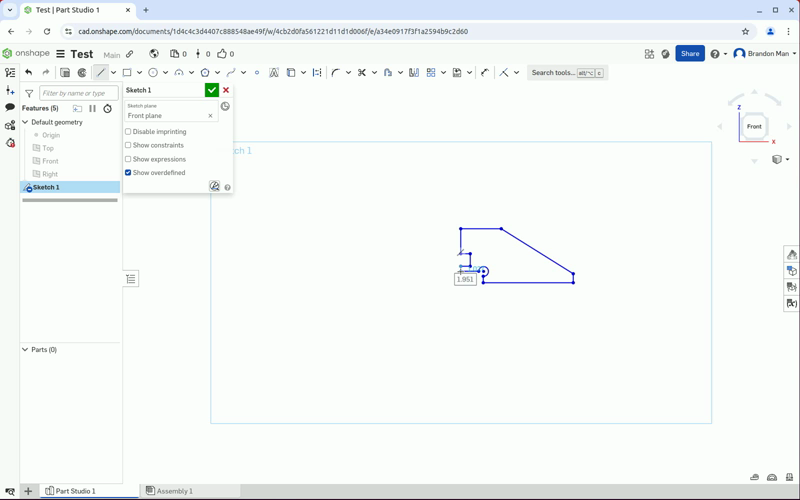
scroll(6)
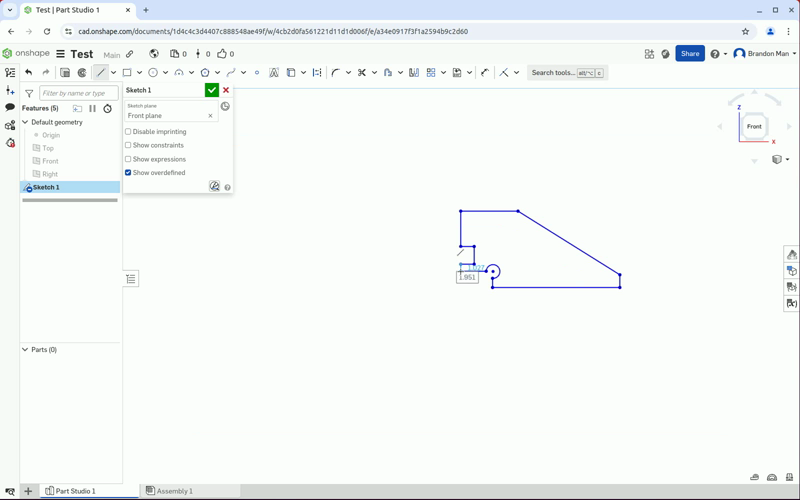
scroll(6)
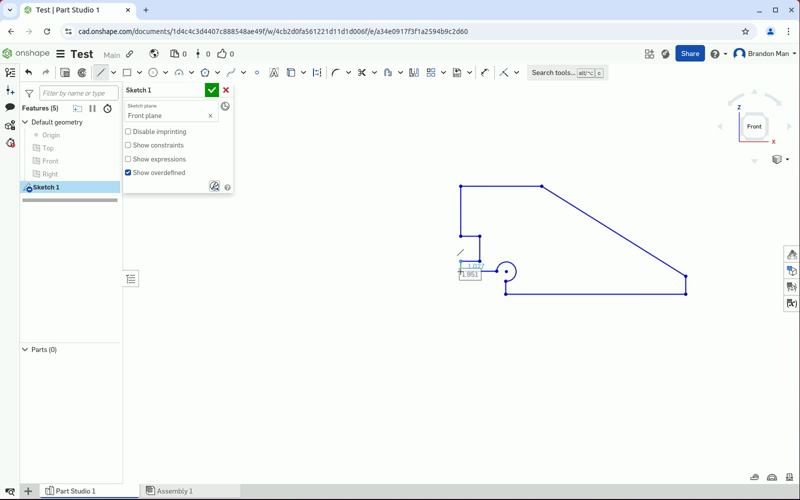
scroll(6)
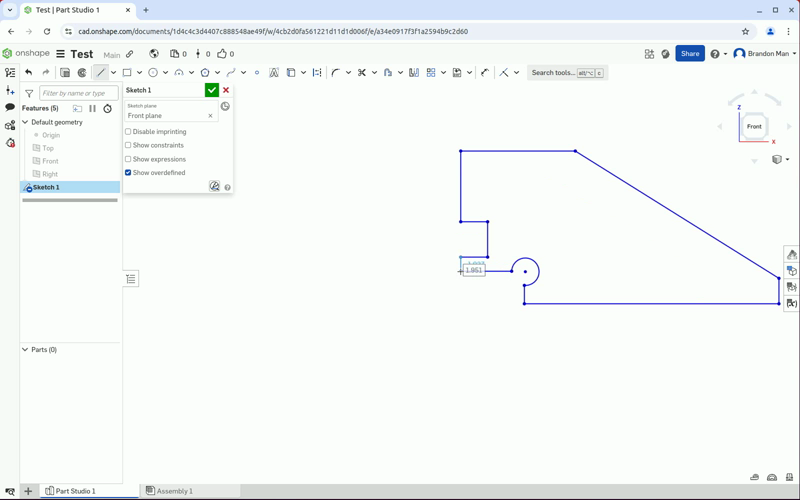
scroll(6)
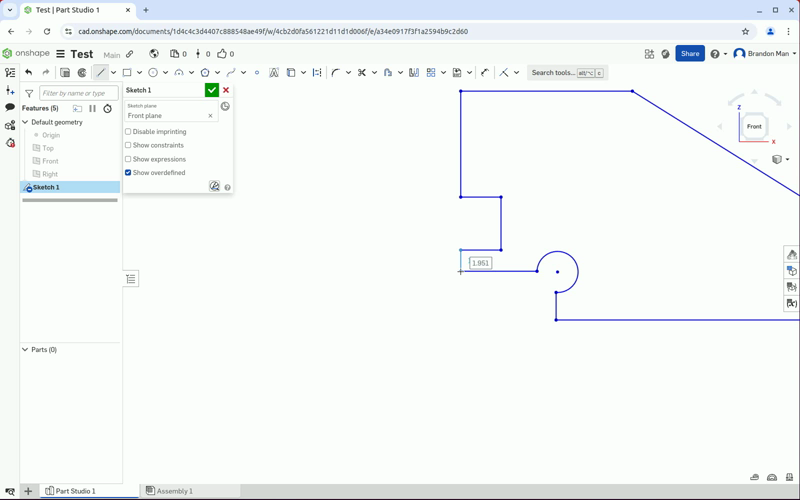
scroll(6)
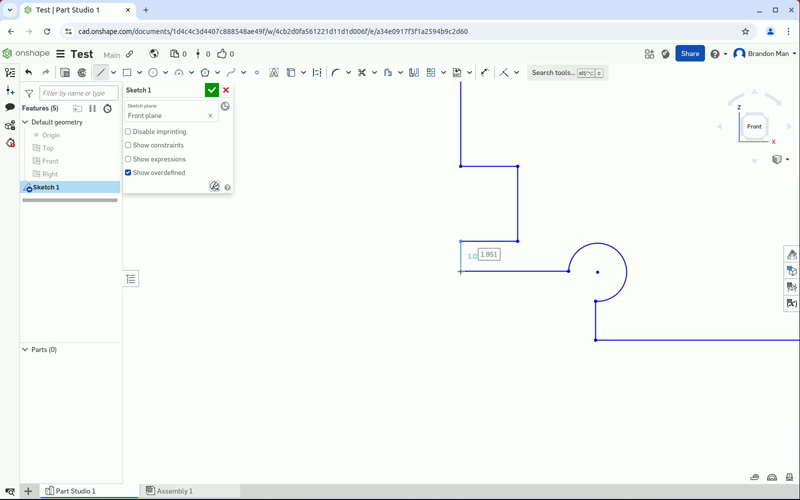
scroll(6)
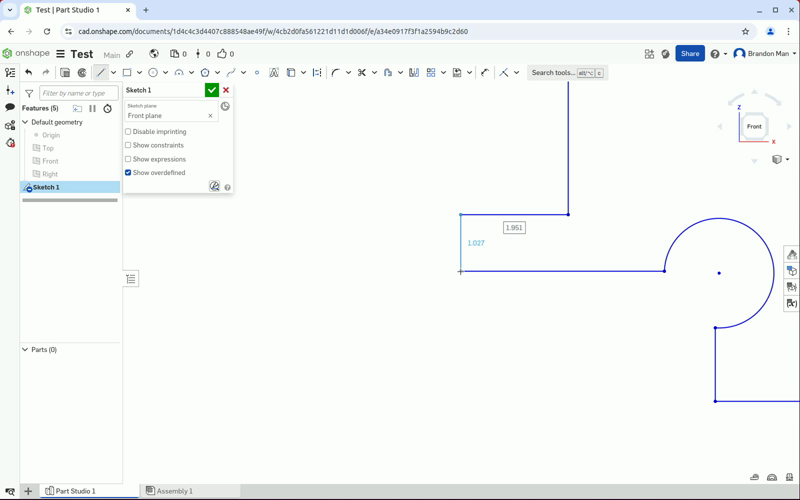
key_up(shift)
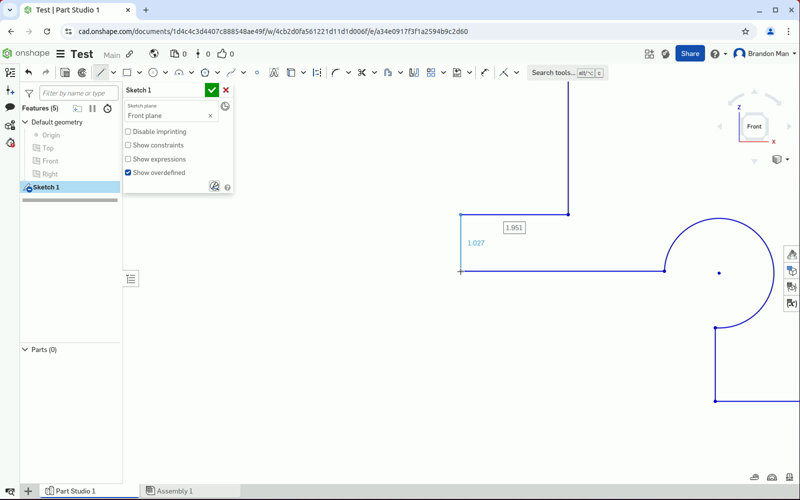
click(460, 271)
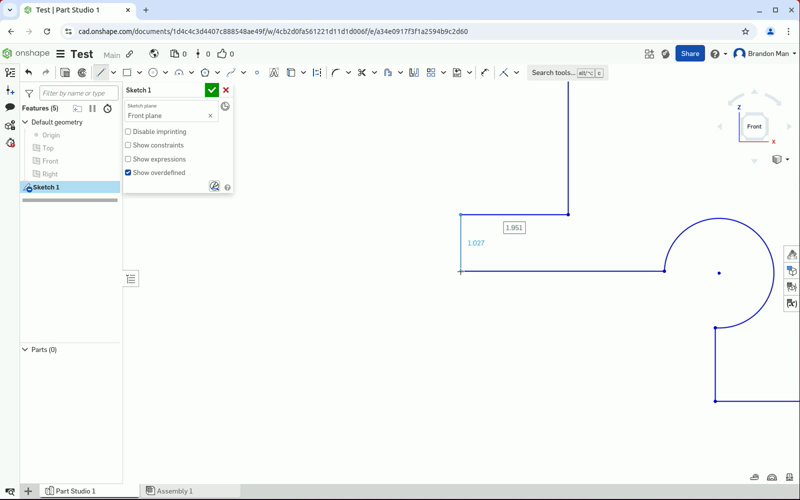
scroll(-6)
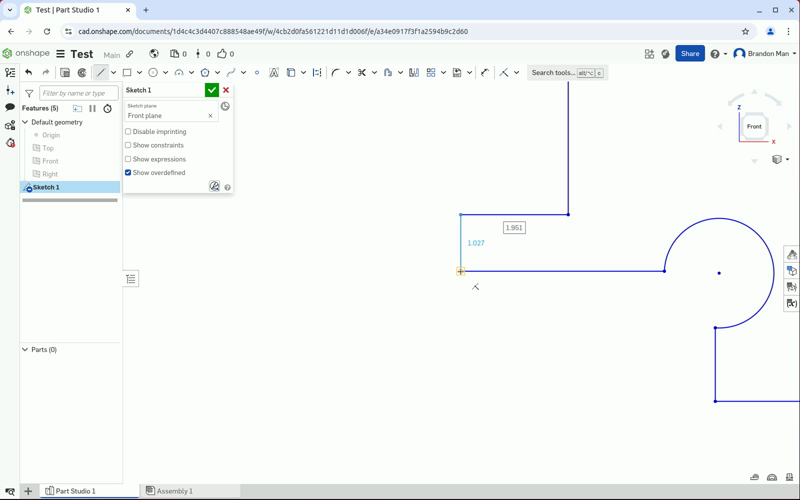
scroll(-6)
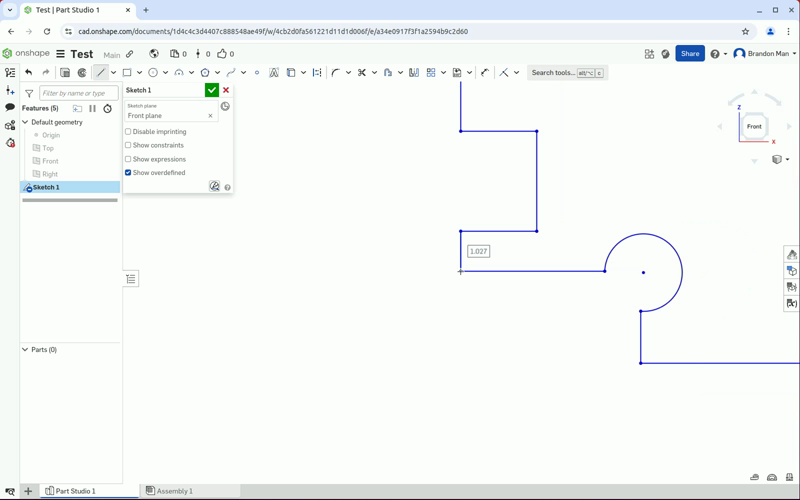
scroll(-6)
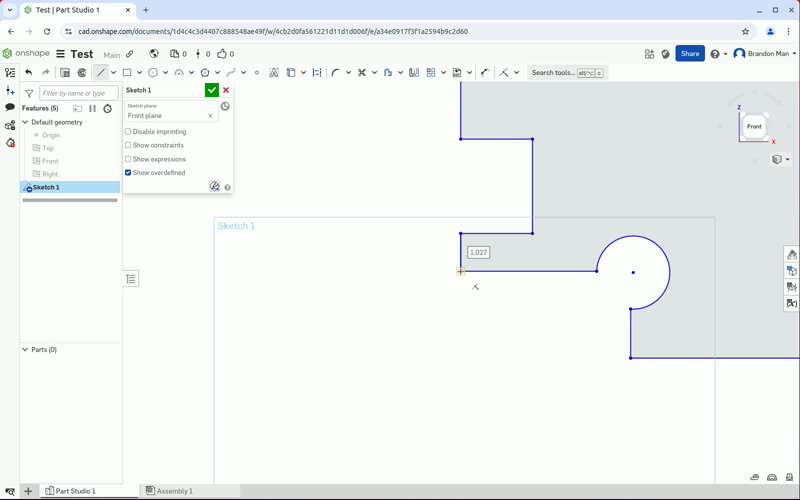
scroll(-6)
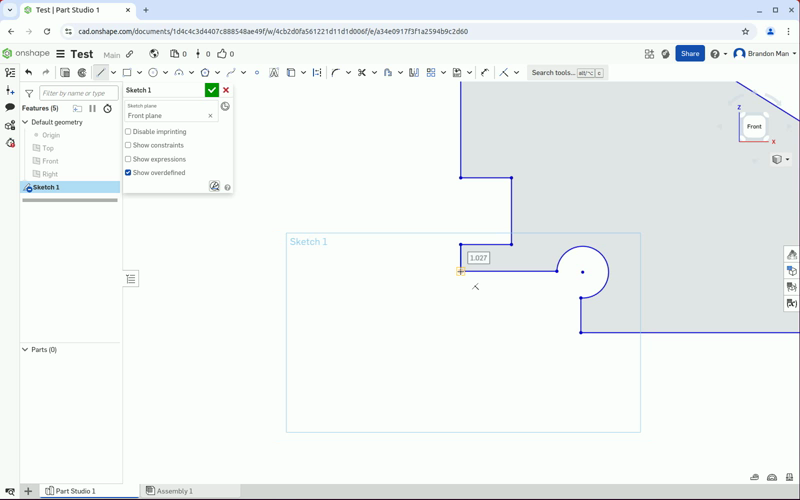
scroll(-6)
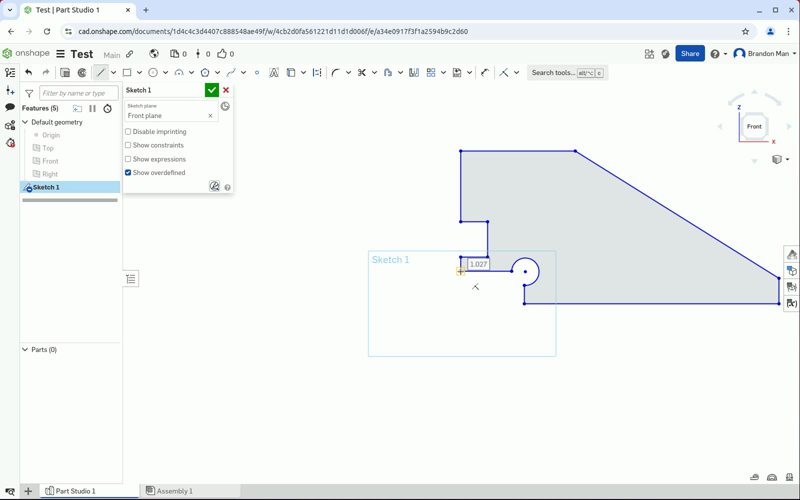
scroll(-6)
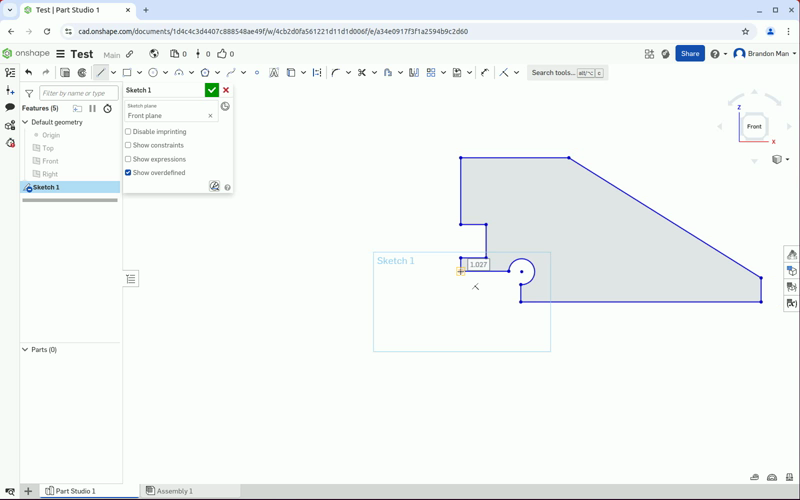
scroll(-6)
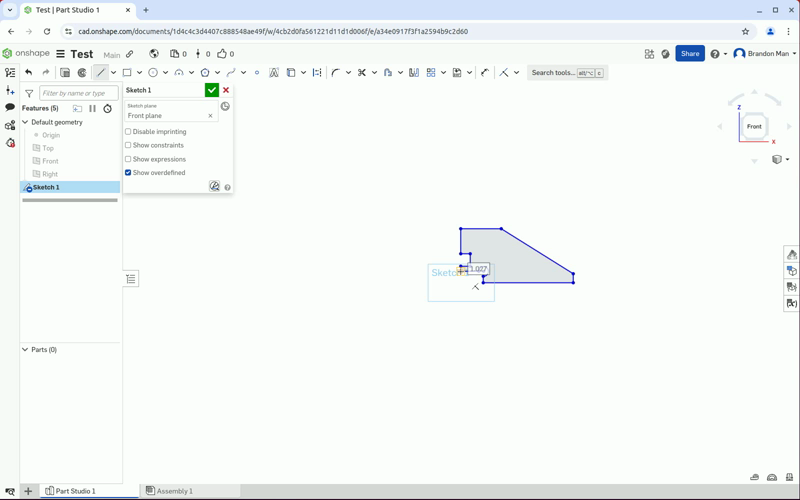
key(esc)
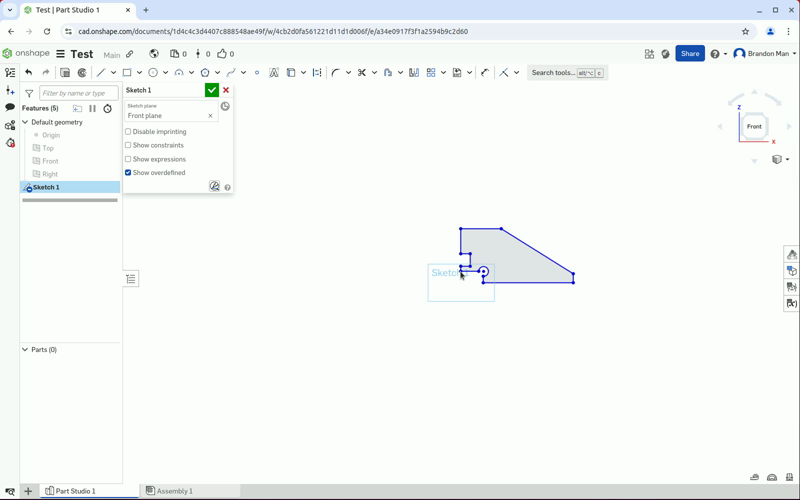
mouse_move(495, 239)
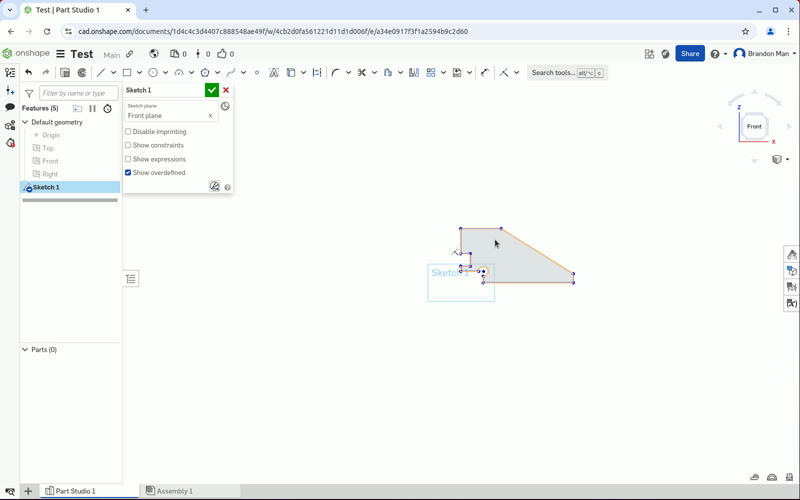
click(495, 239)
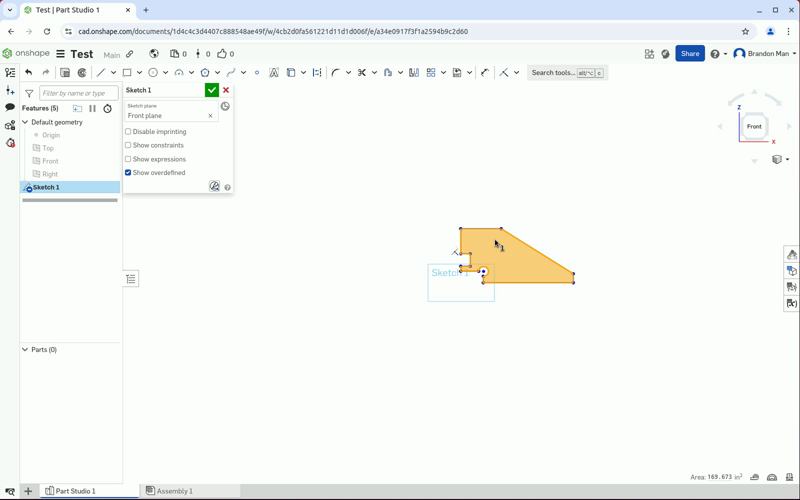
mouse_move(73, 352)
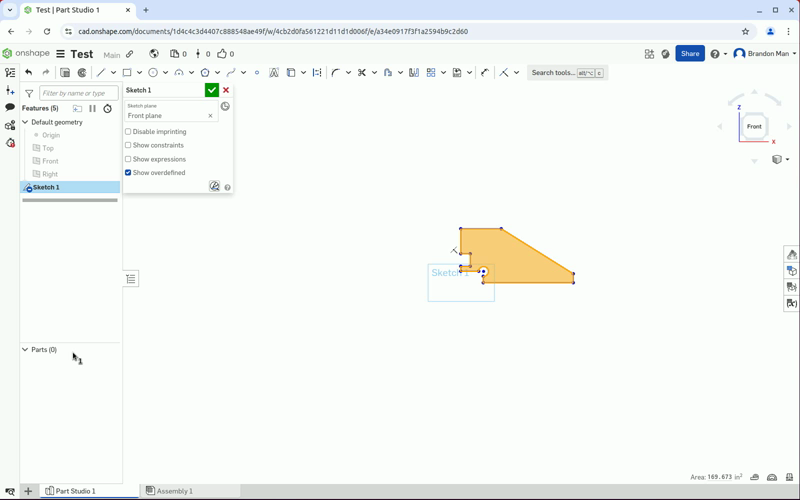
key(shift+y)
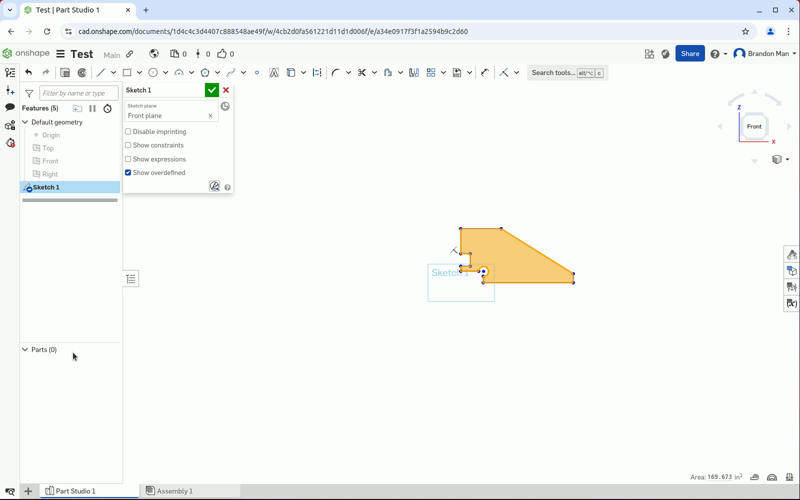
key(shift+e)
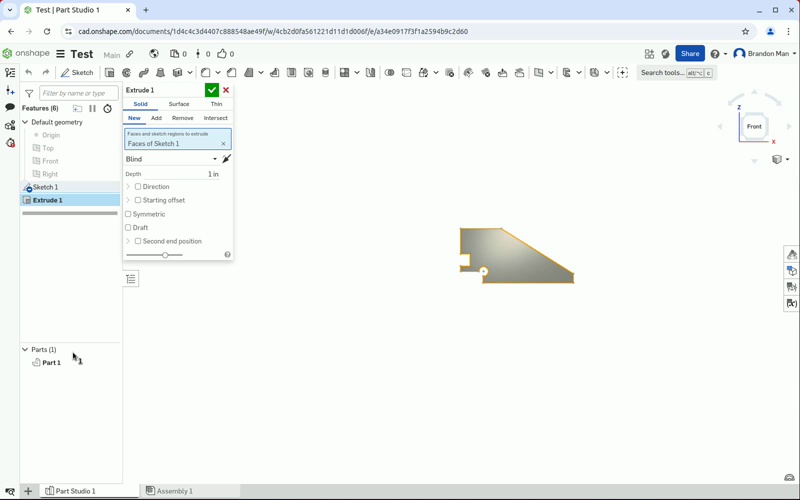
mouse_move(143, 106)
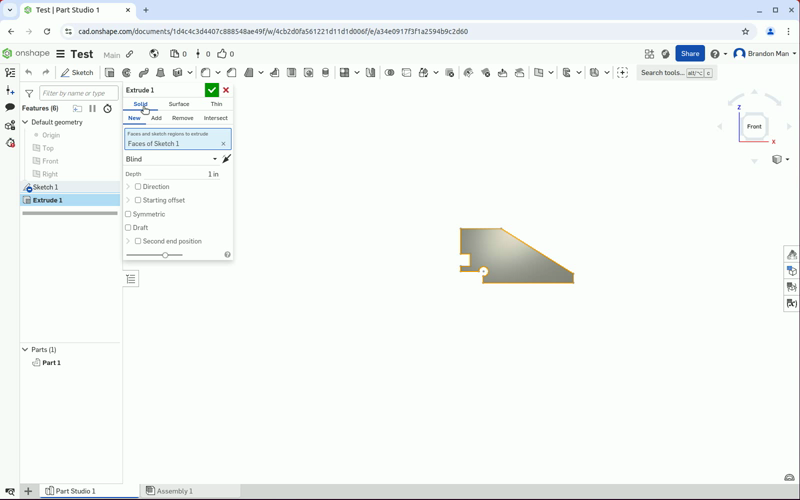
click(143, 106)
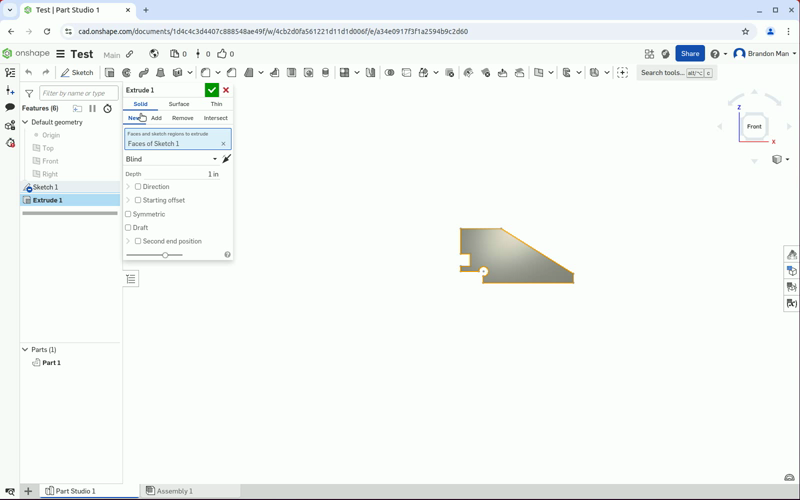
mouse_move(137, 120)
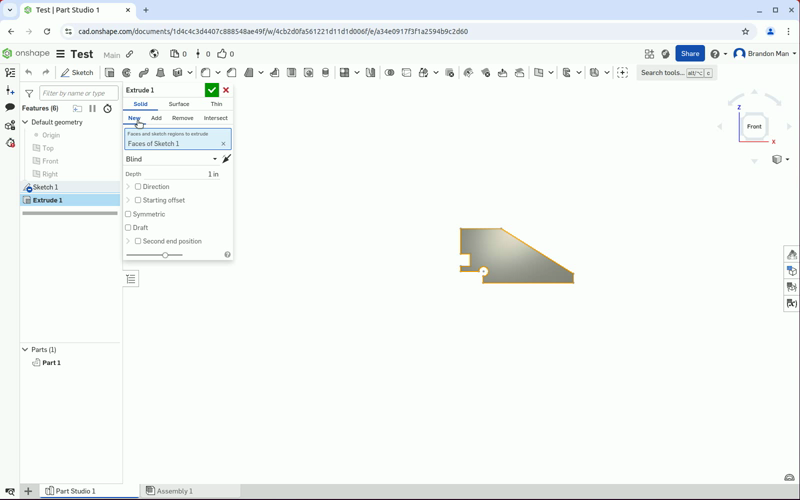
click(137, 120)
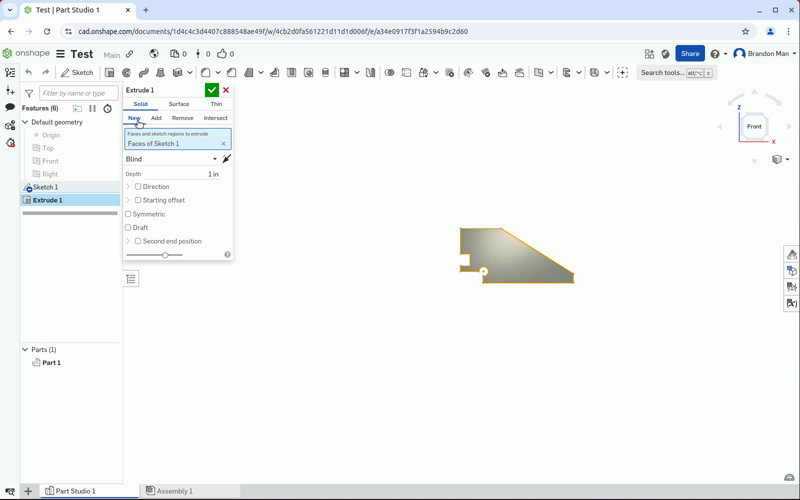
key(tab, 4)
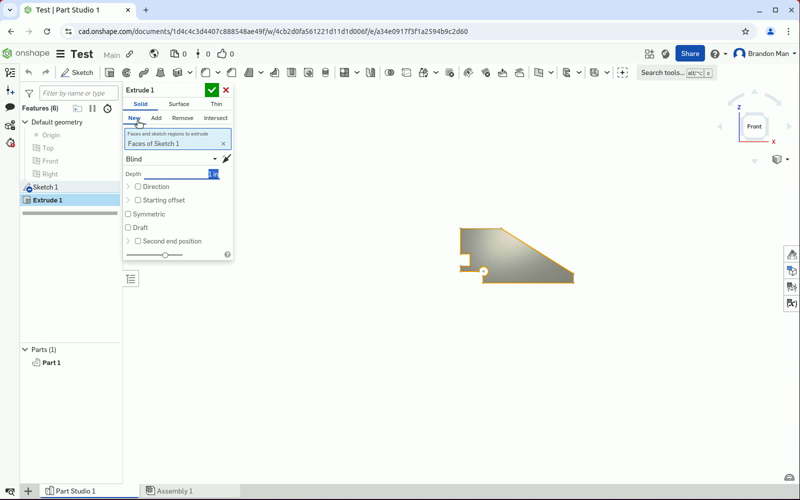
text(16.128)
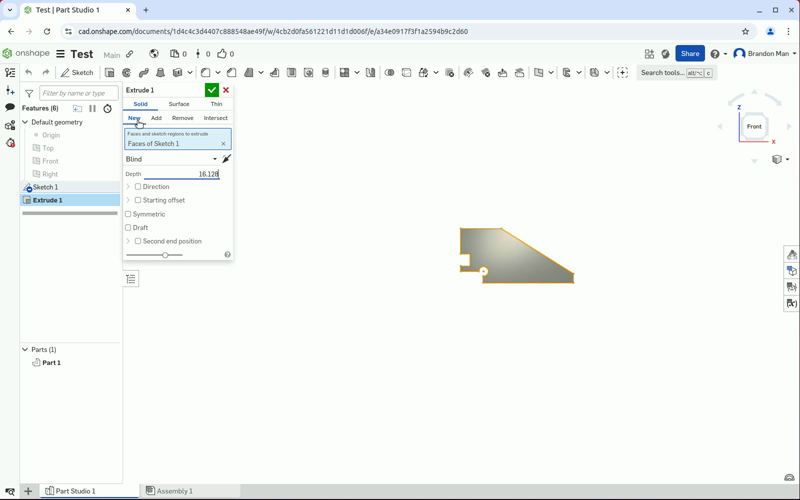
key(enter)
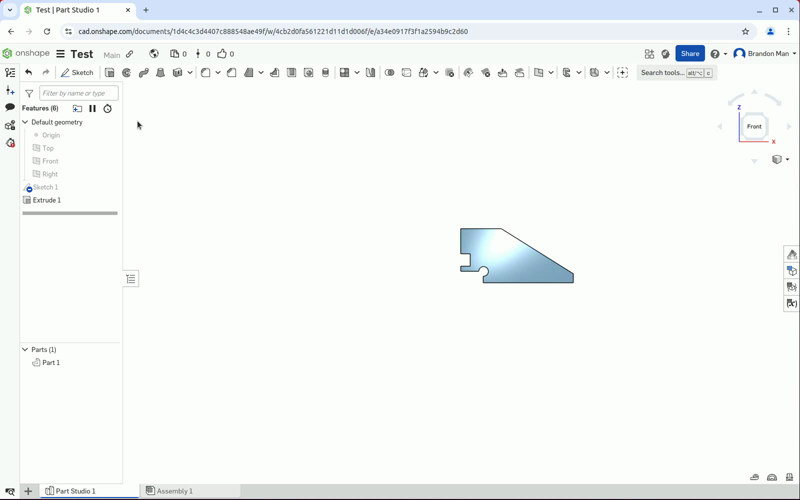
key(shift+h)
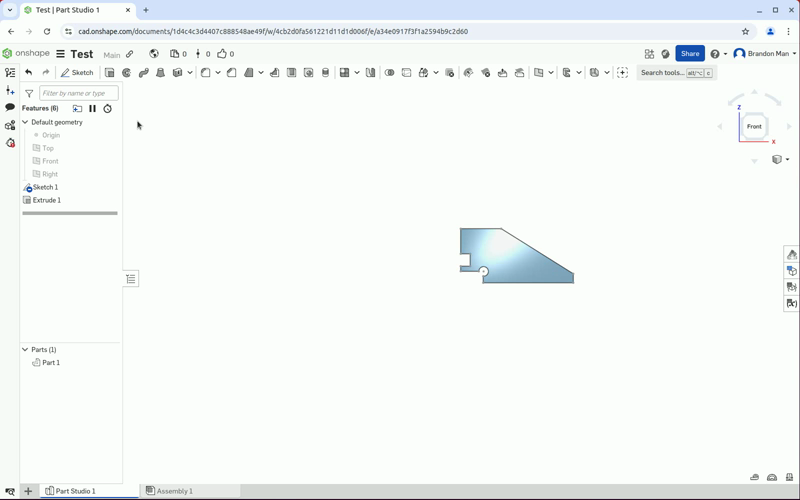
key(shift+h)
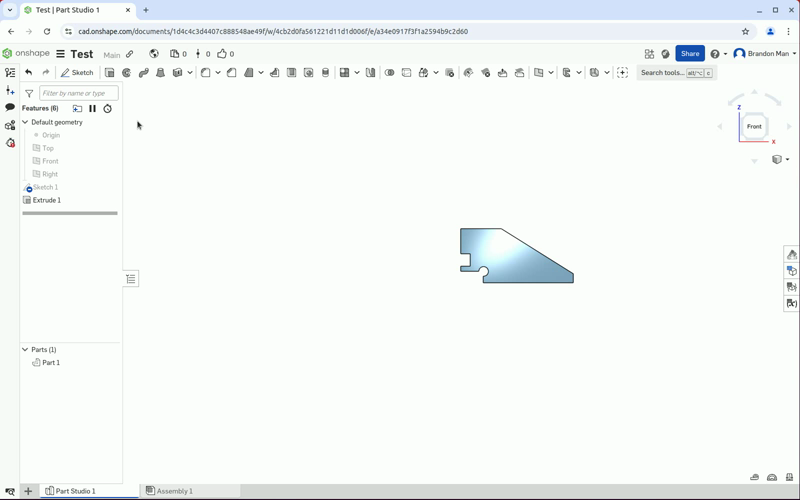
mouse_move(73, 189)
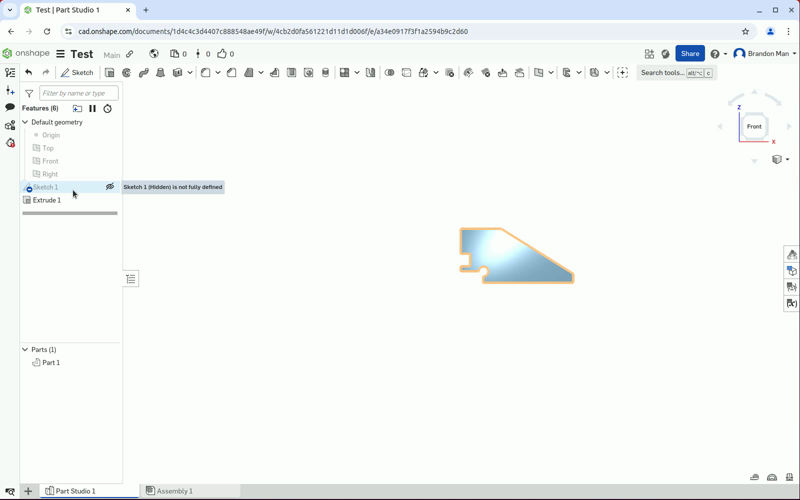
click(73, 189)
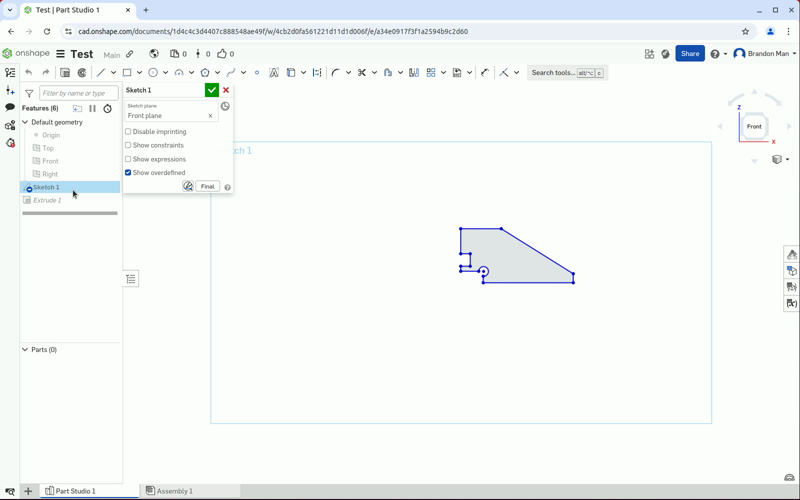
mouse_move(229, 92)
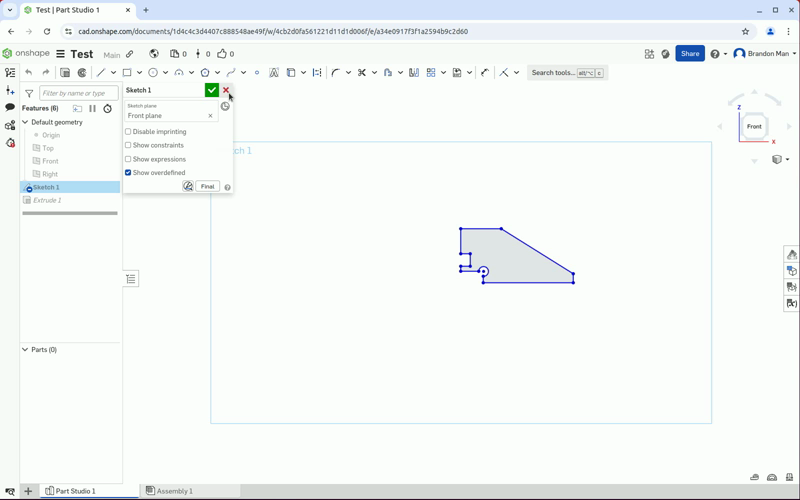
click(229, 92)
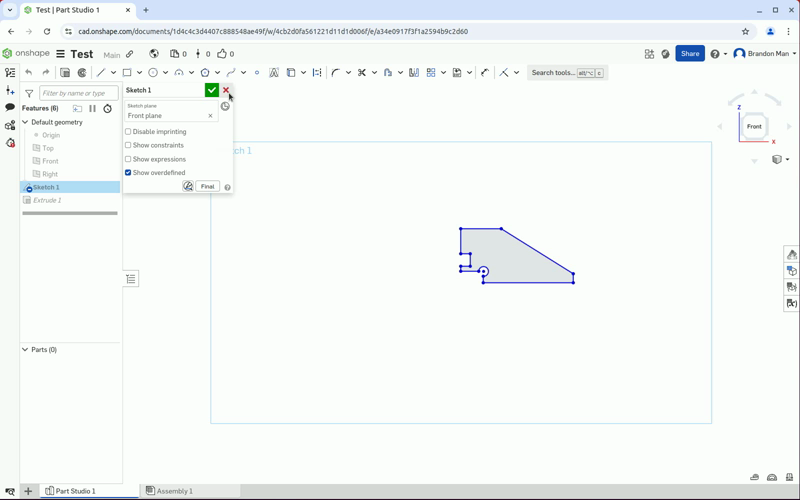
key(shift+s)
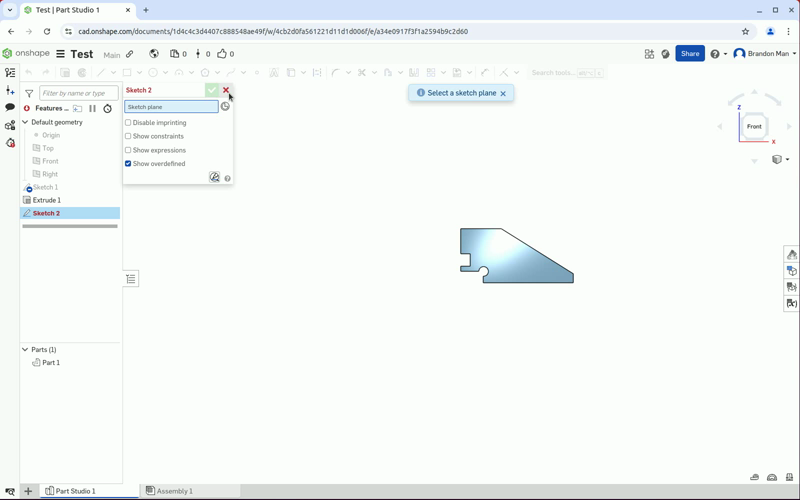
mouse_move(73, 163)
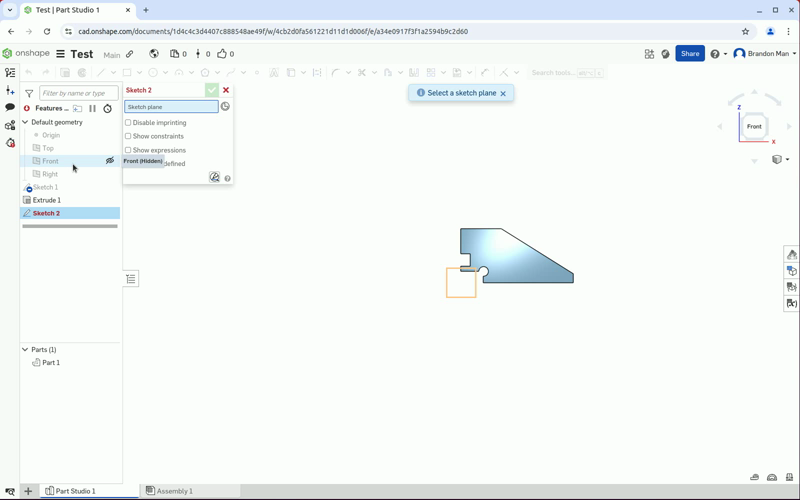
click(73, 163)
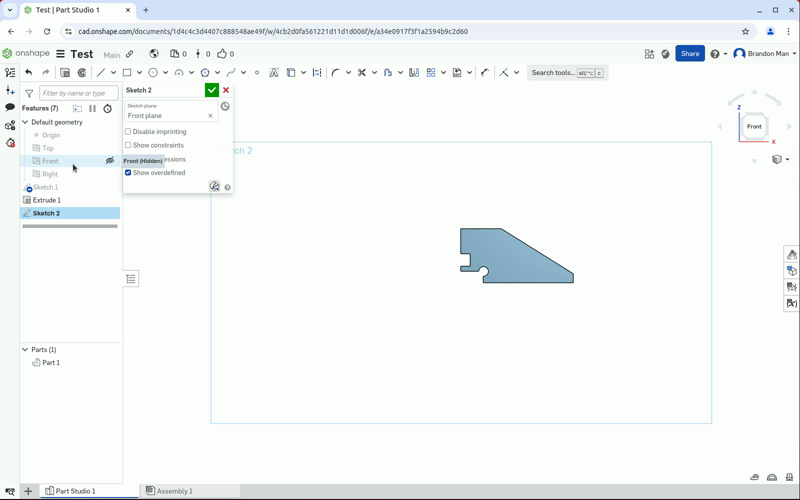
mouse_move(73, 352)
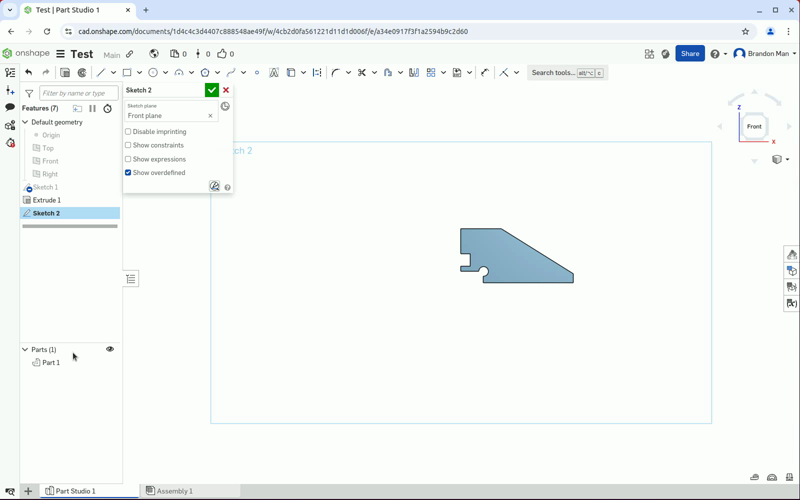
key(y)
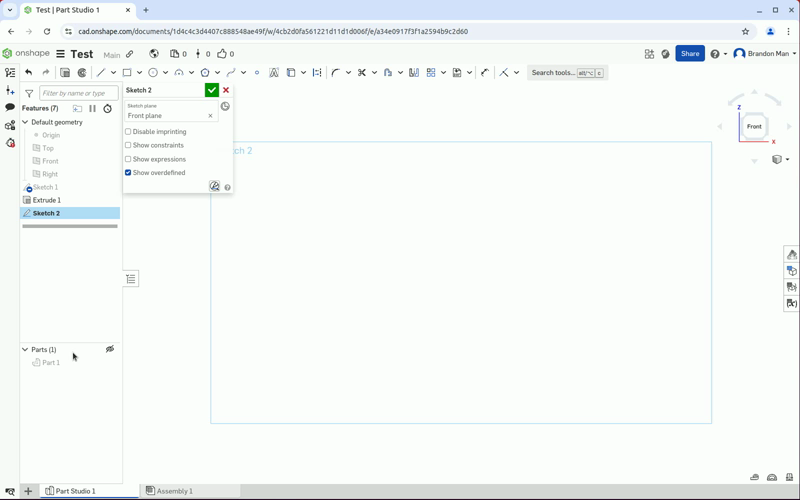
key(l)
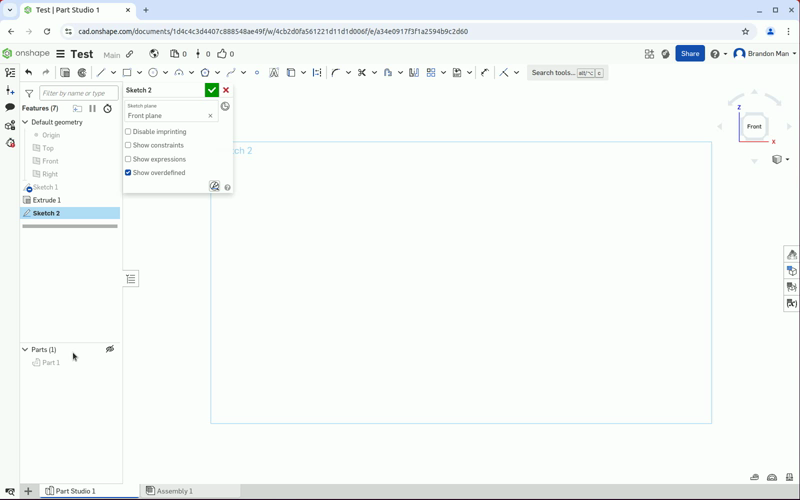
key_down(shift)
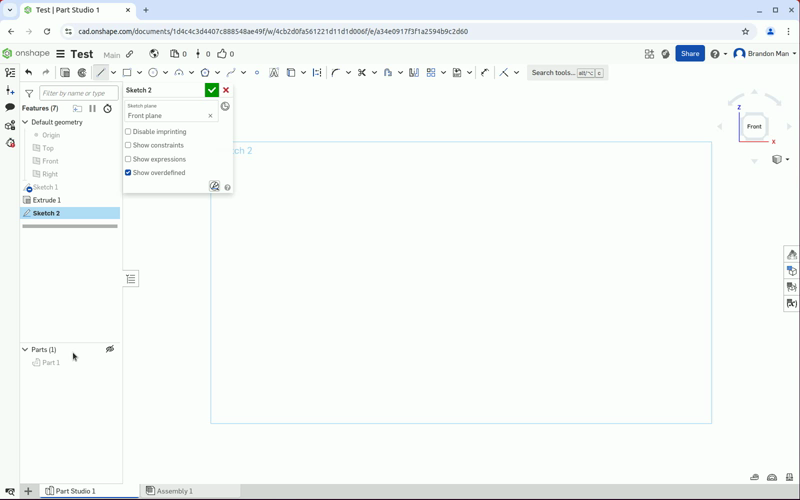
mouse_move(460, 282)
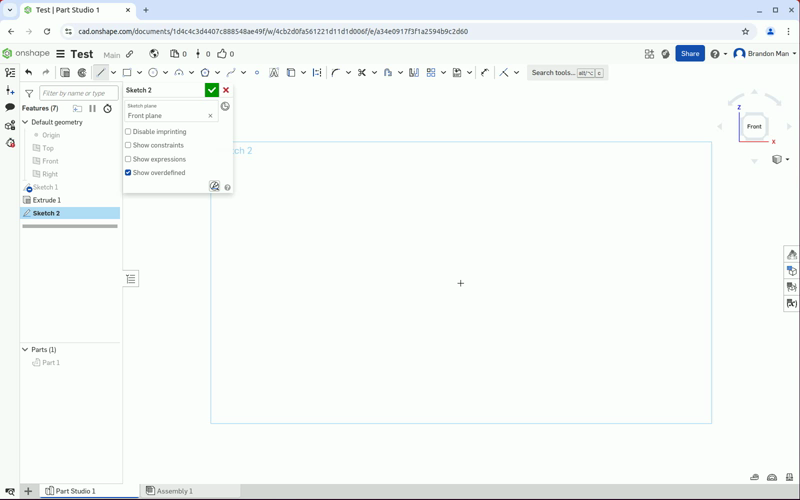
click(460, 282)
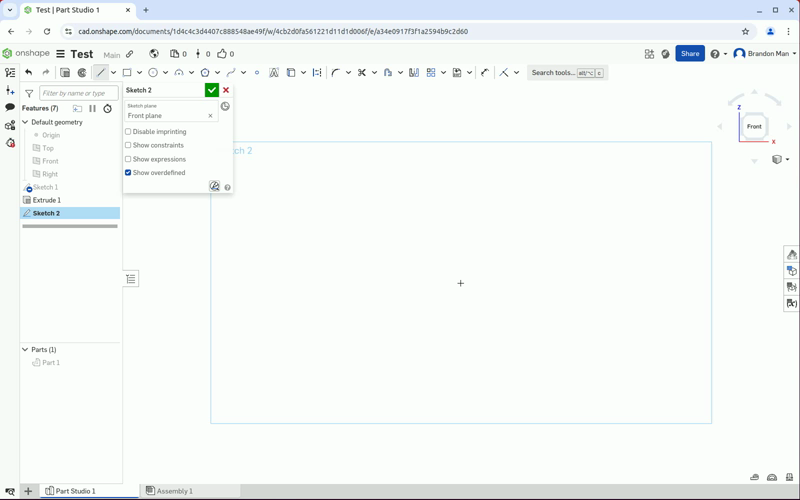
key_up(shift)
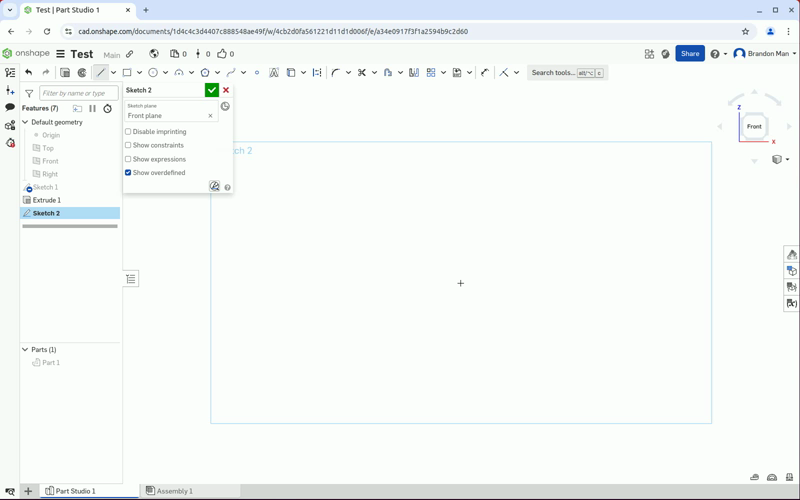
key_down(shift)
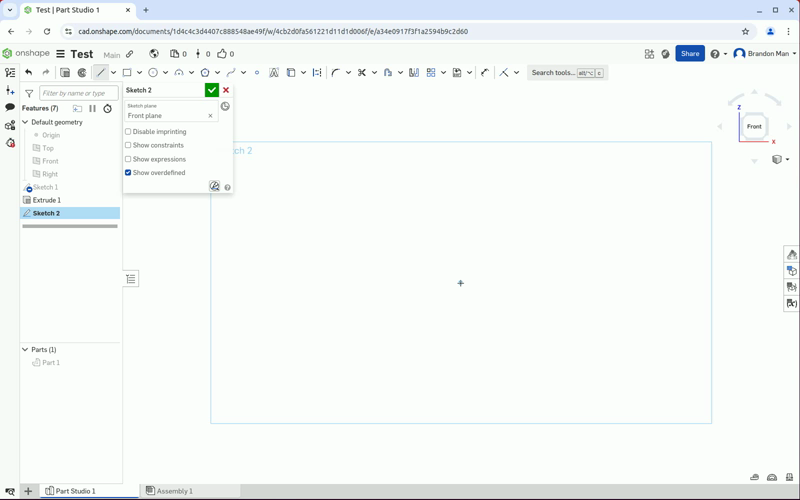
mouse_move(490, 282)
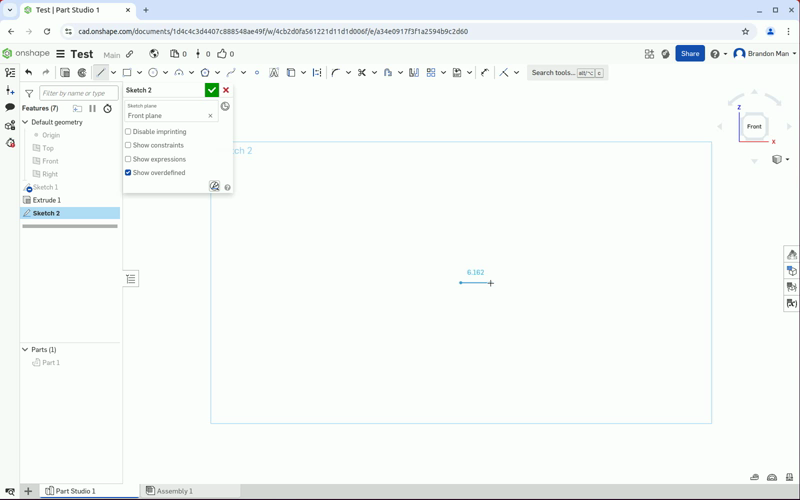
mouse_move(483, 282)
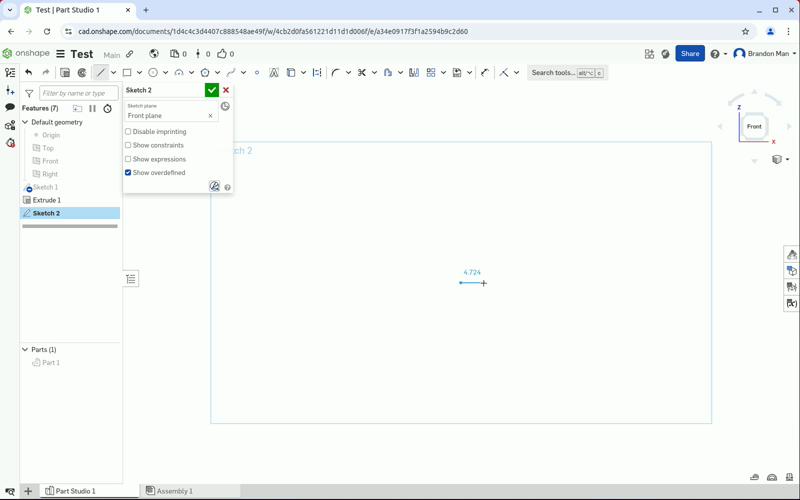
click(483, 282)
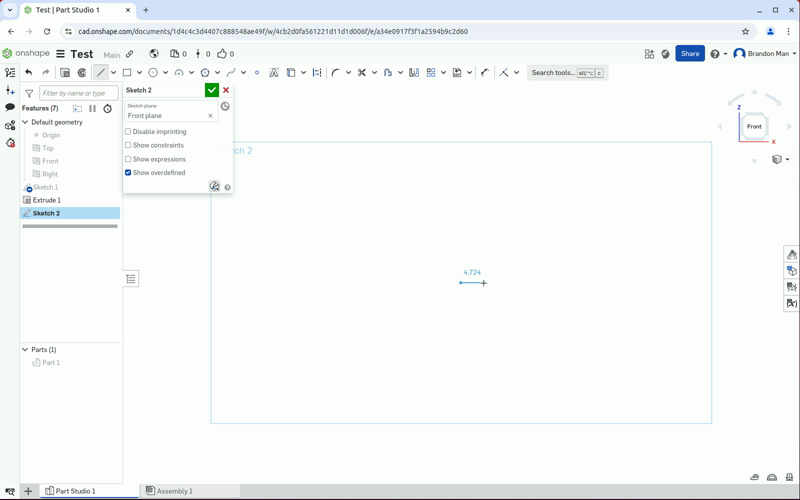
key_up(shift)
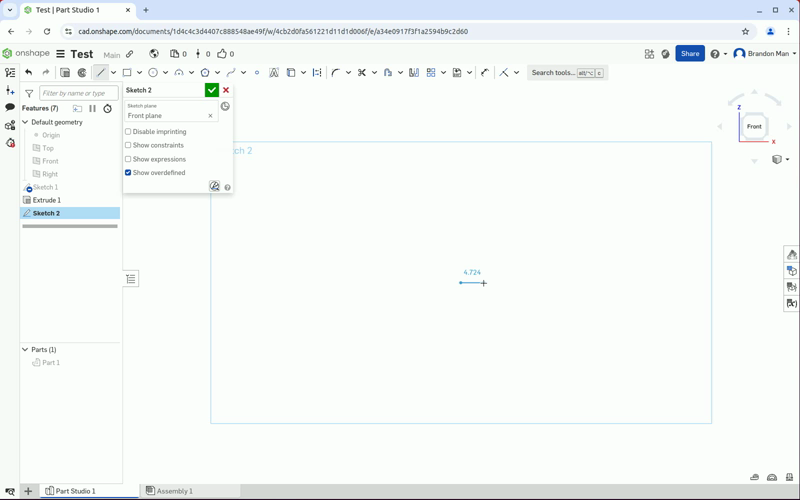
key_down(shift)
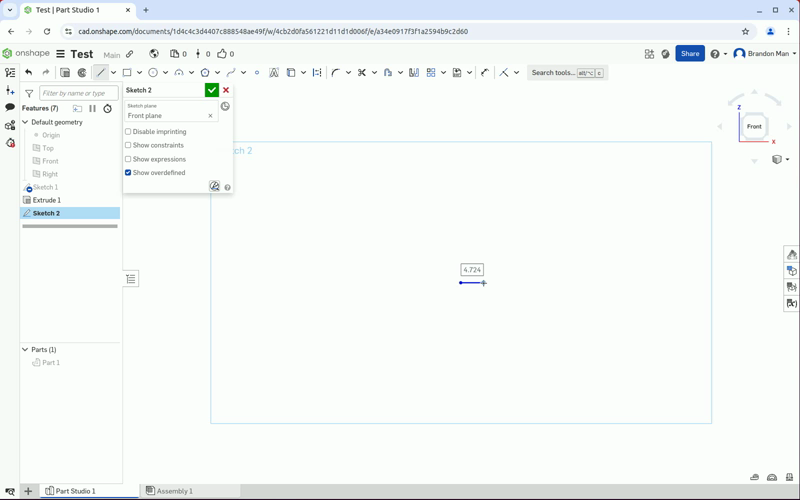
mouse_move(513, 282)
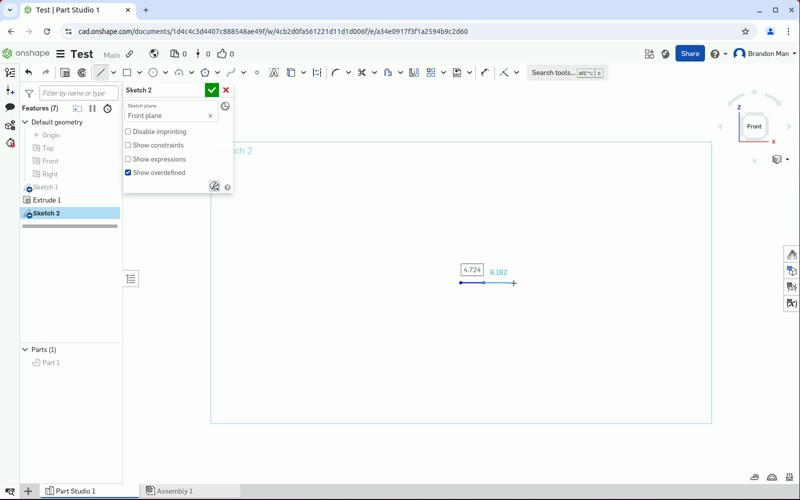
mouse_move(483, 276)
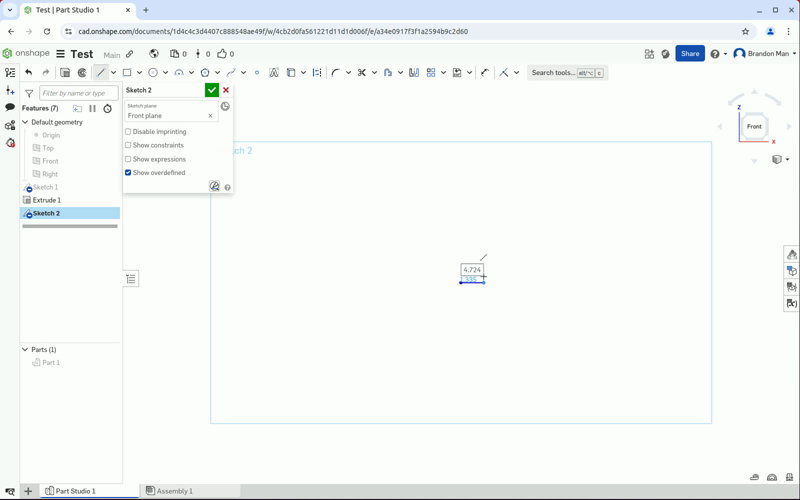
scroll(6)
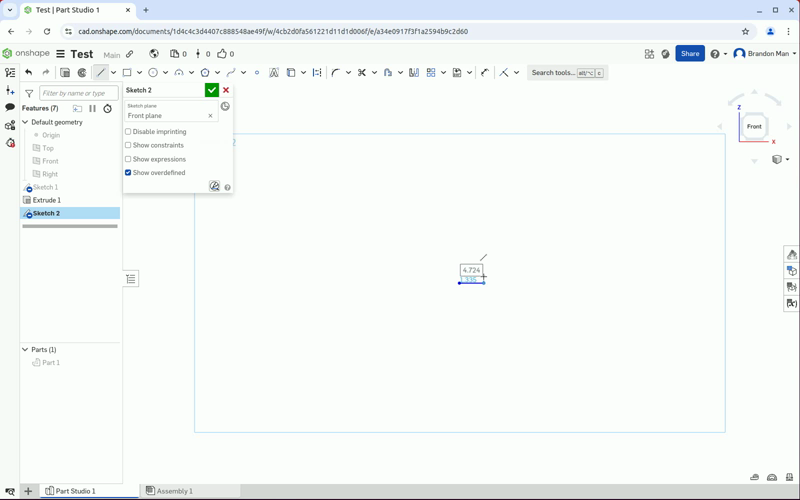
scroll(6)
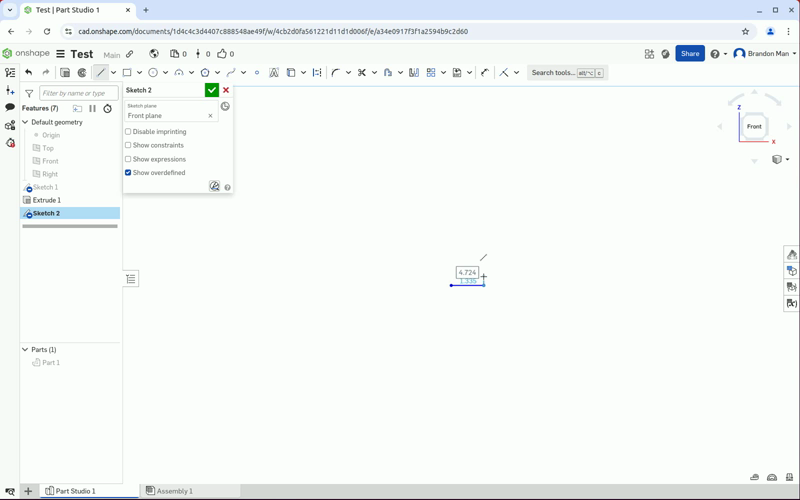
scroll(6)
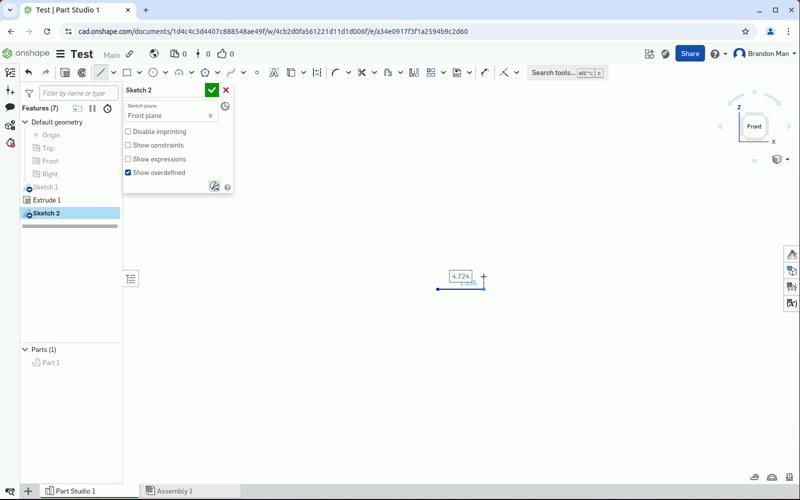
scroll(6)
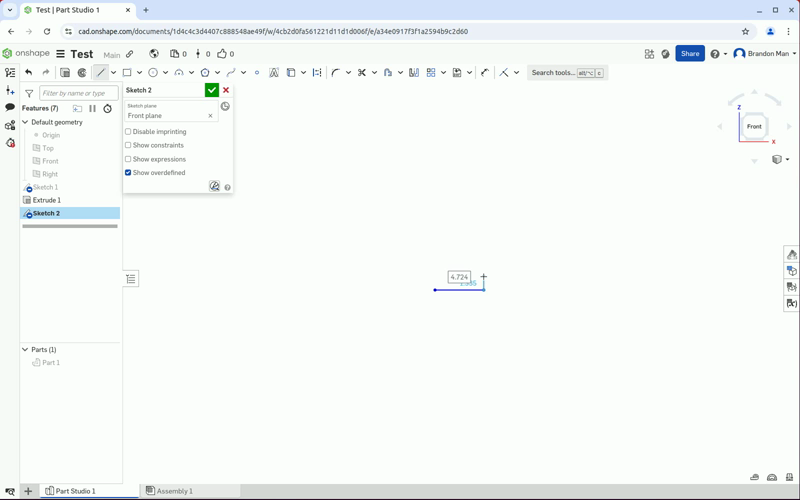
scroll(6)
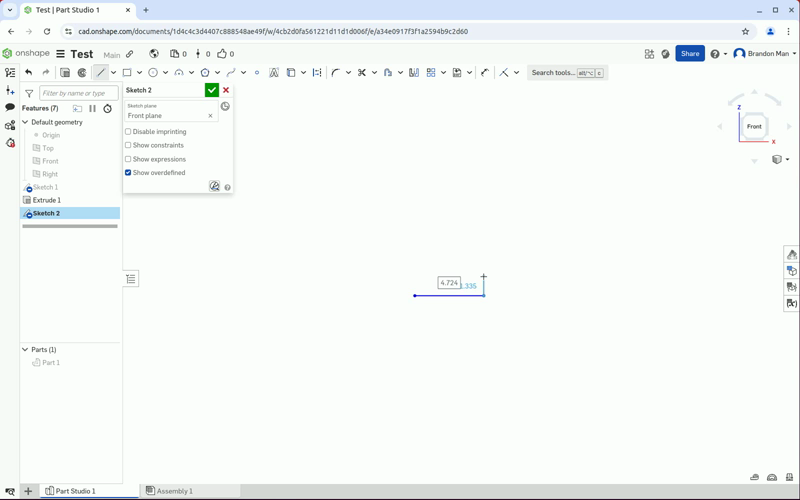
scroll(6)
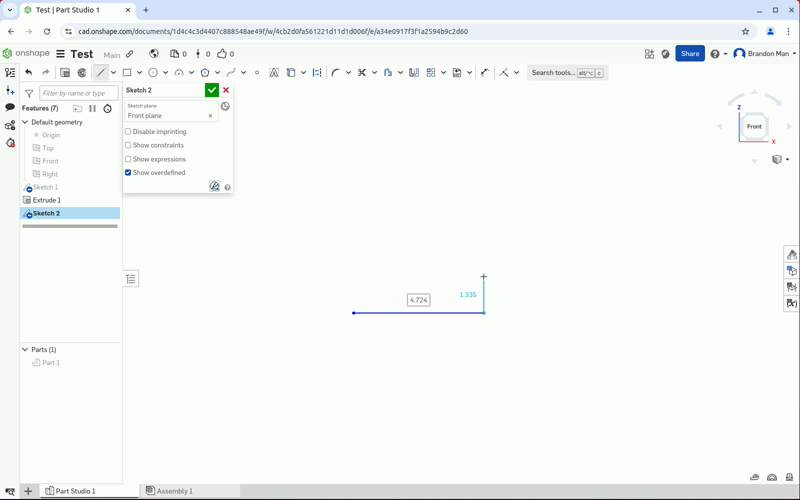
scroll(6)
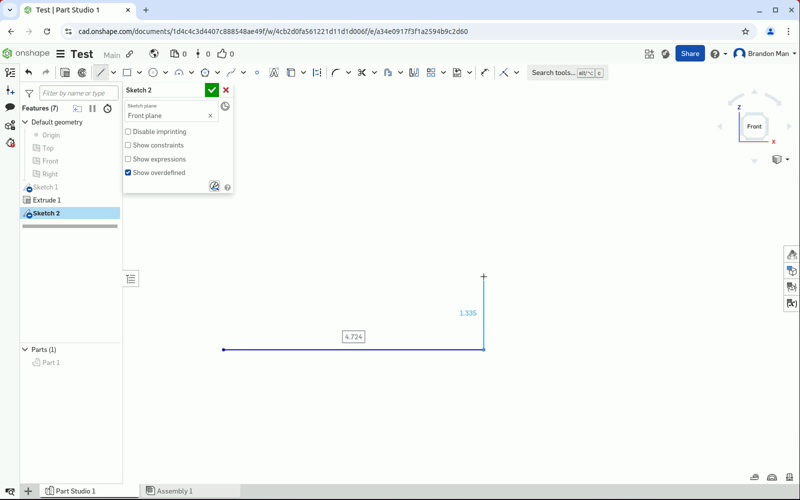
click(483, 276)
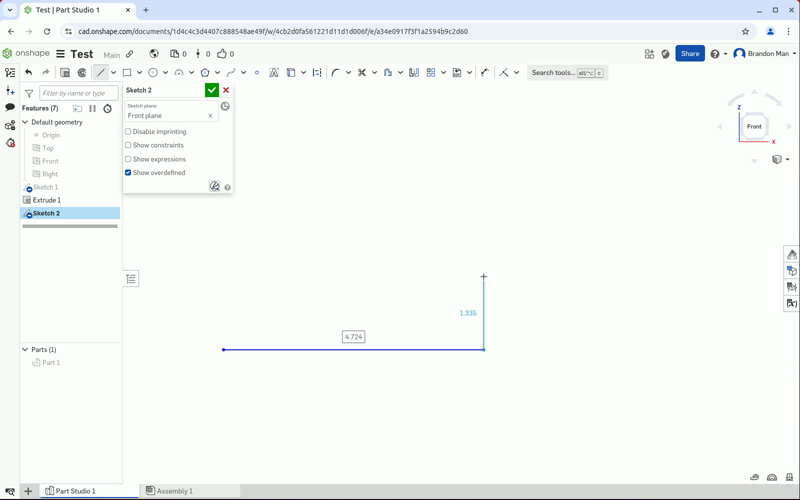
scroll(-6)
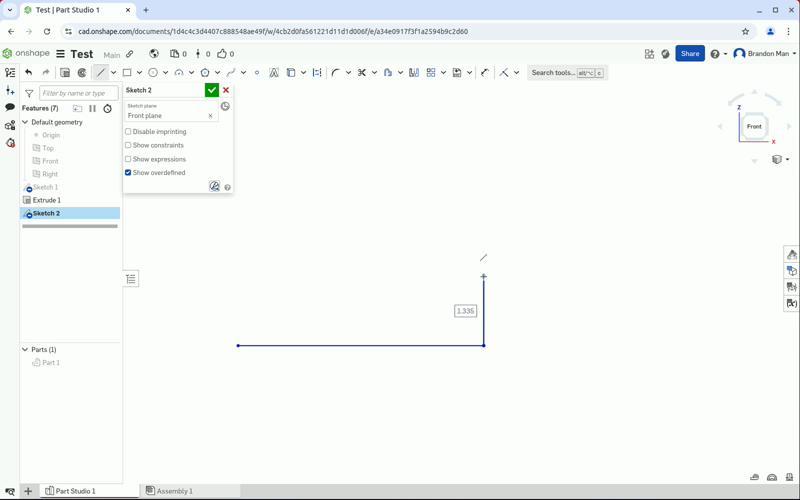
scroll(-6)
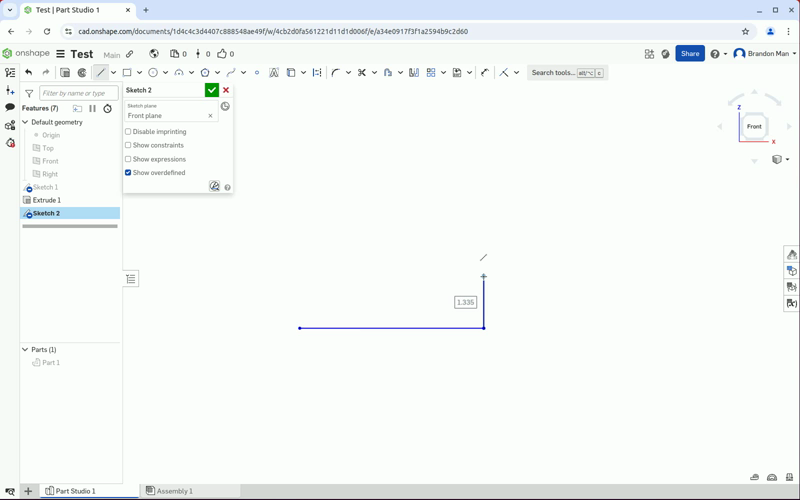
scroll(-6)
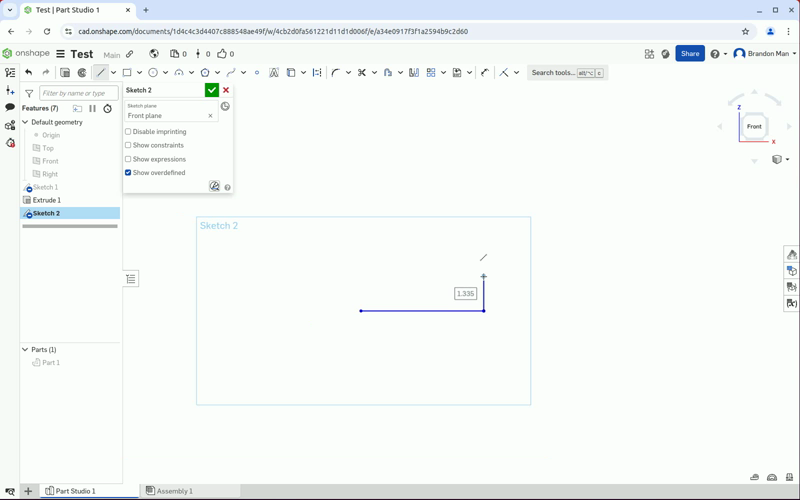
scroll(-6)
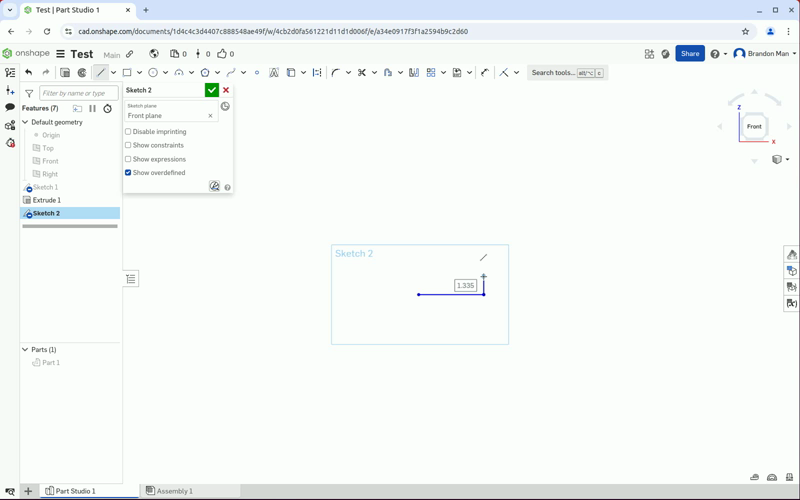
scroll(-6)
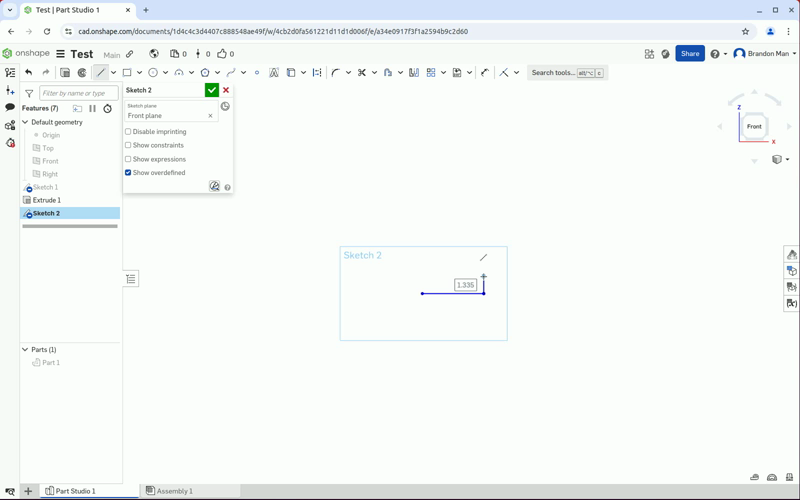
scroll(-6)
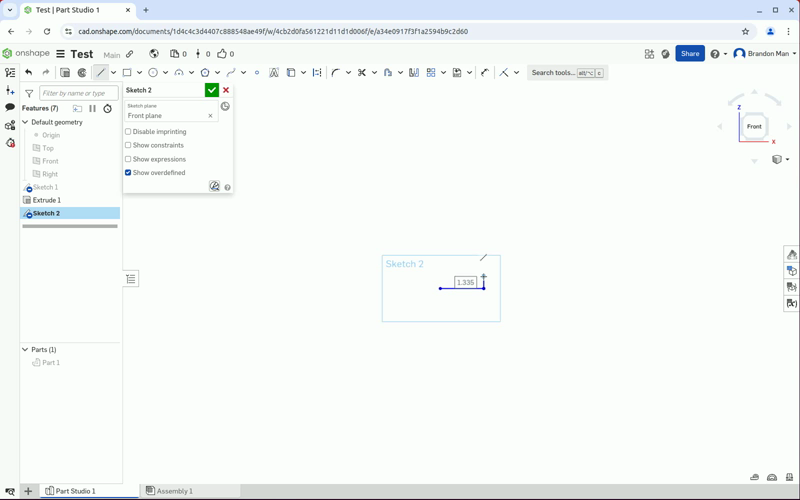
scroll(-6)
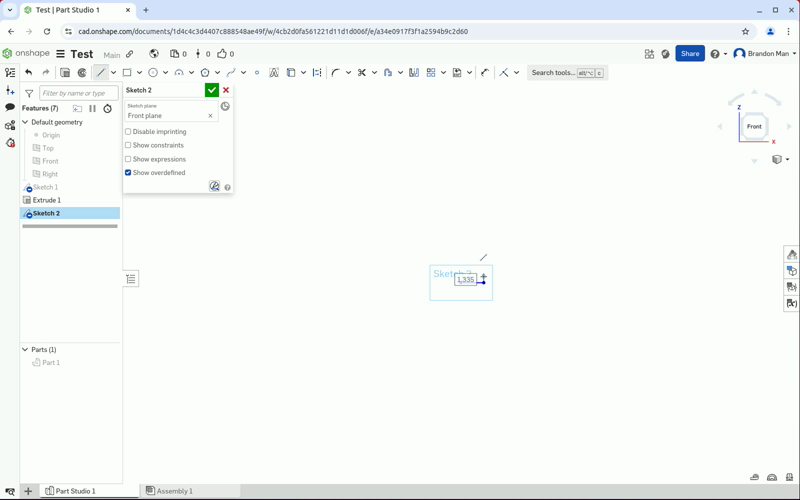
key_up(shift)
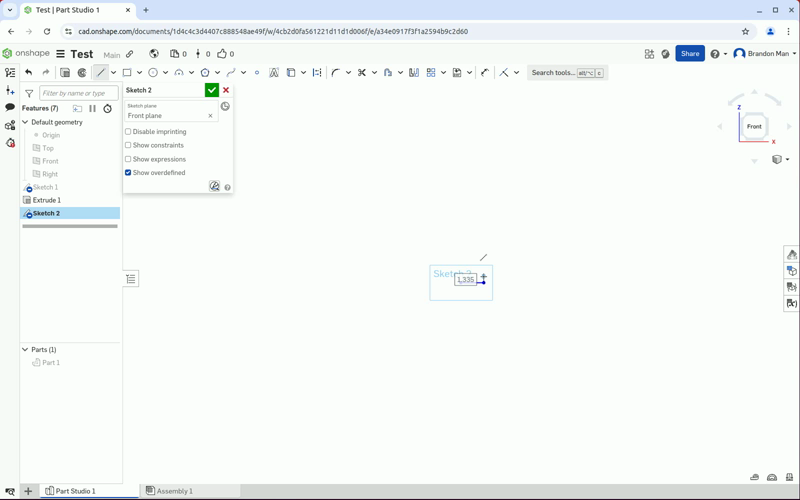
key(esc)
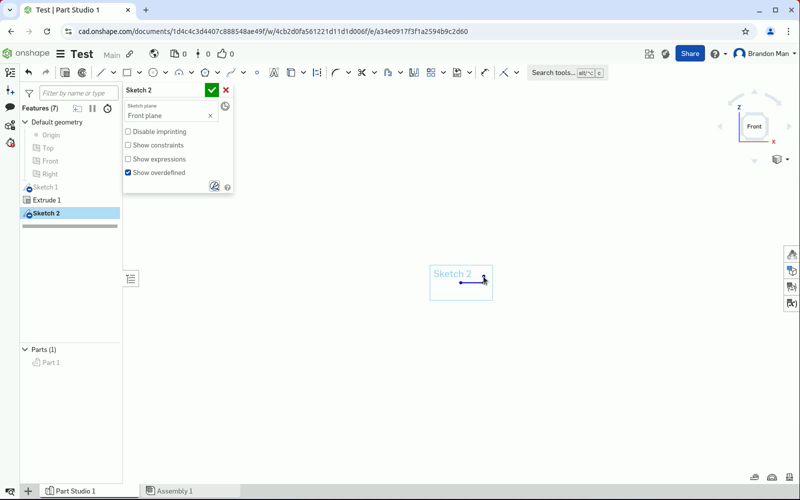
key(a)
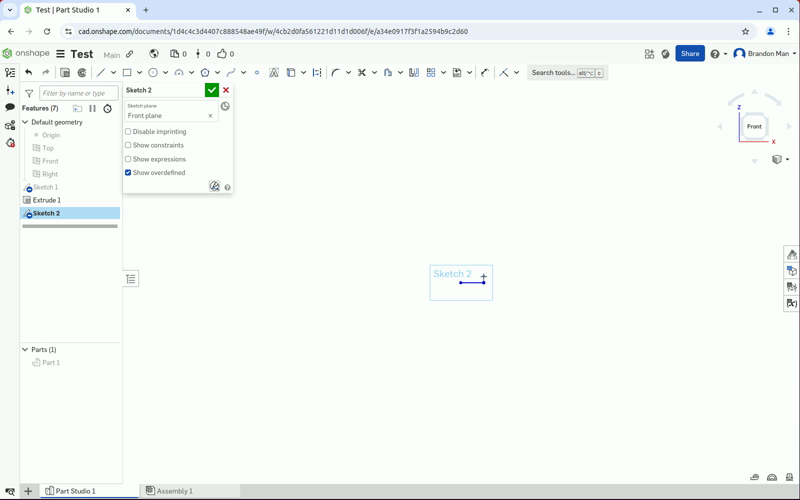
mouse_move(483, 276)
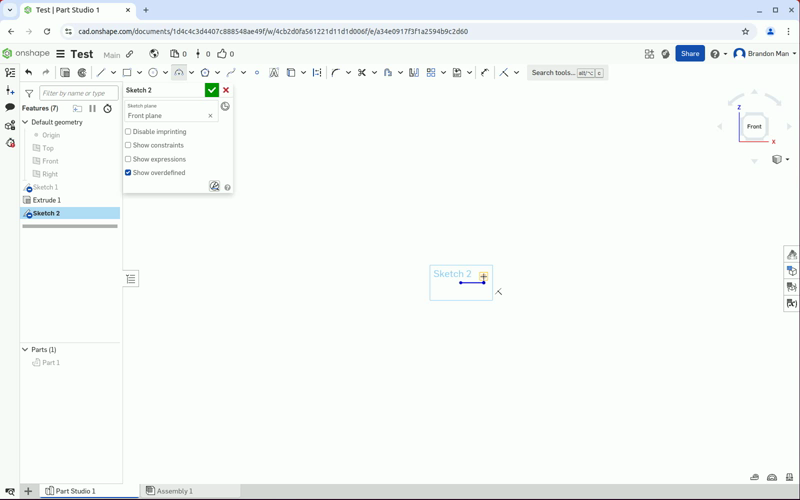
click(483, 276)
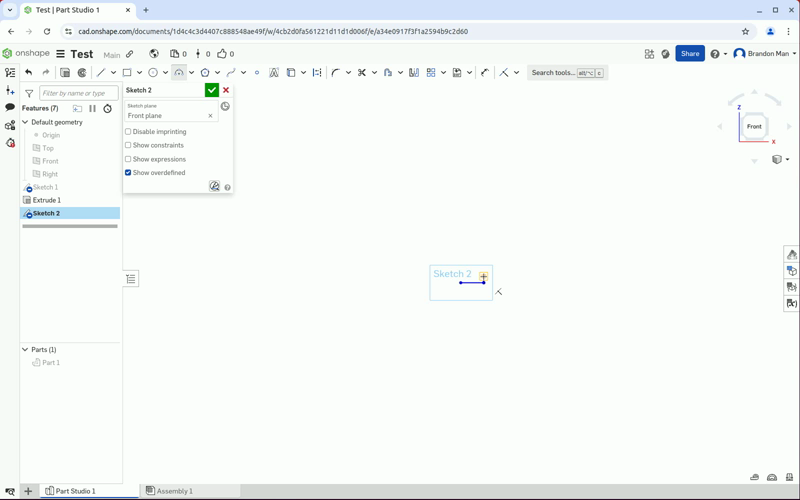
key_down(shift)
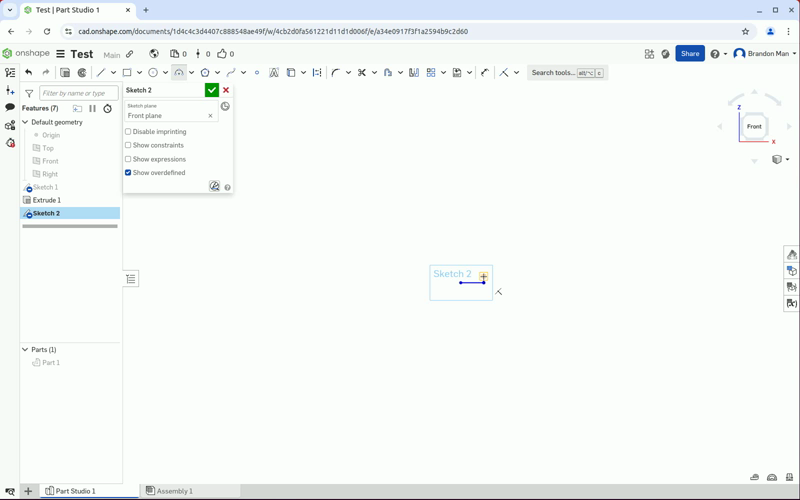
mouse_move(479, 271)
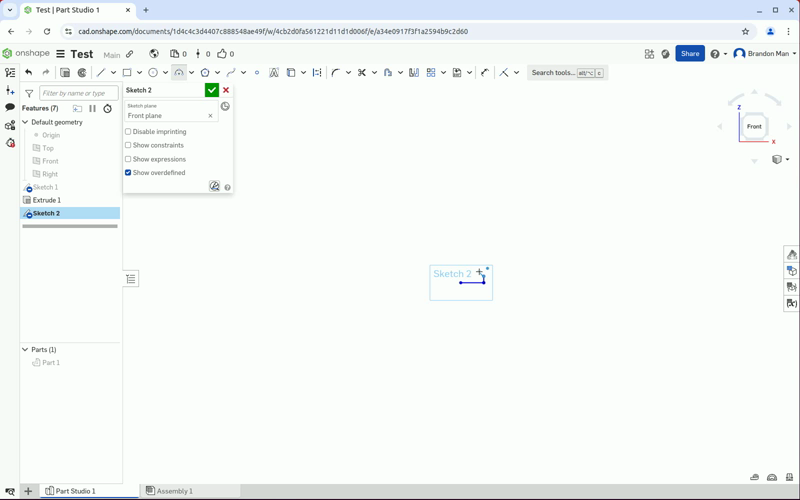
scroll(6)
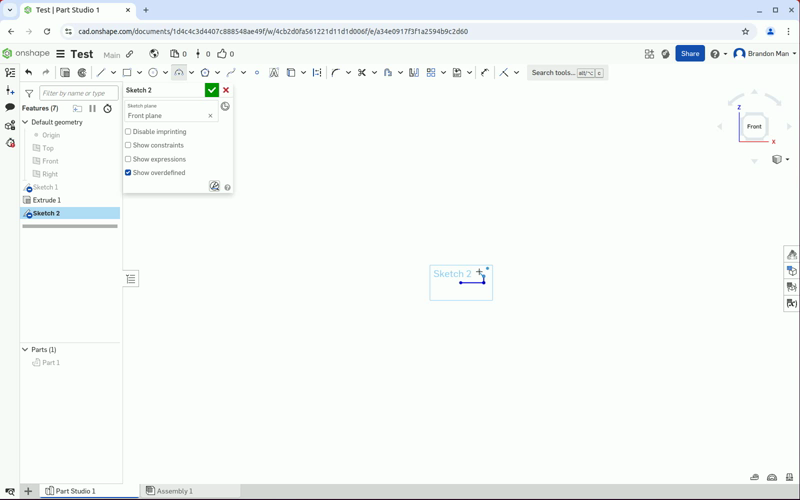
scroll(6)
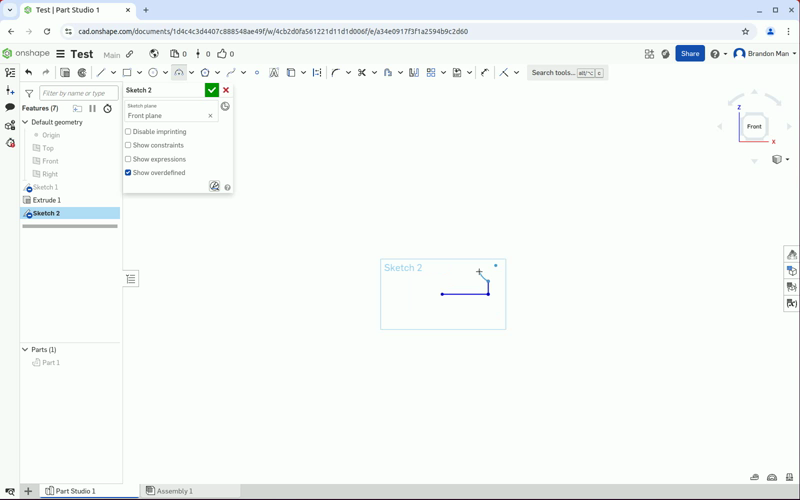
scroll(6)
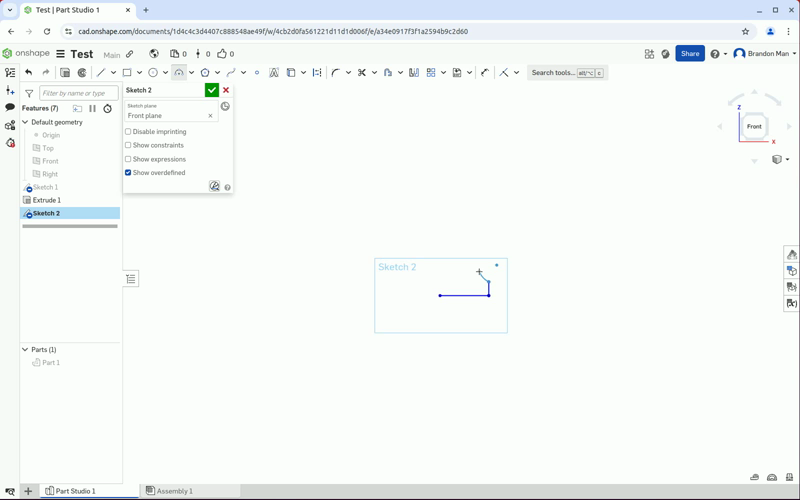
scroll(6)
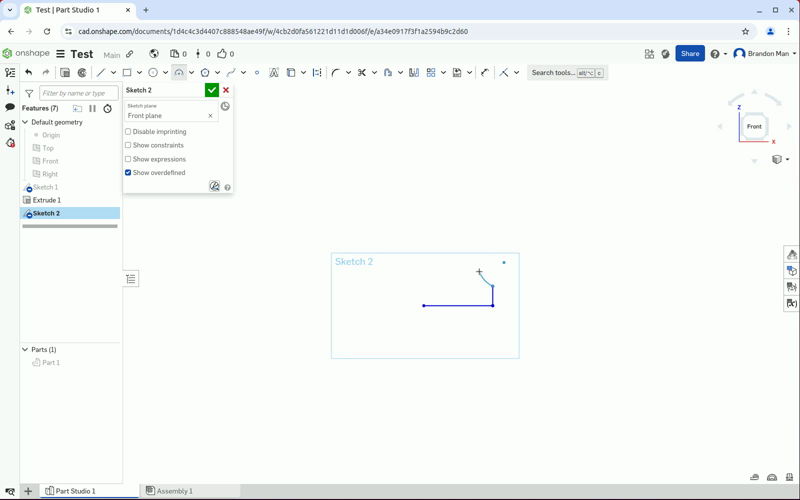
scroll(6)
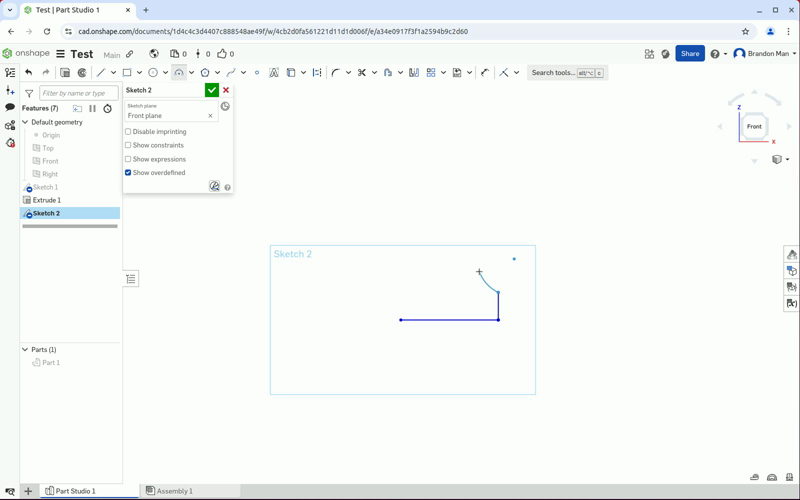
scroll(6)
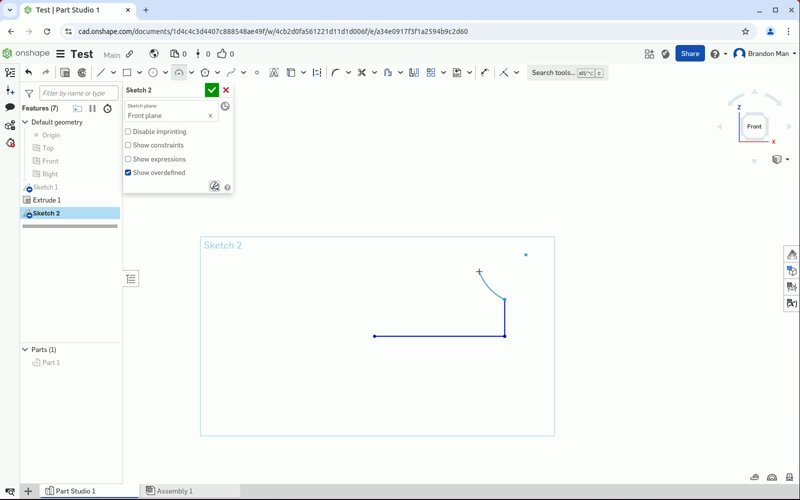
scroll(6)
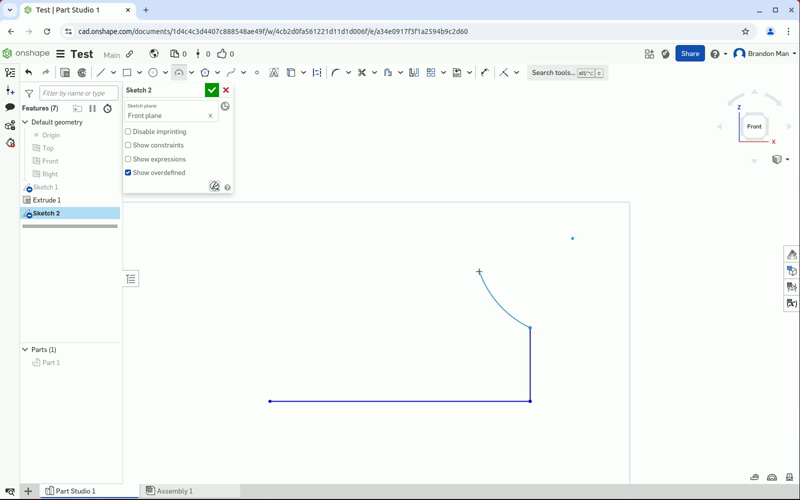
click(479, 271)
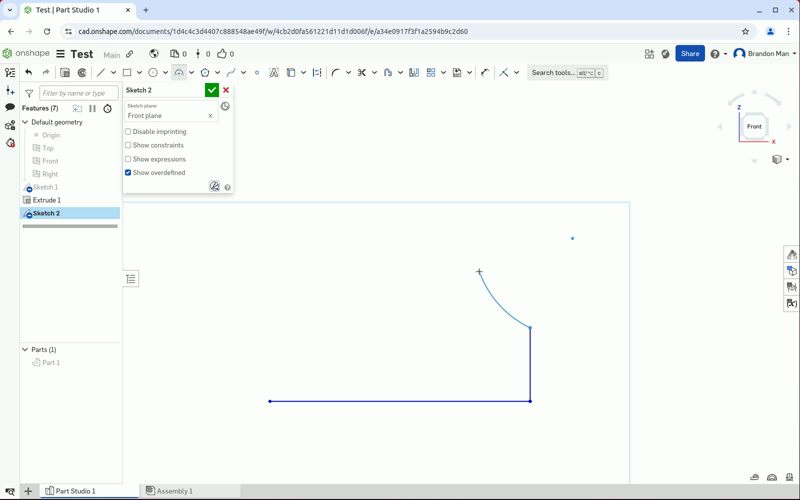
scroll(-6)
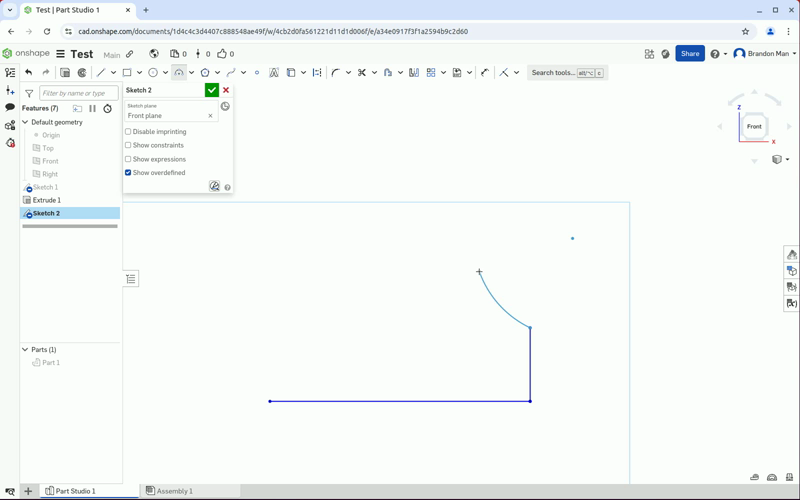
scroll(-6)
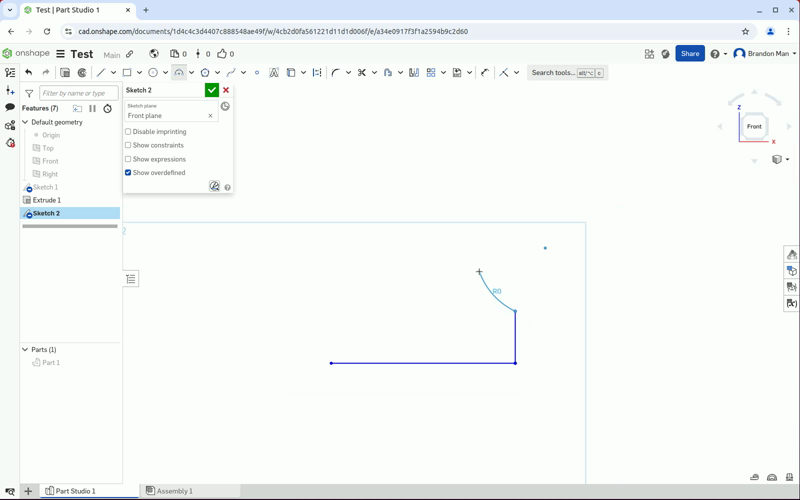
scroll(-6)
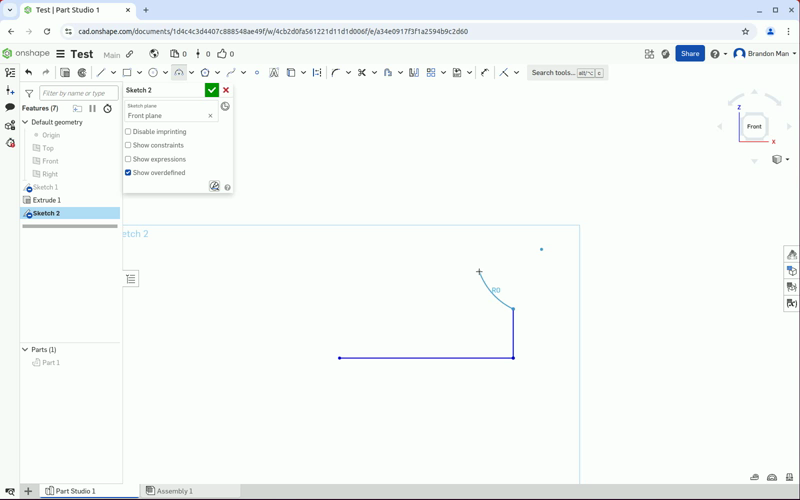
scroll(-6)
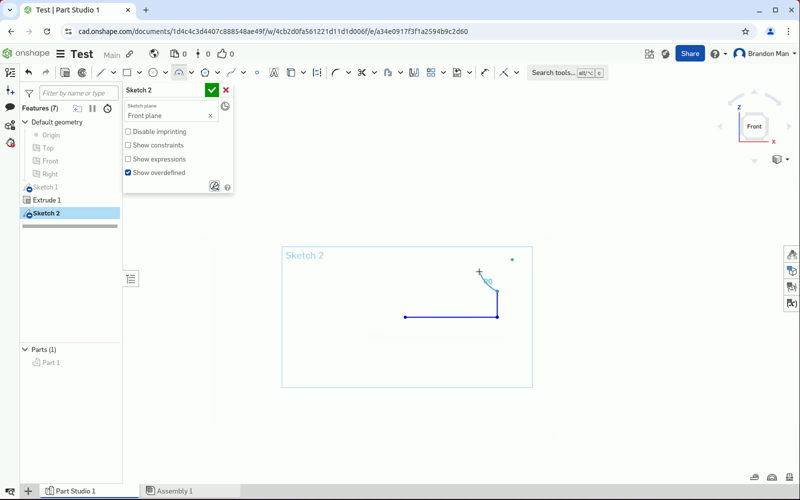
scroll(-6)
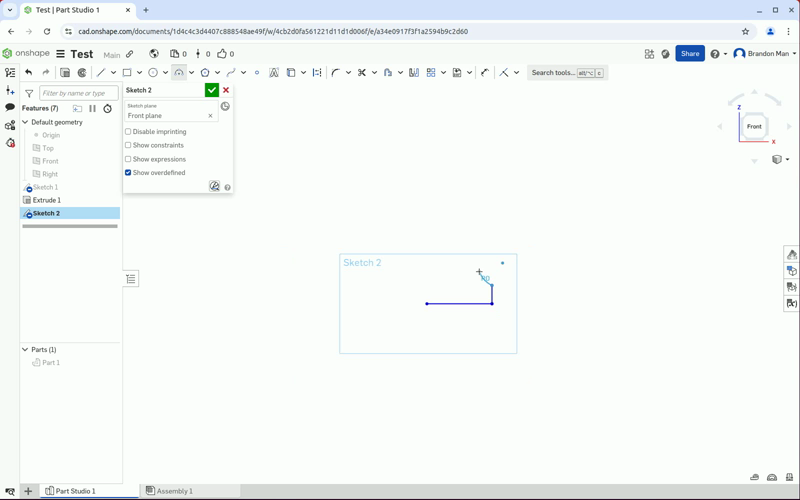
scroll(-6)
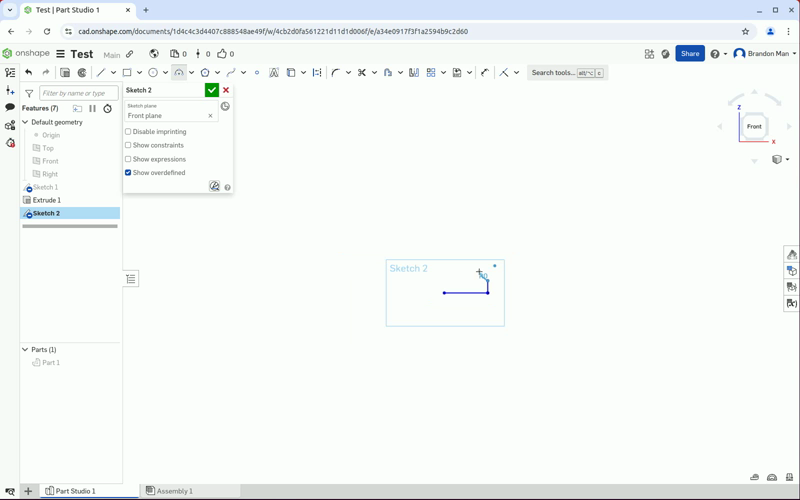
scroll(-6)
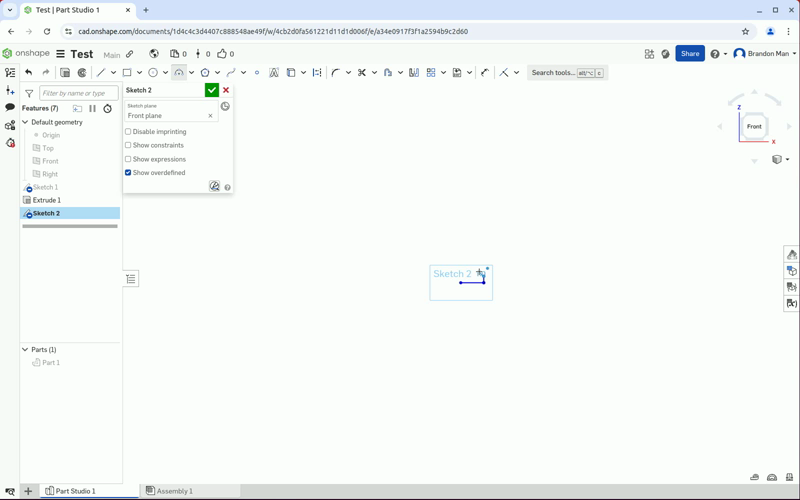
mouse_move(480, 274)
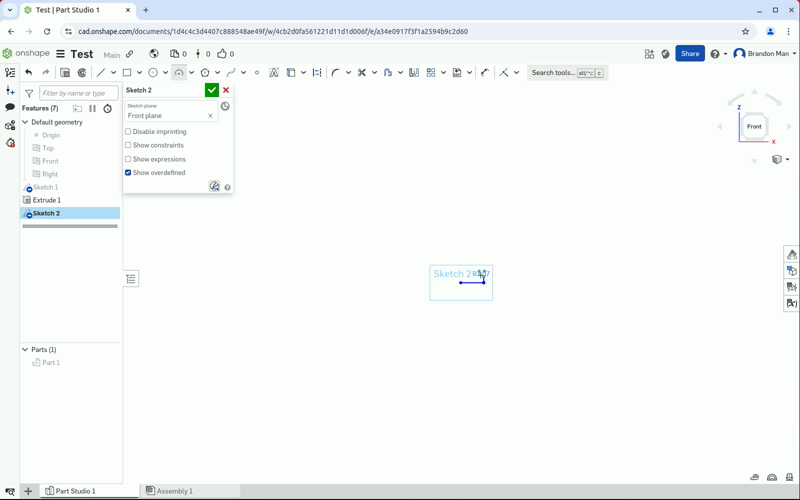
scroll(6)
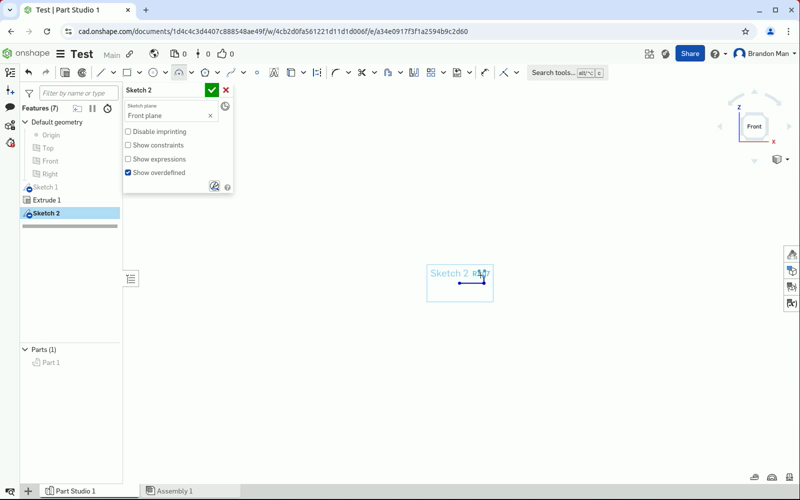
scroll(6)
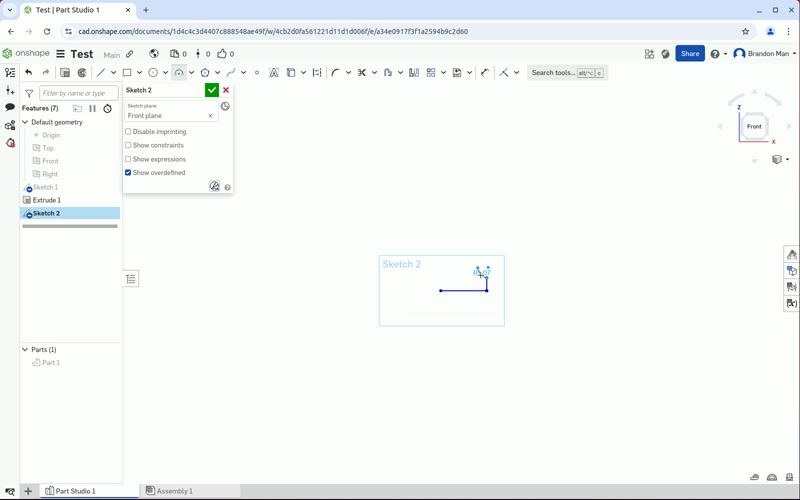
scroll(6)
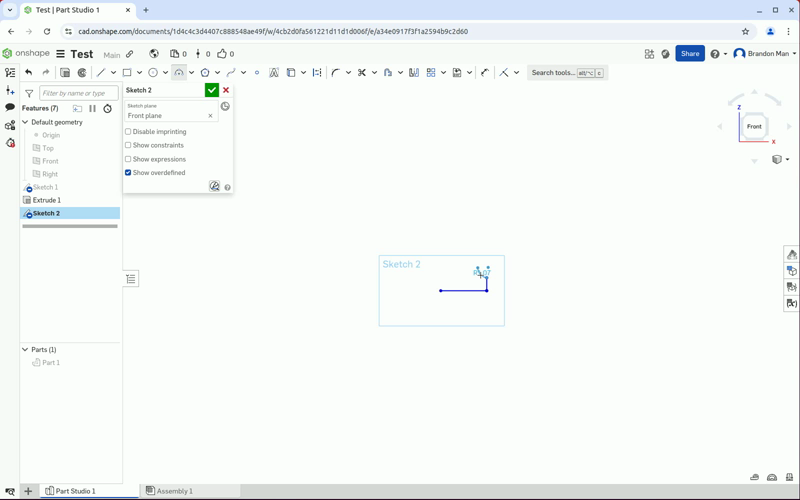
scroll(6)
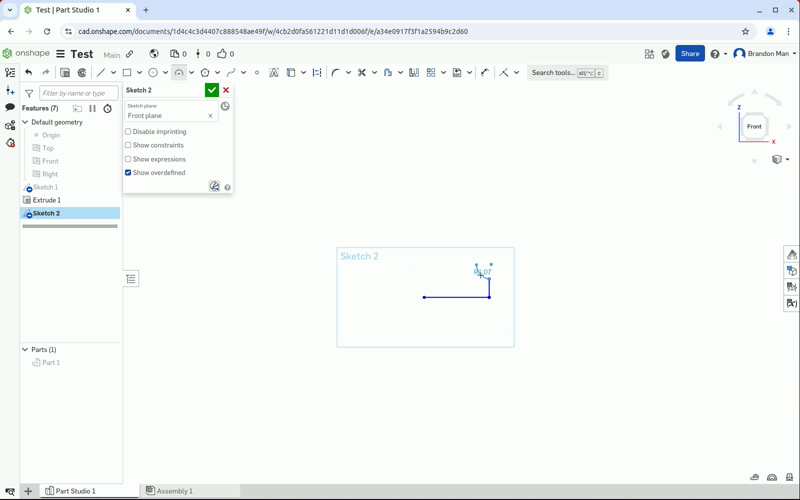
scroll(6)
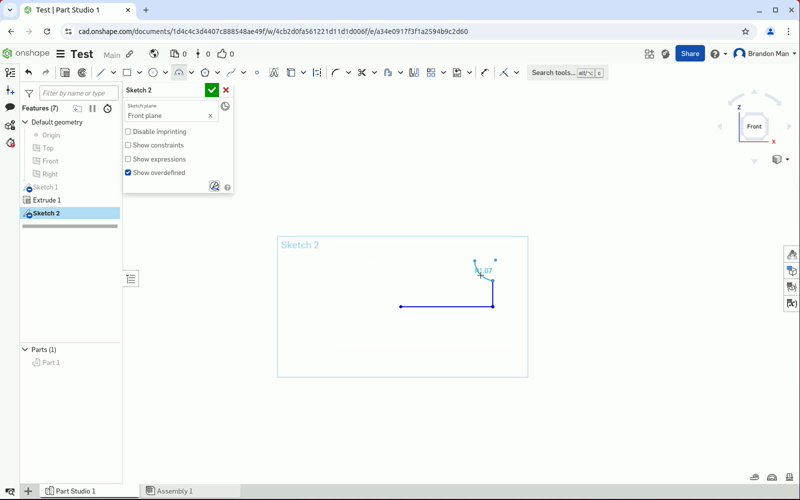
scroll(6)
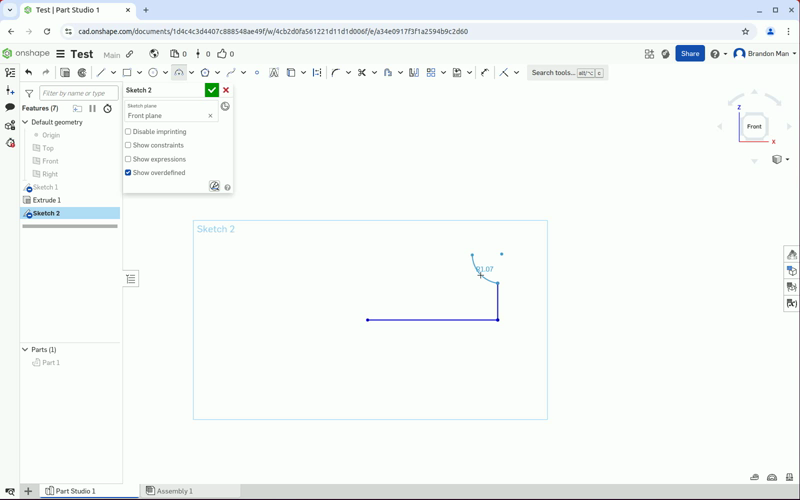
scroll(6)
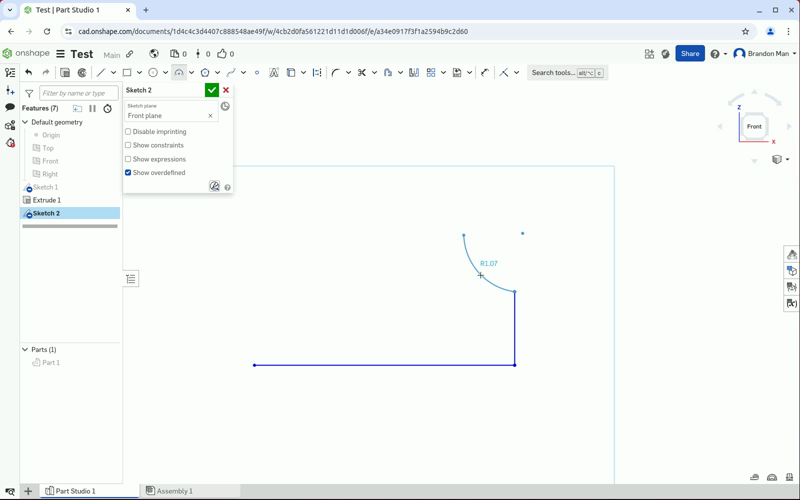
click(480, 274)
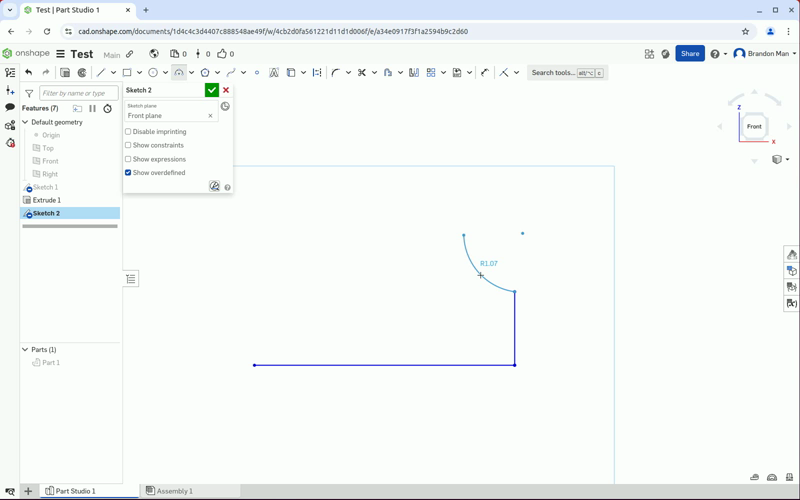
scroll(-6)
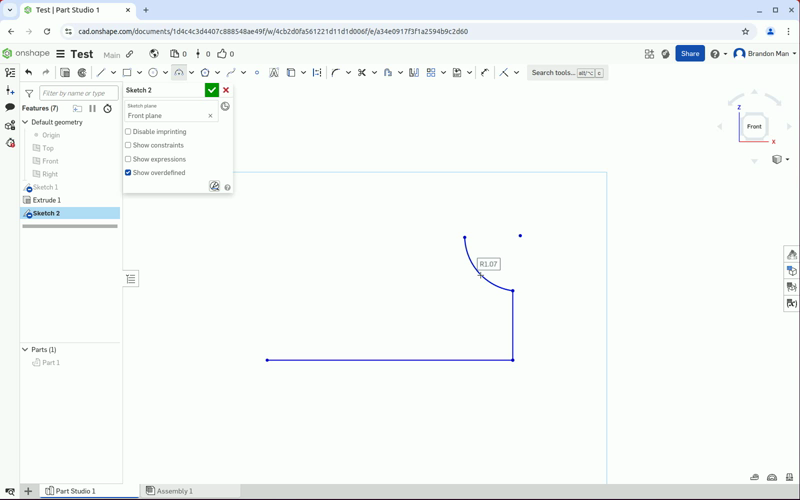
scroll(-6)
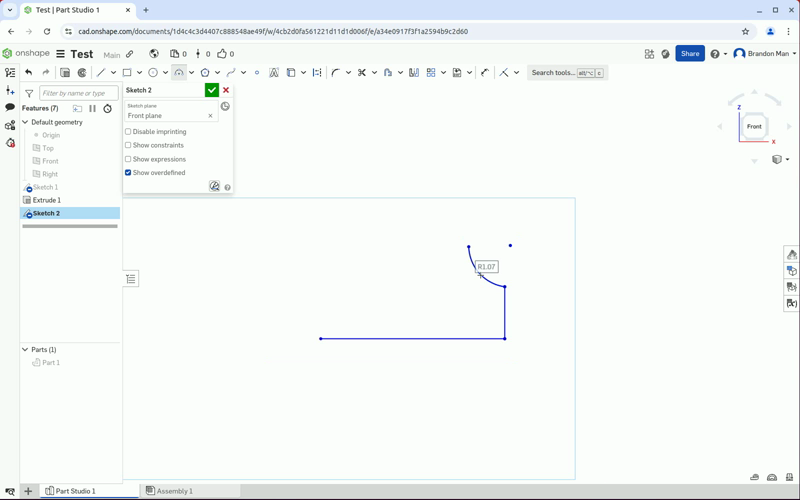
scroll(-6)
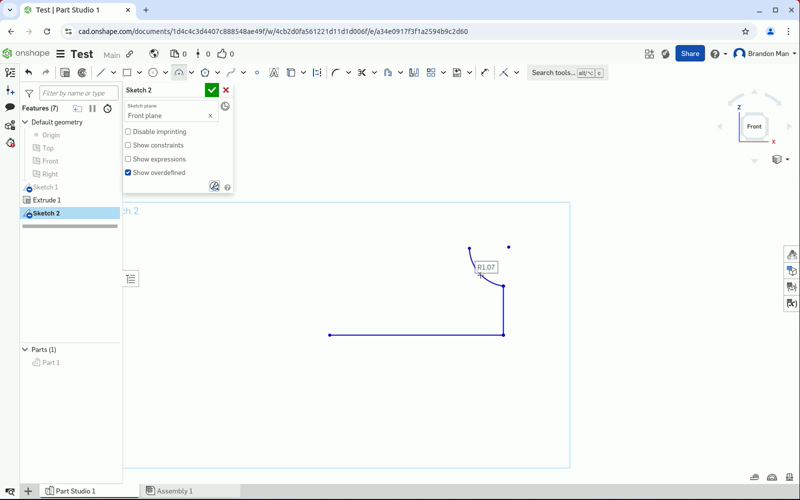
scroll(-6)
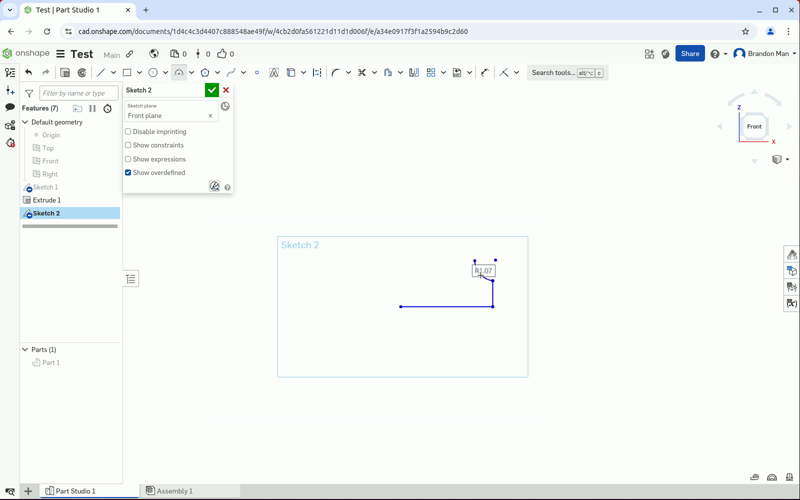
scroll(-6)
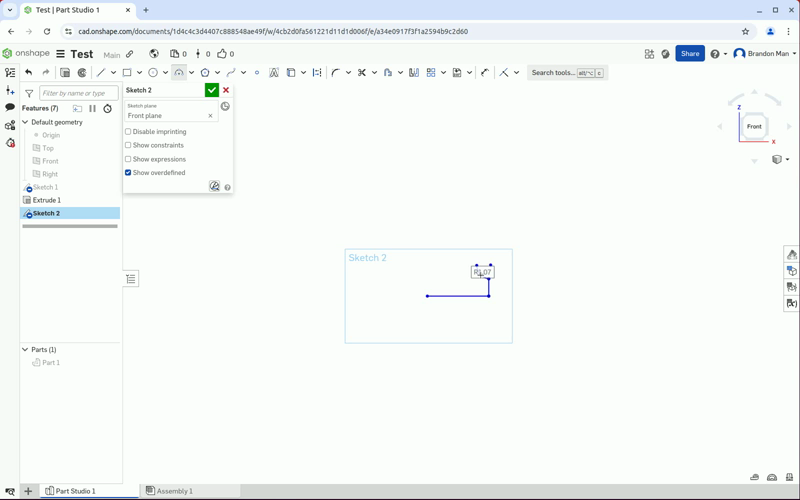
scroll(-6)
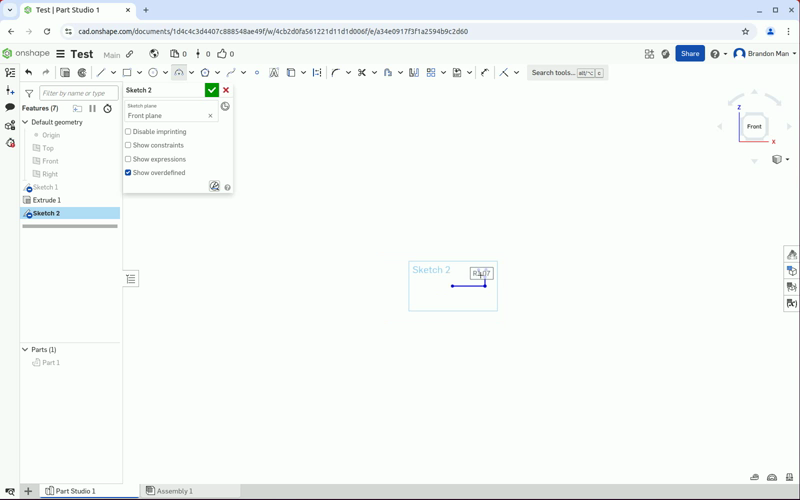
scroll(-6)
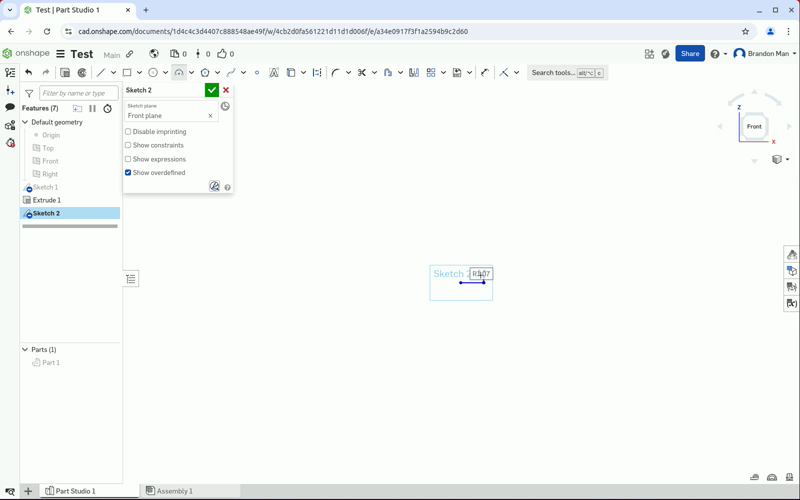
key_up(shift)
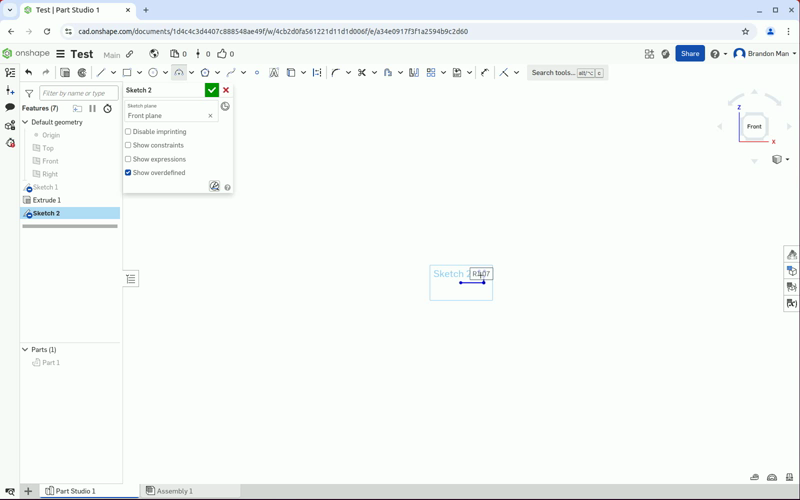
key(esc)
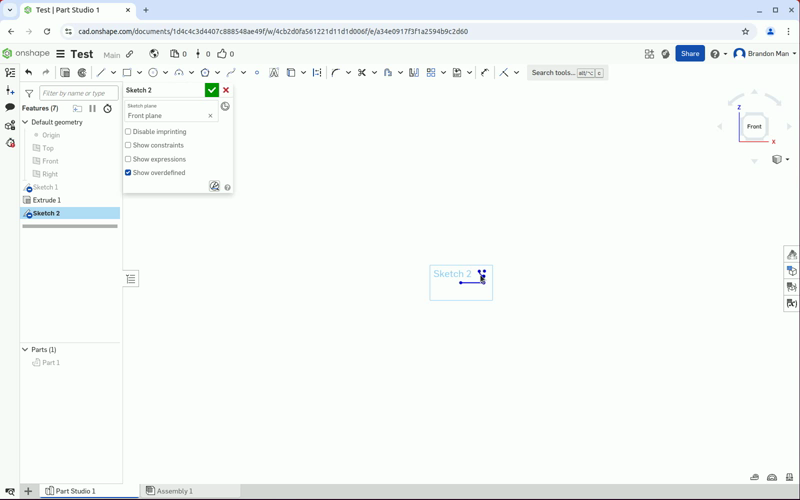
key(l)
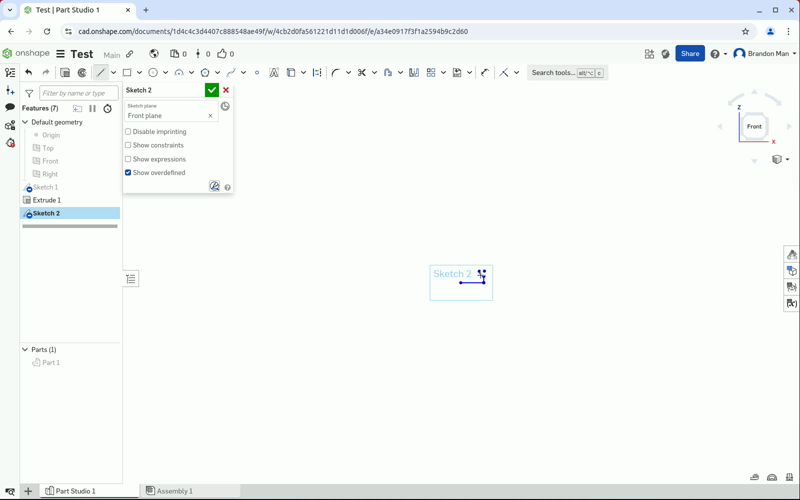
mouse_move(479, 271)
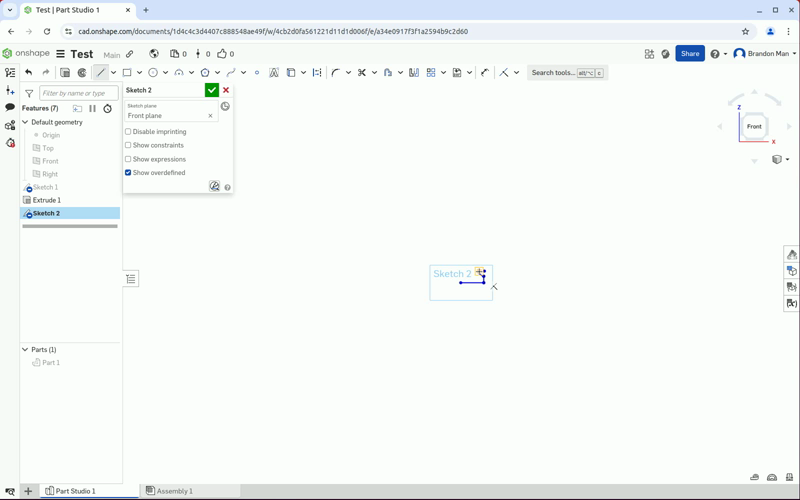
scroll(6)
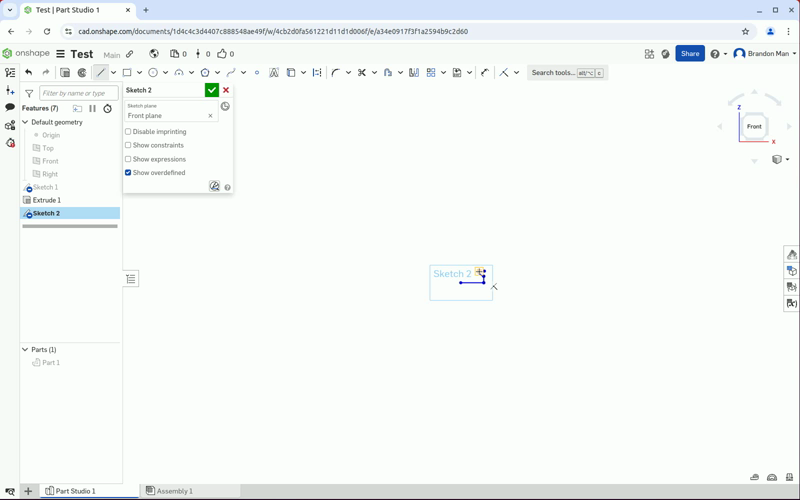
scroll(6)
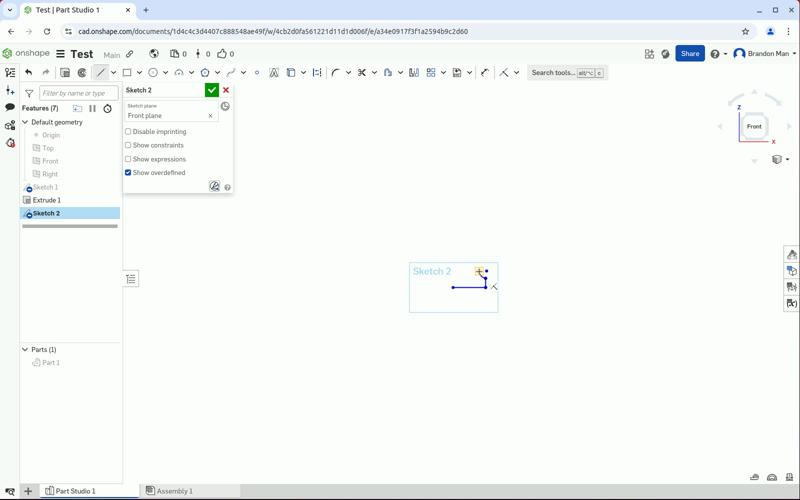
scroll(6)
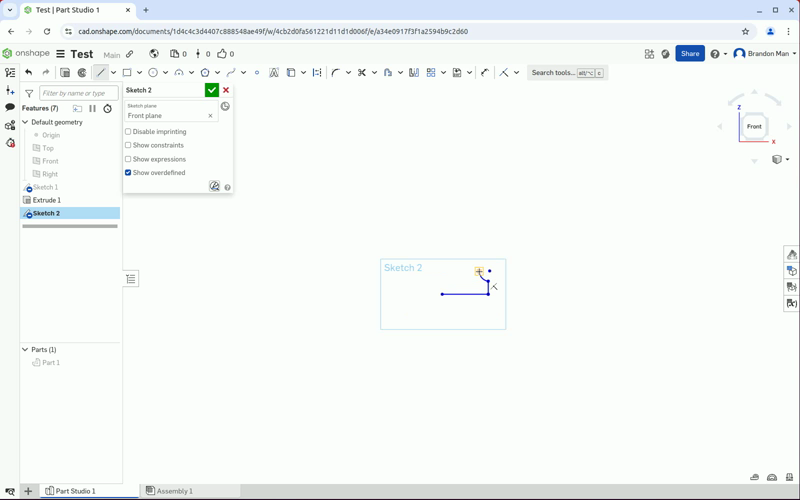
scroll(6)
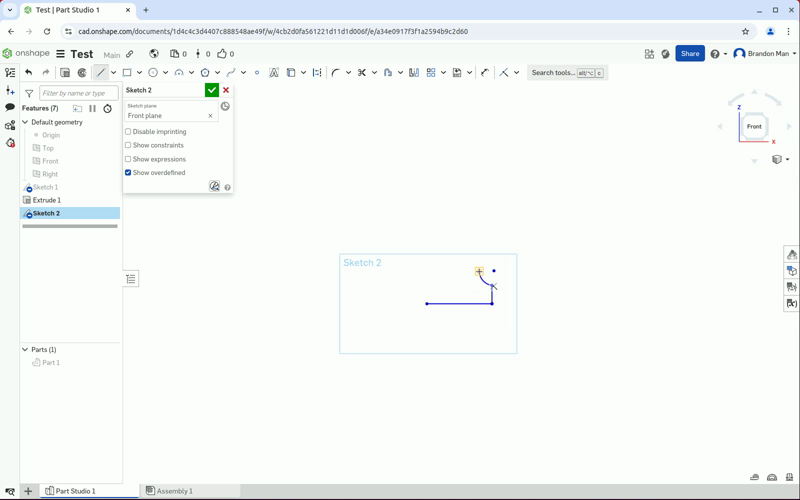
scroll(6)
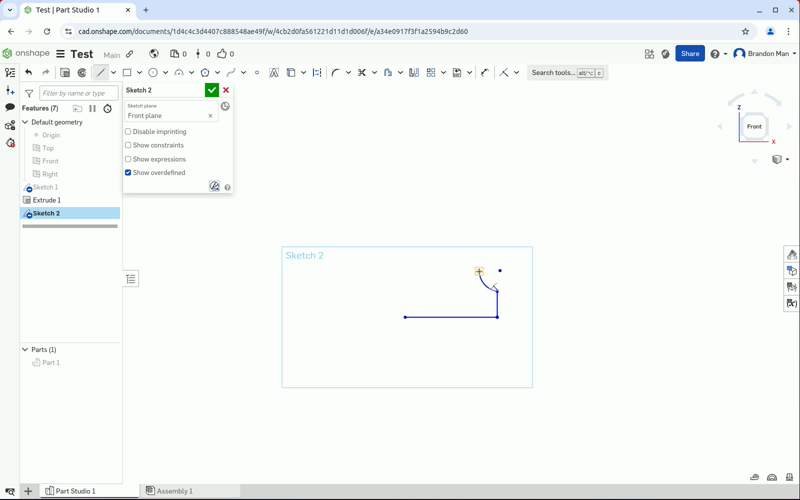
scroll(6)
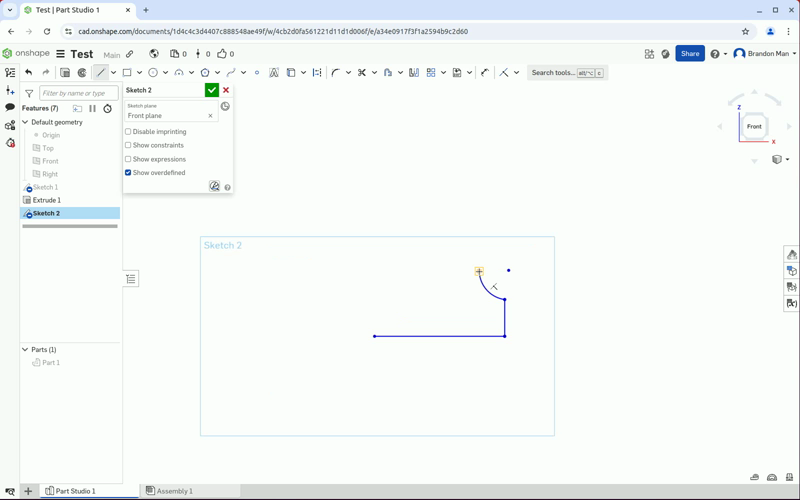
scroll(6)
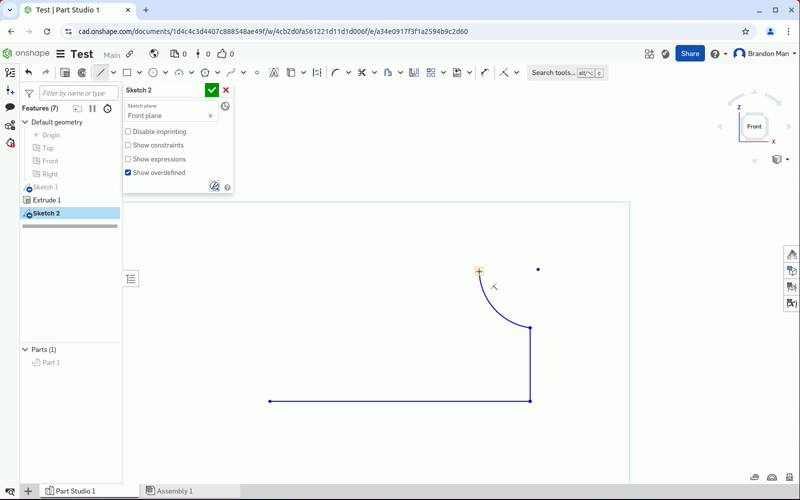
click(479, 271)
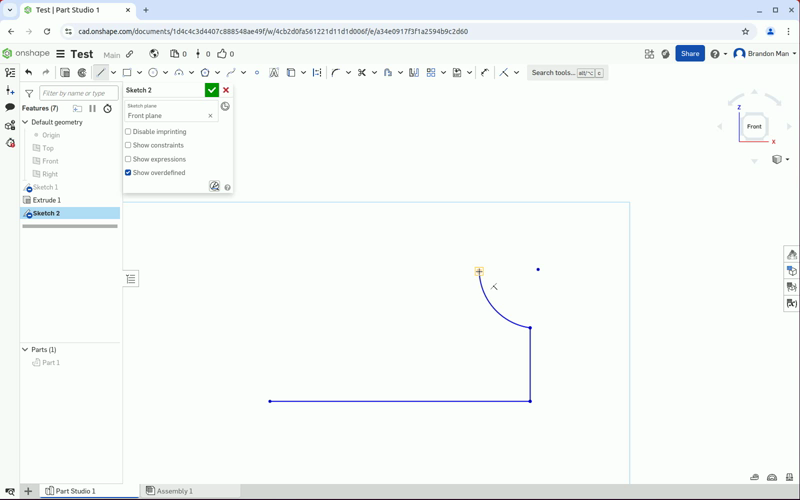
scroll(-6)
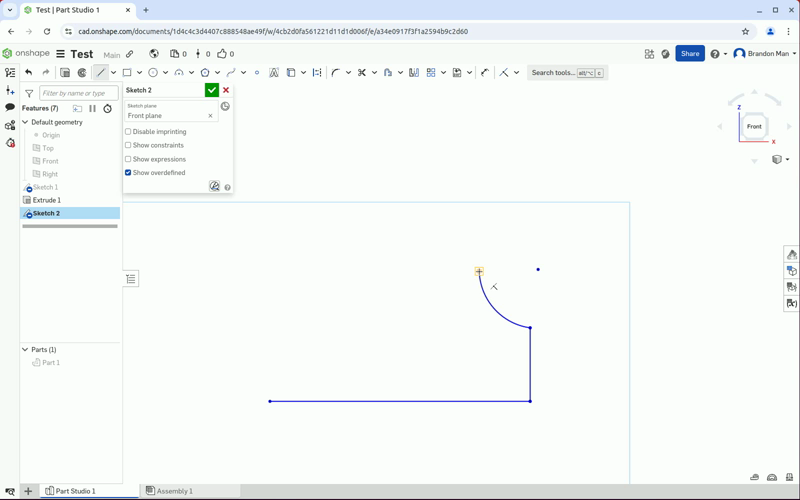
scroll(-6)
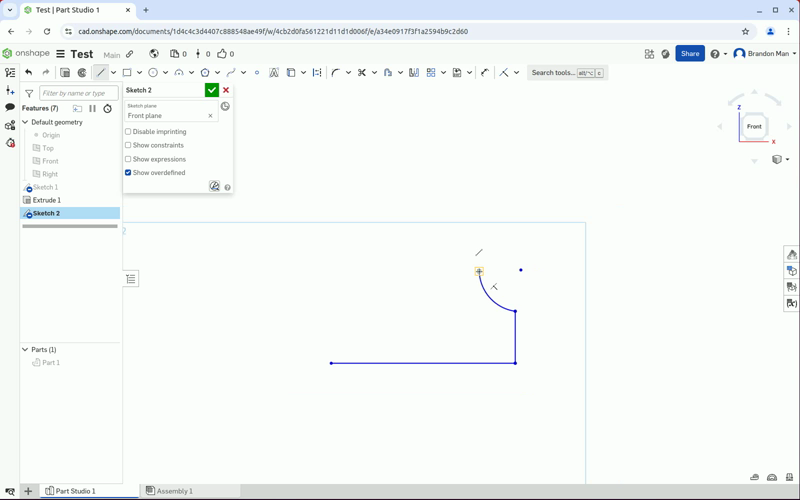
scroll(-6)
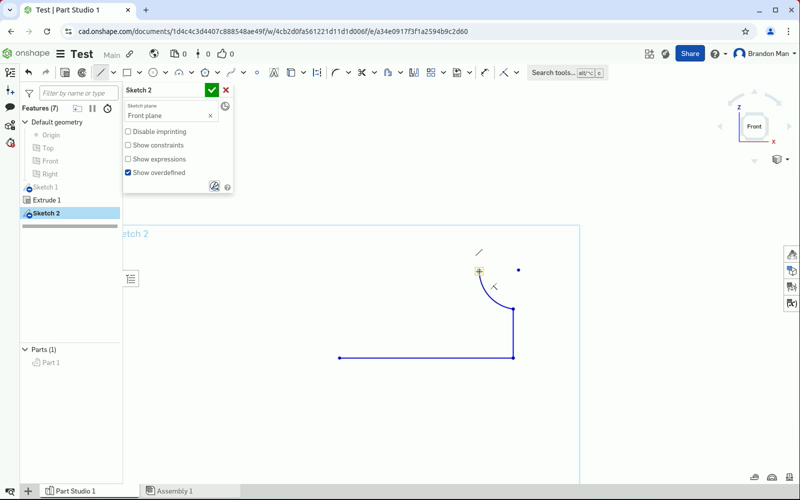
scroll(-6)
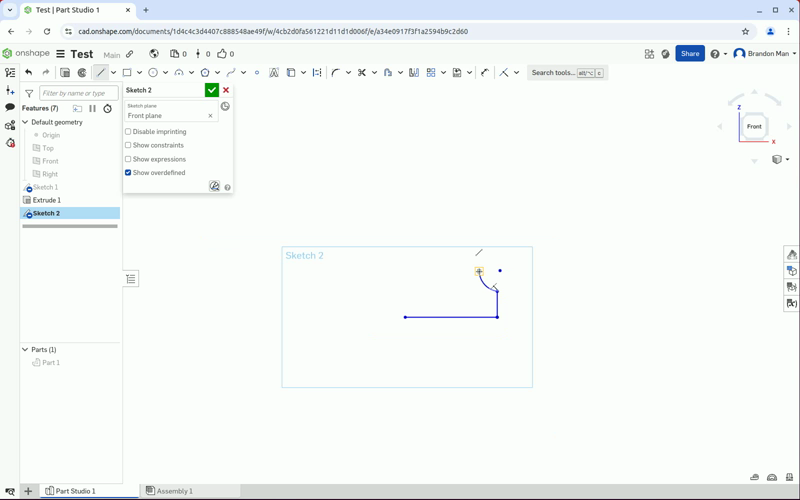
scroll(-6)
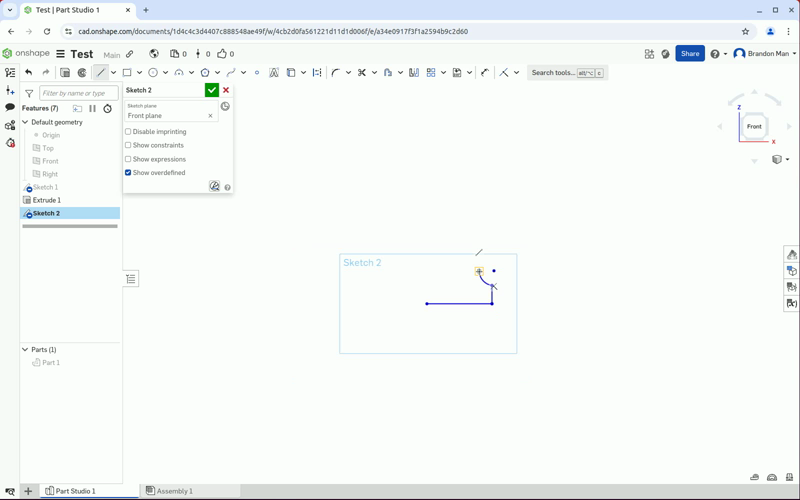
scroll(-6)
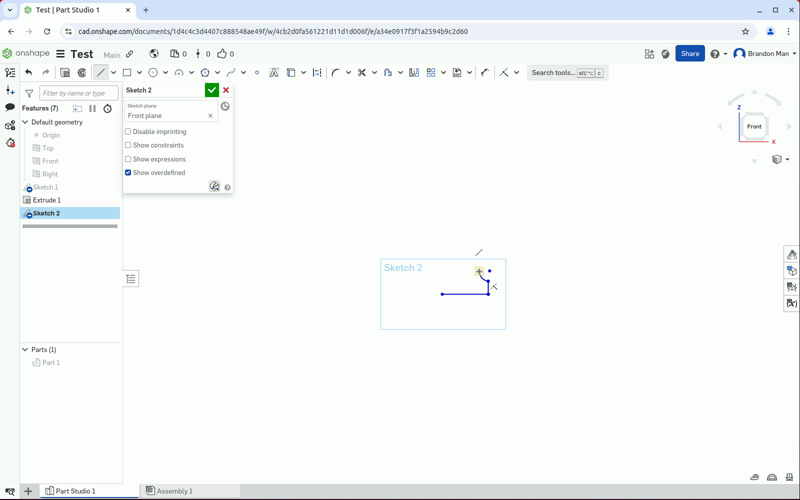
scroll(-6)
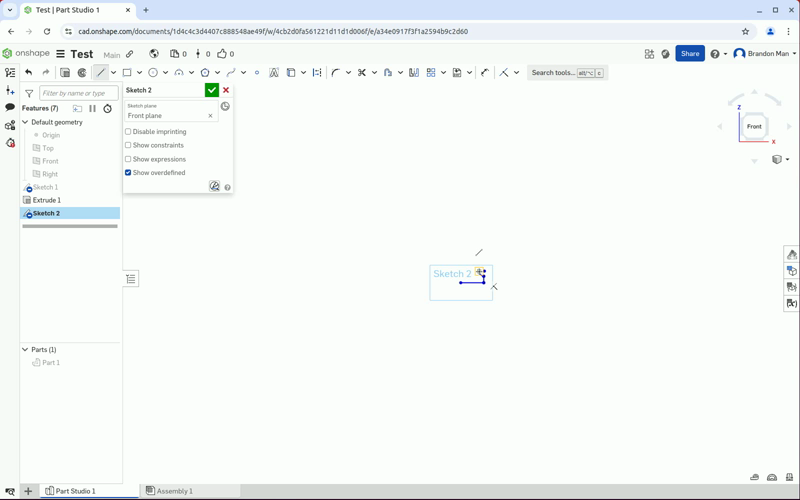
key_down(shift)
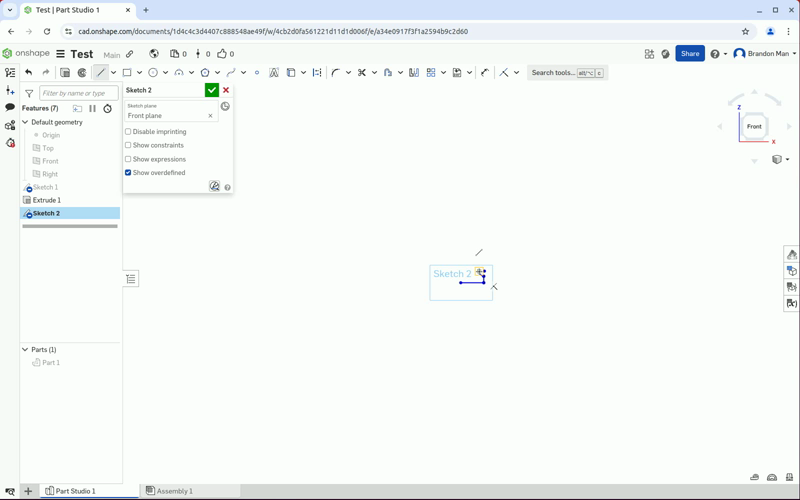
mouse_move(509, 271)
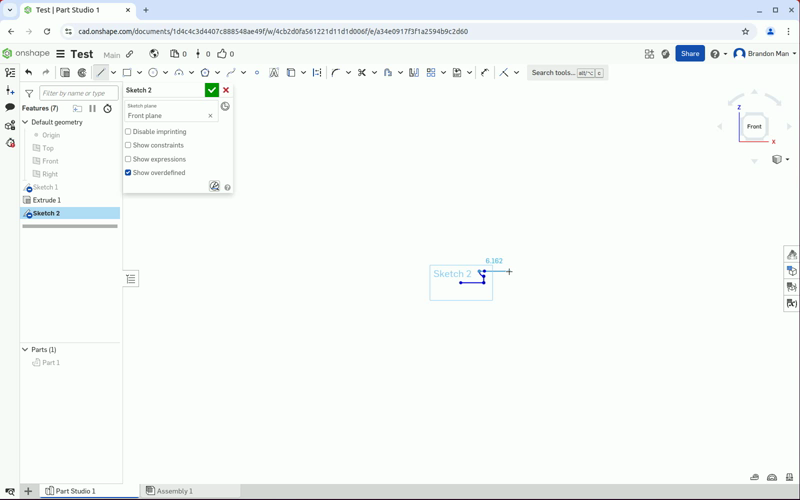
mouse_move(460, 271)
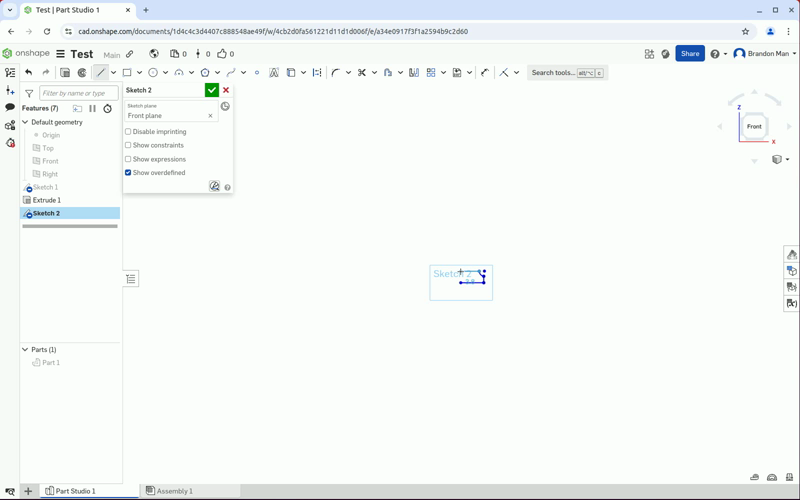
click(460, 271)
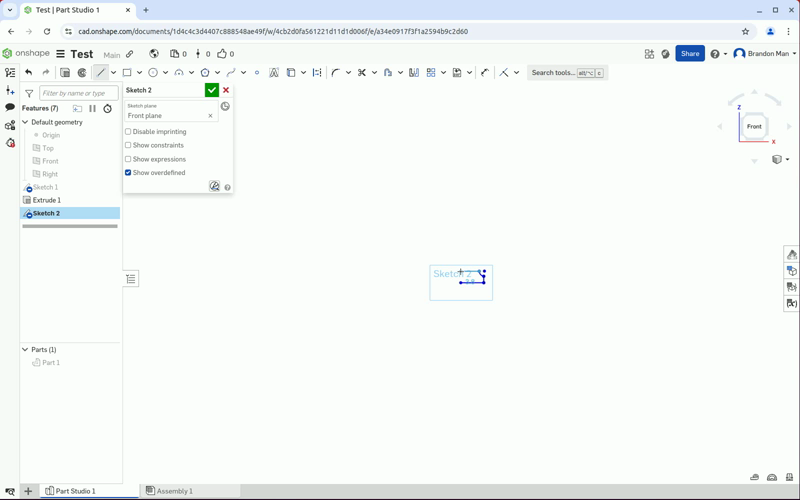
key_up(shift)
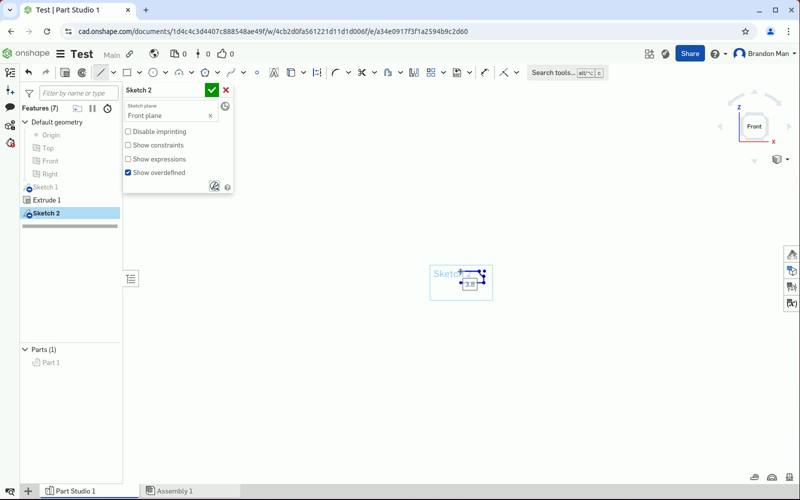
mouse_move(490, 271)
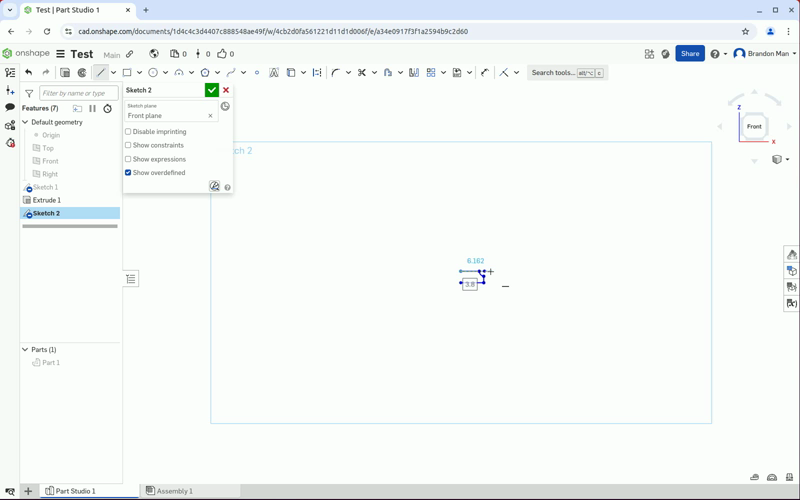
key_down(shift)
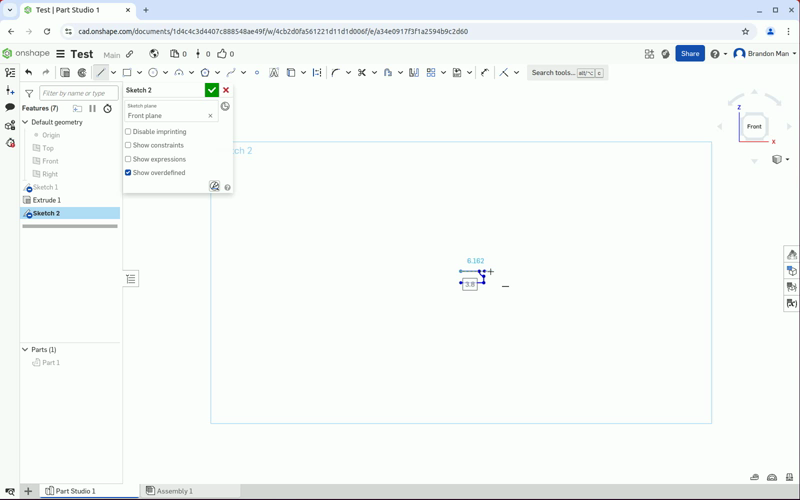
mouse_move(460, 282)
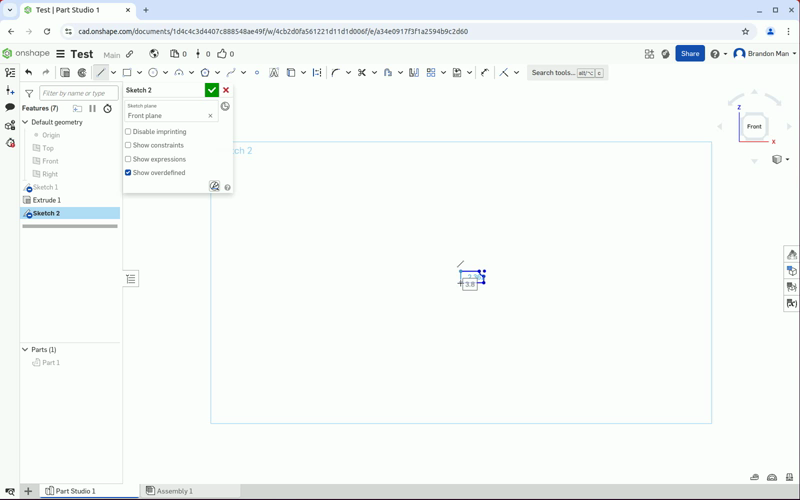
key_up(shift)
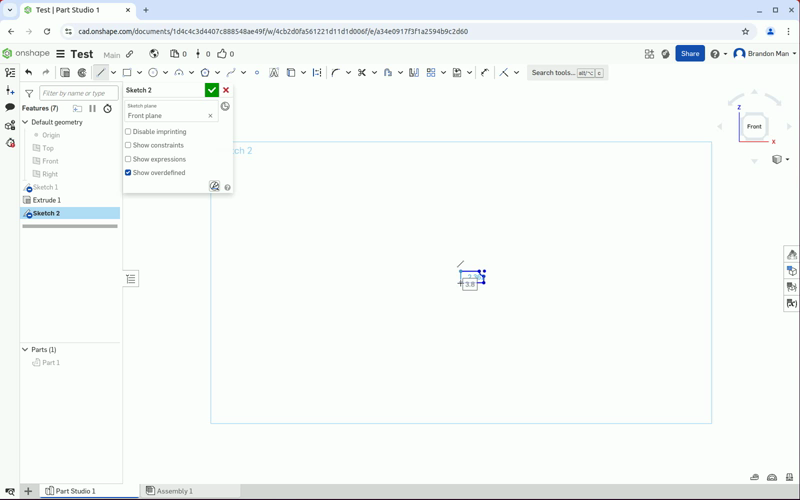
click(460, 282)
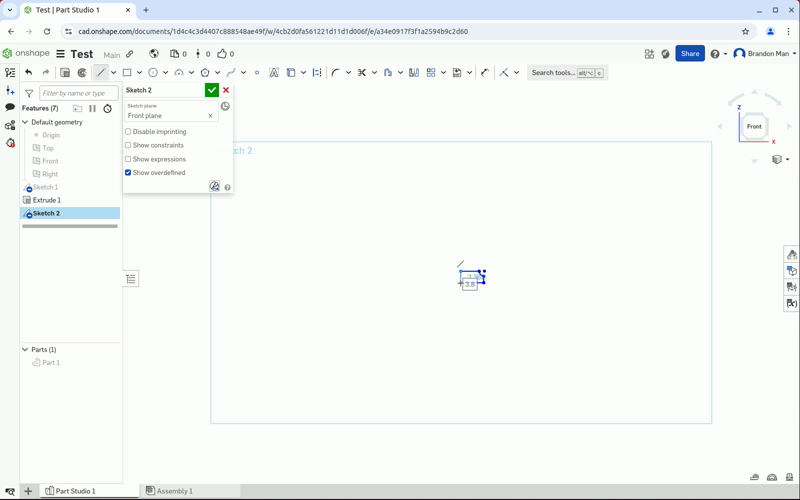
key(esc)
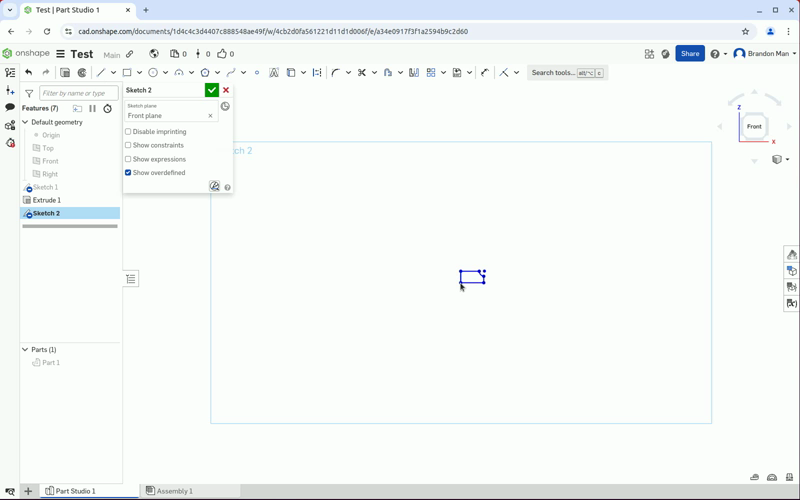
mouse_move(461, 276)
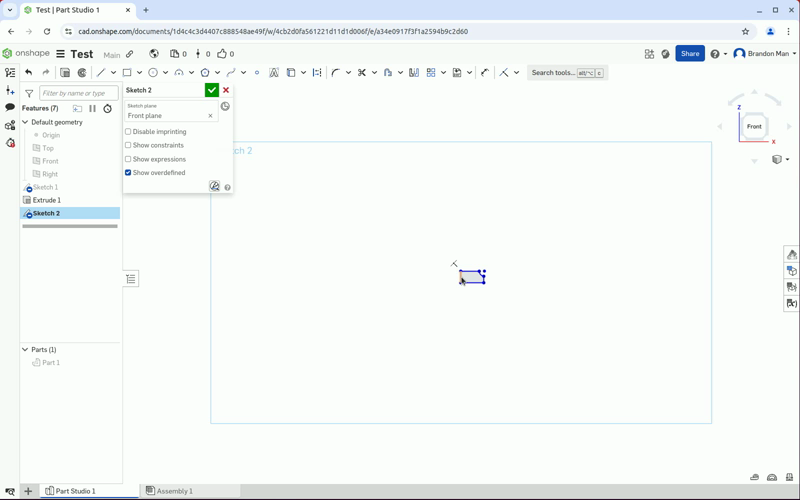
scroll(6)
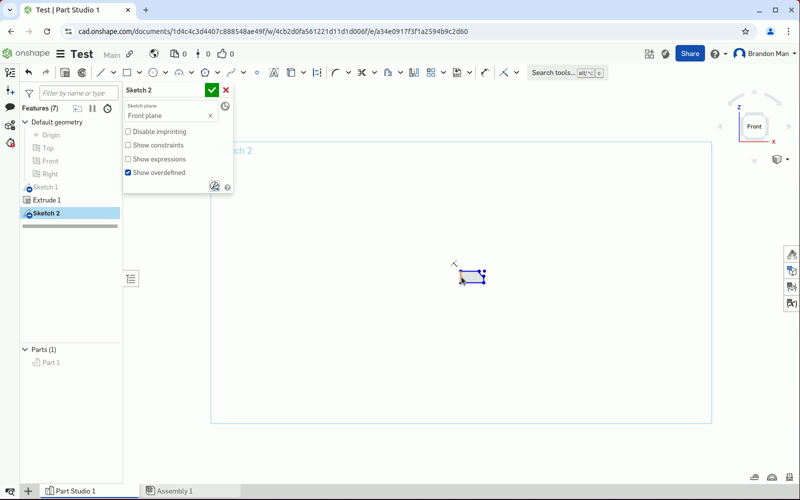
scroll(6)
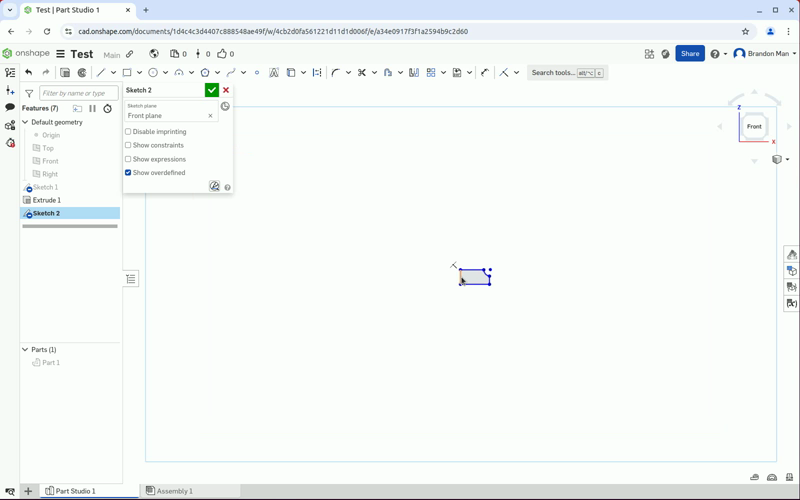
scroll(6)
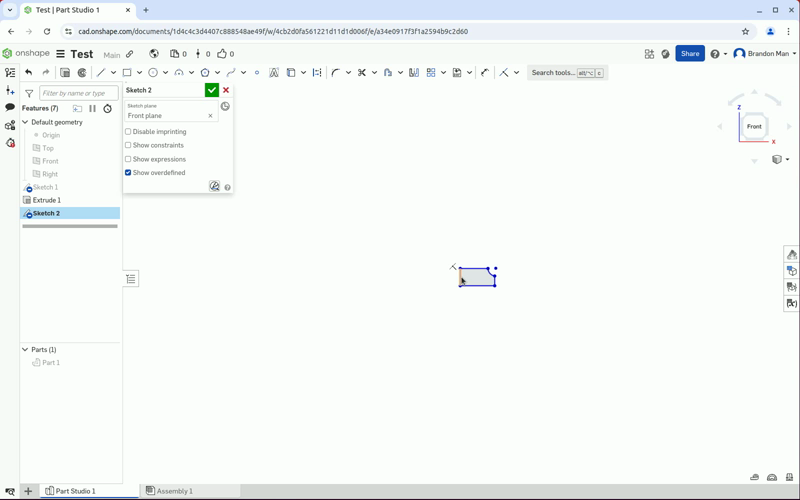
scroll(6)
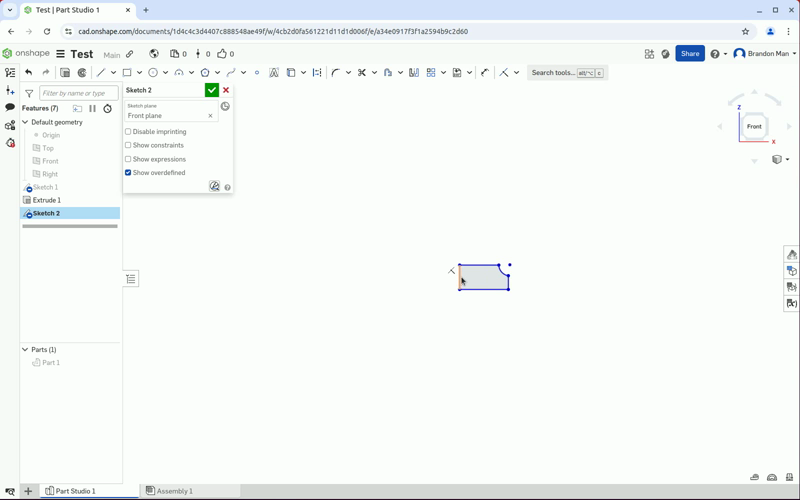
scroll(6)
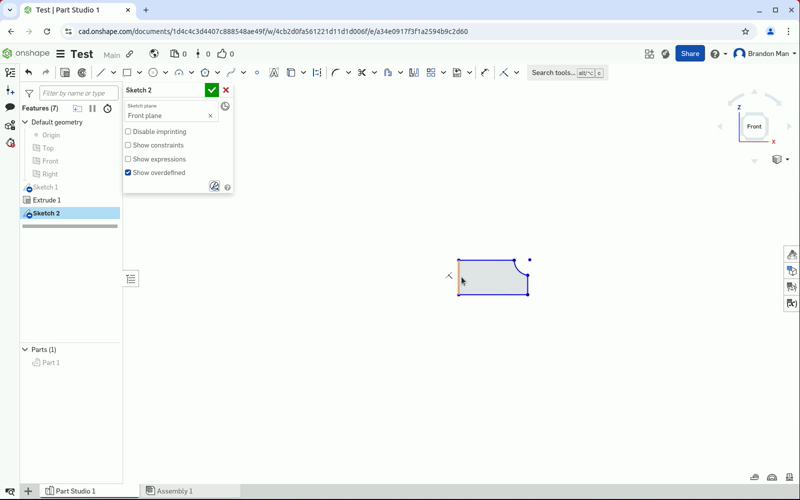
scroll(6)
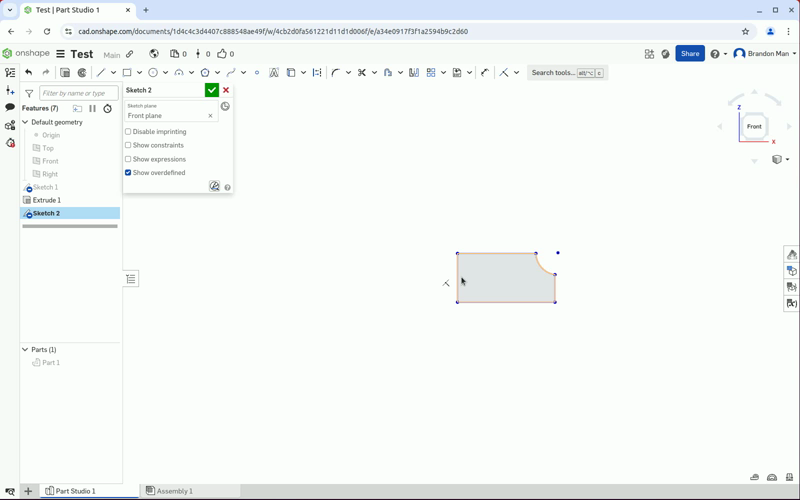
scroll(6)
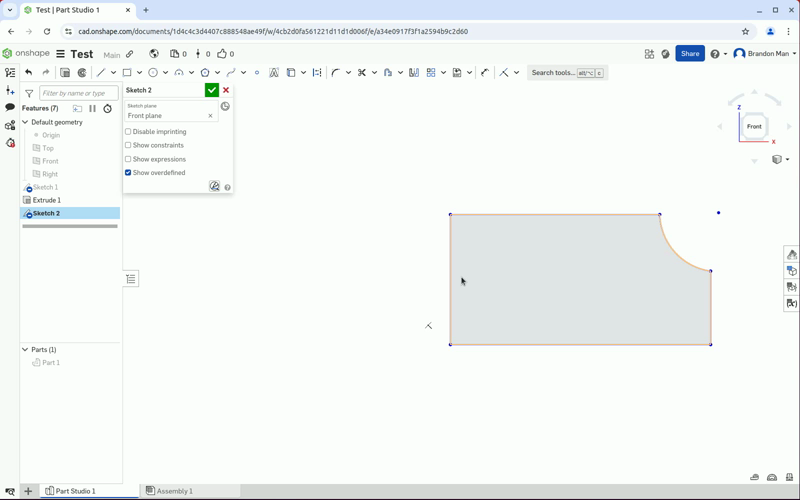
click(461, 276)
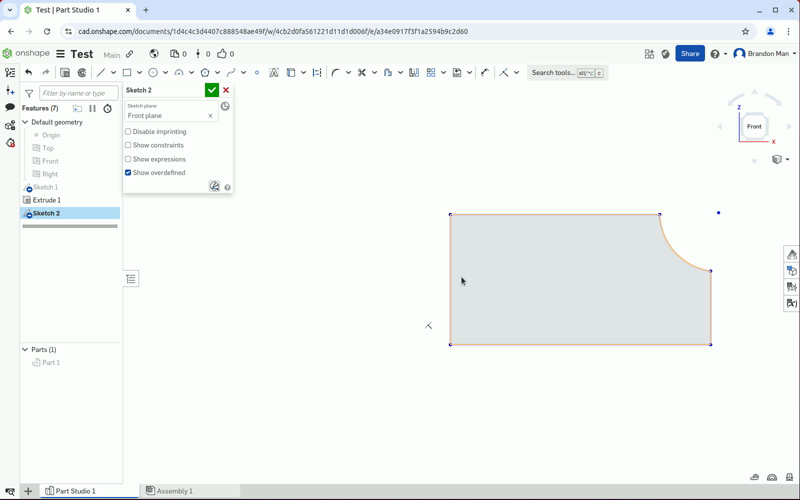
scroll(-6)
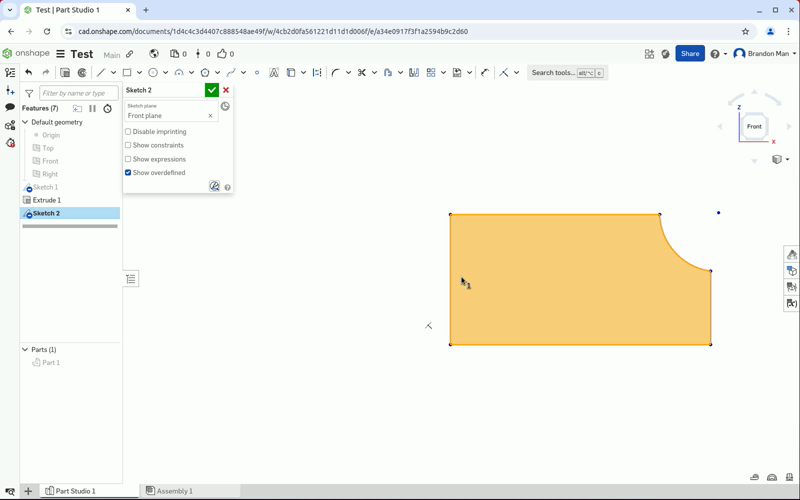
scroll(-6)
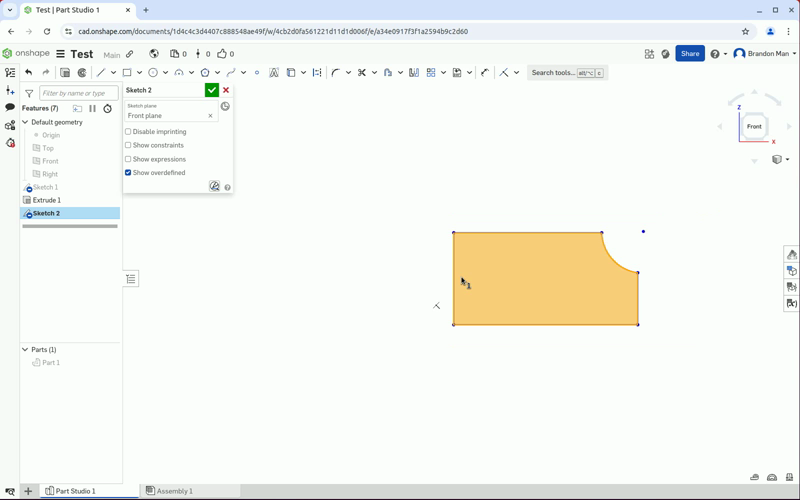
scroll(-6)
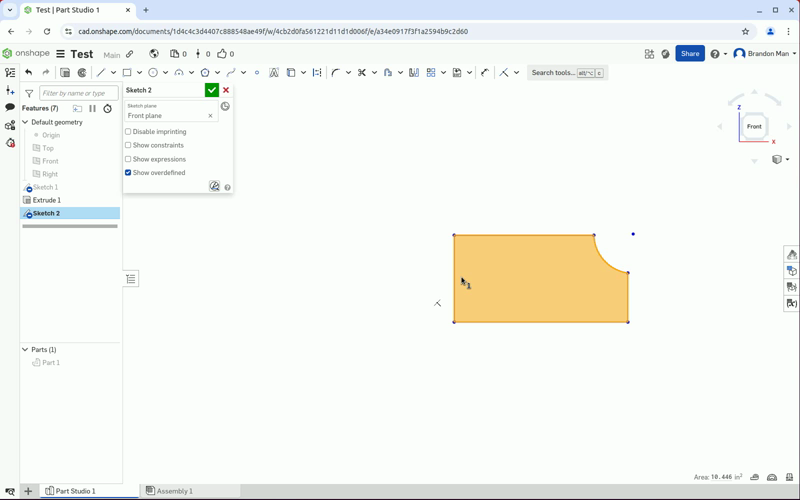
scroll(-6)
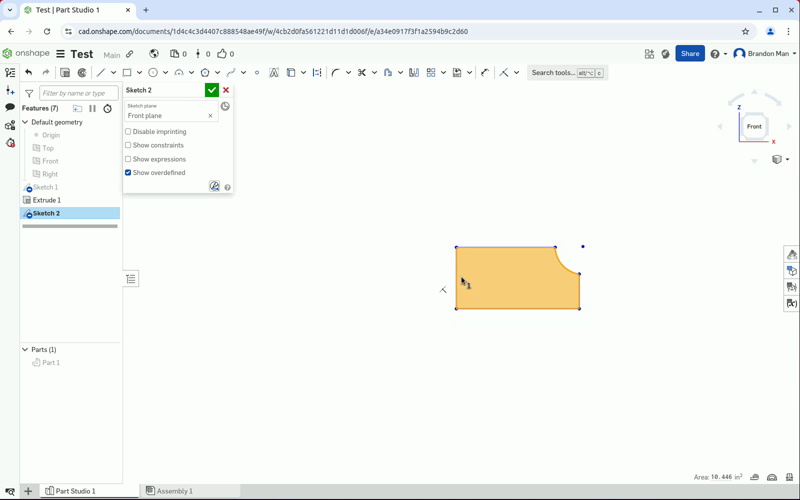
scroll(-6)
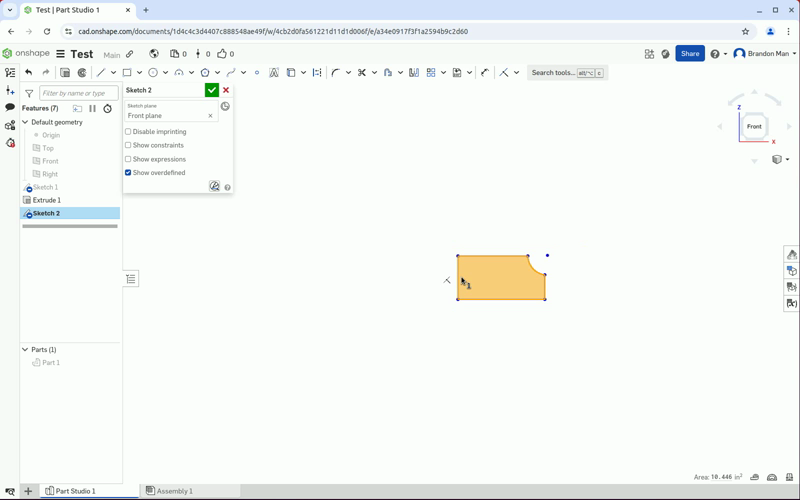
scroll(-6)
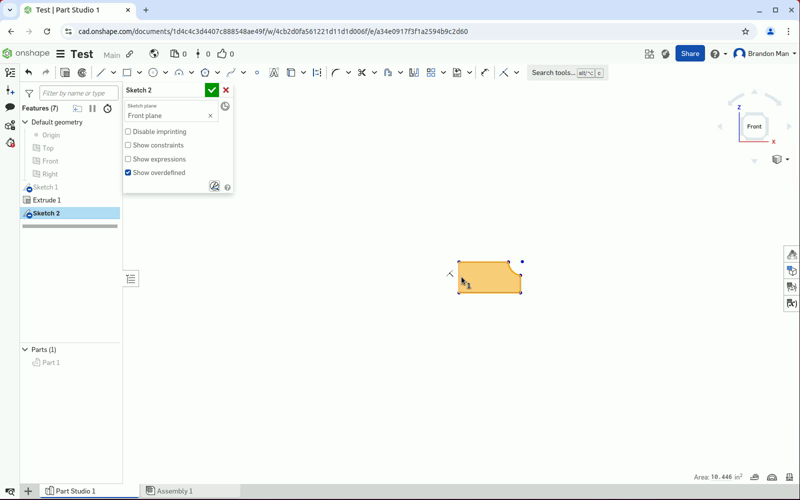
scroll(-6)
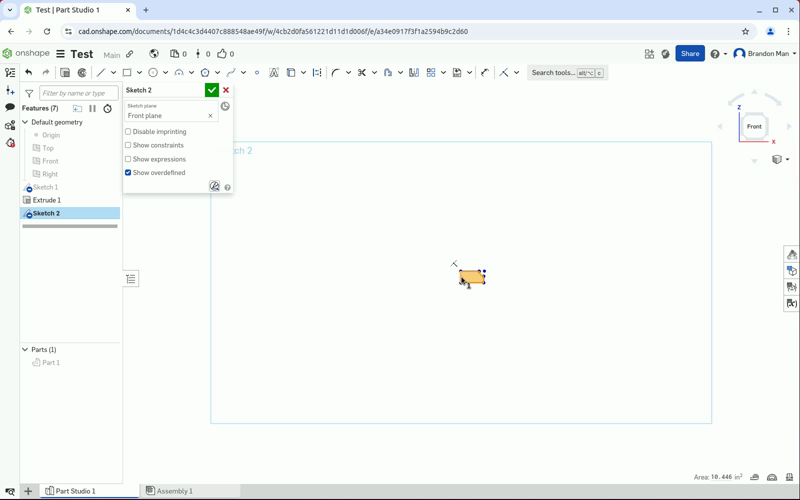
mouse_move(73, 352)
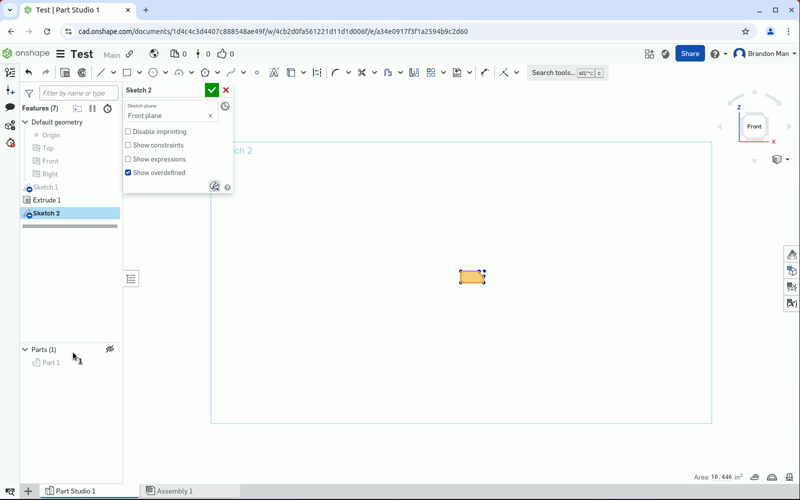
key(shift+y)
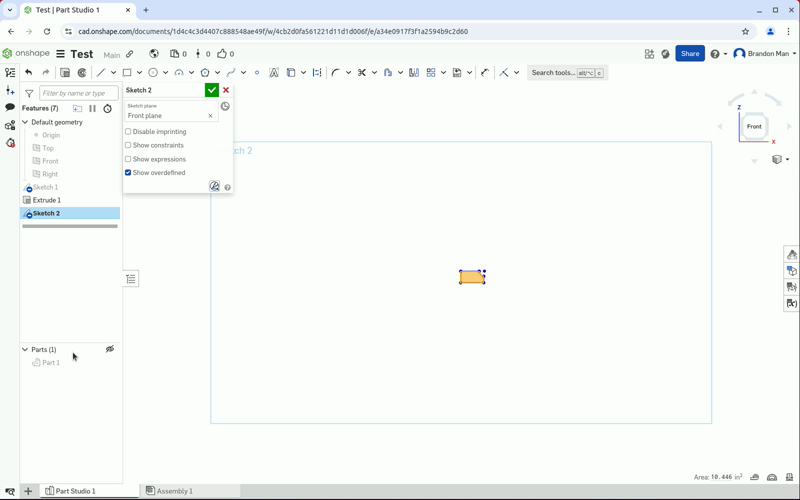
key(shift+e)
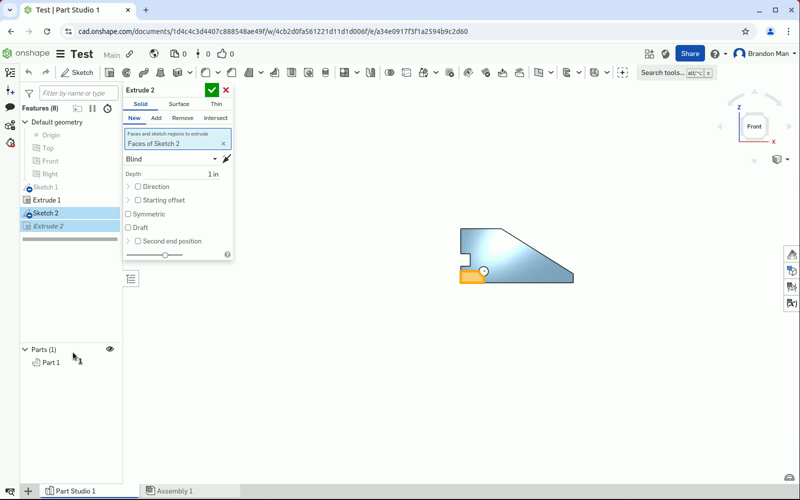
mouse_move(143, 106)
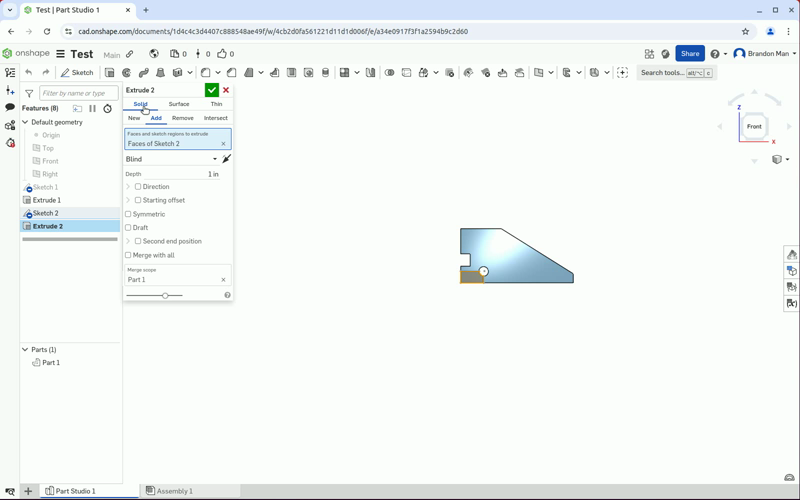
click(143, 106)
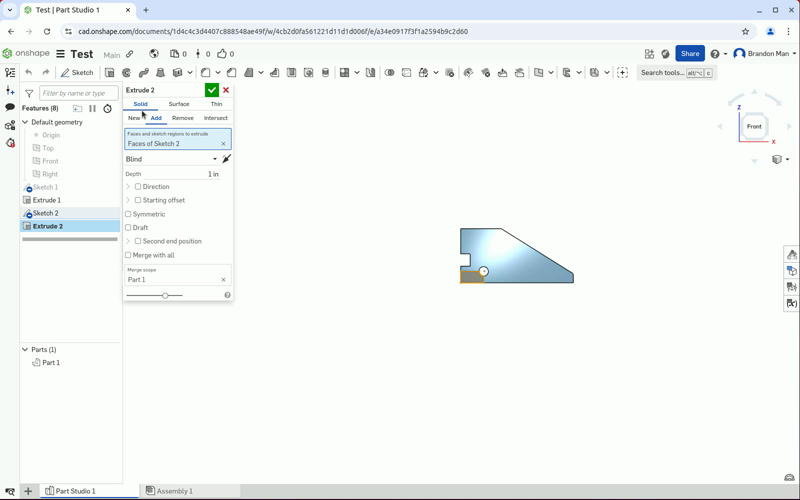
mouse_move(137, 120)
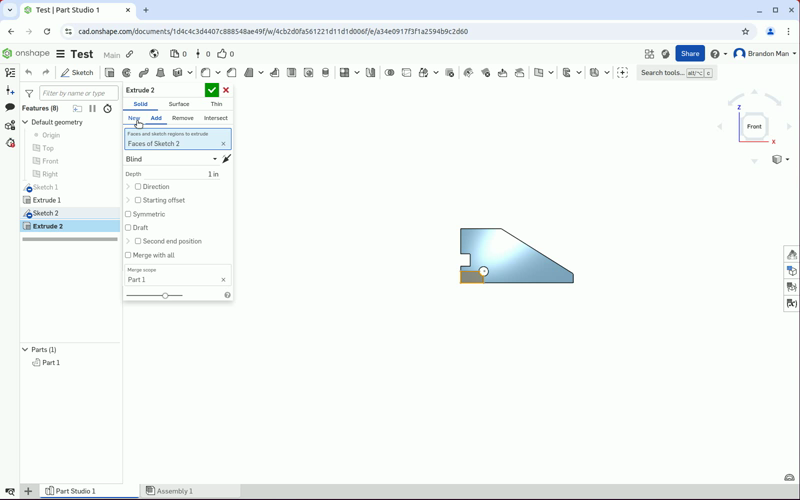
click(137, 120)
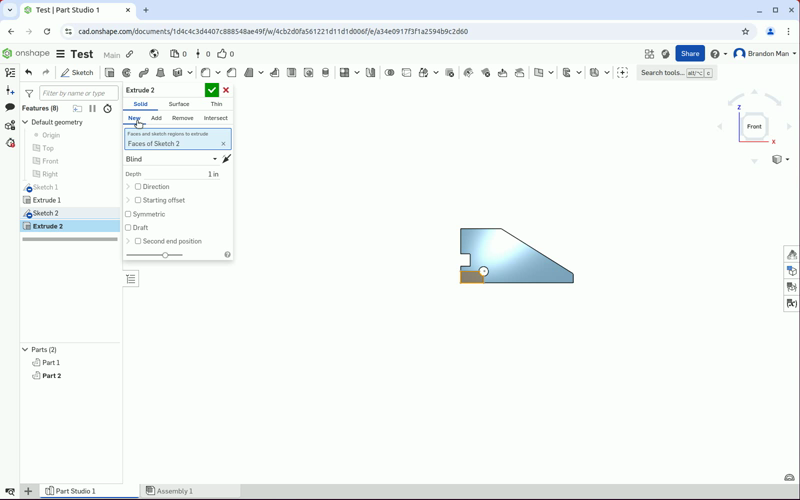
key(tab, 4)
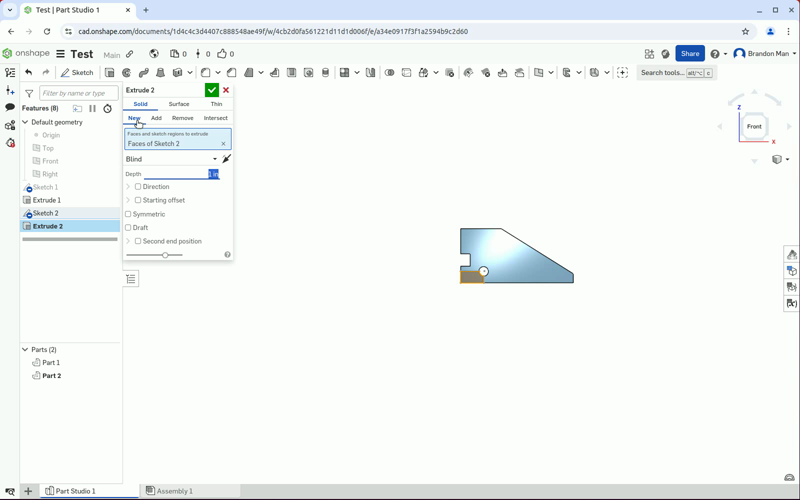
text(16.128)
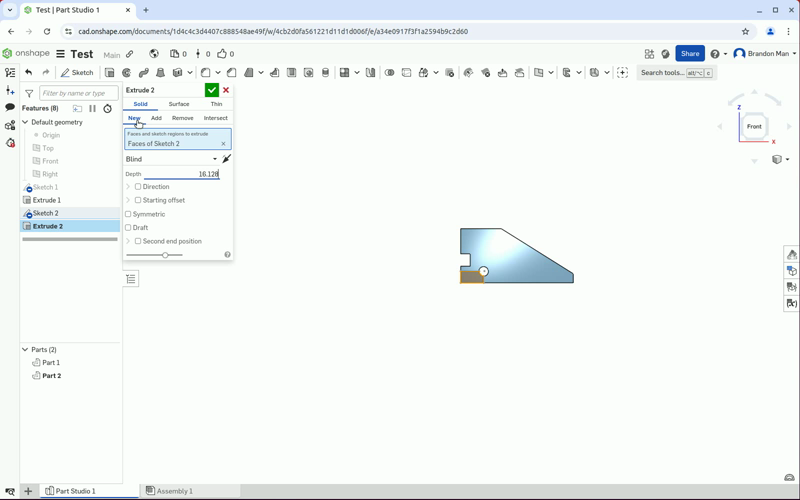
key(enter)
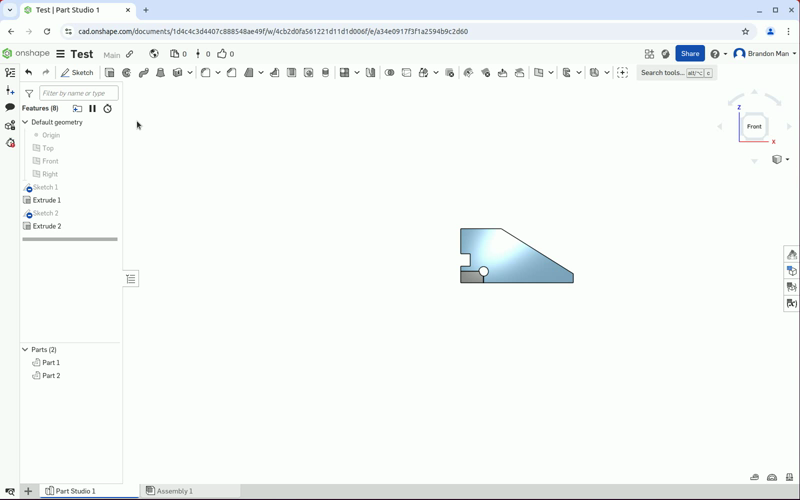
key(shift+h)
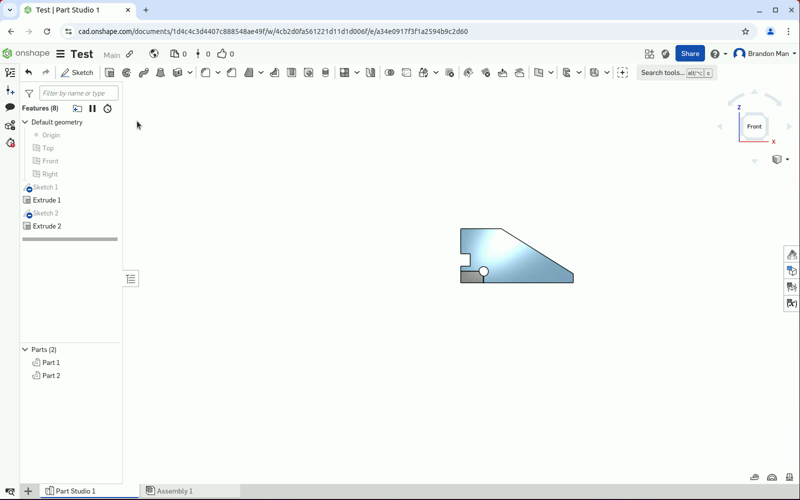
key(shift+h)
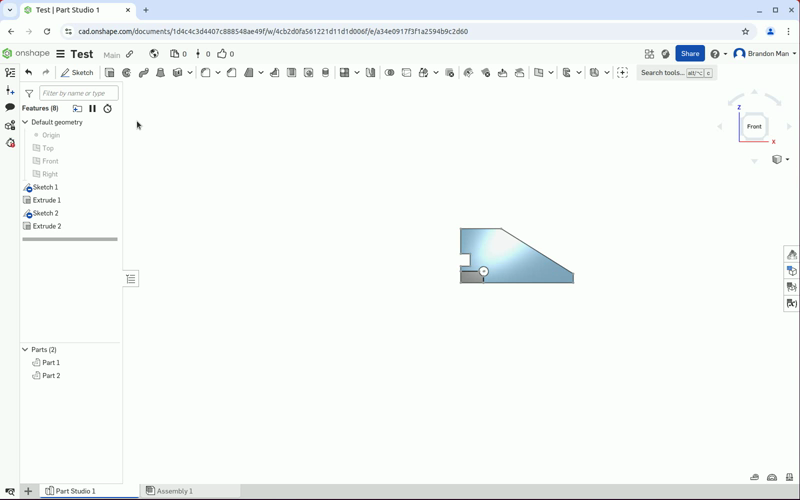
key(shift+7)
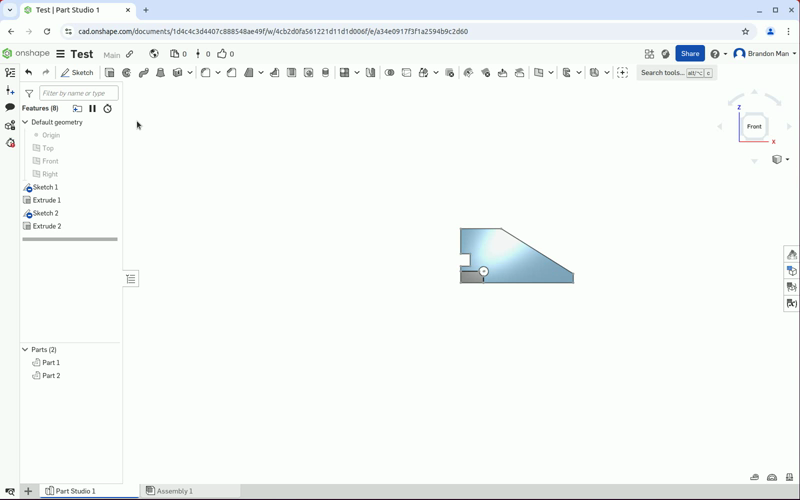
key(left, 2)
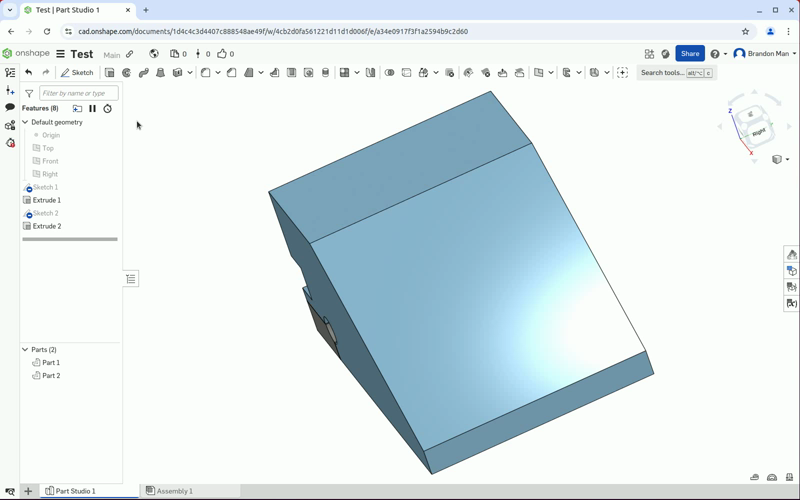
key(down, 2)
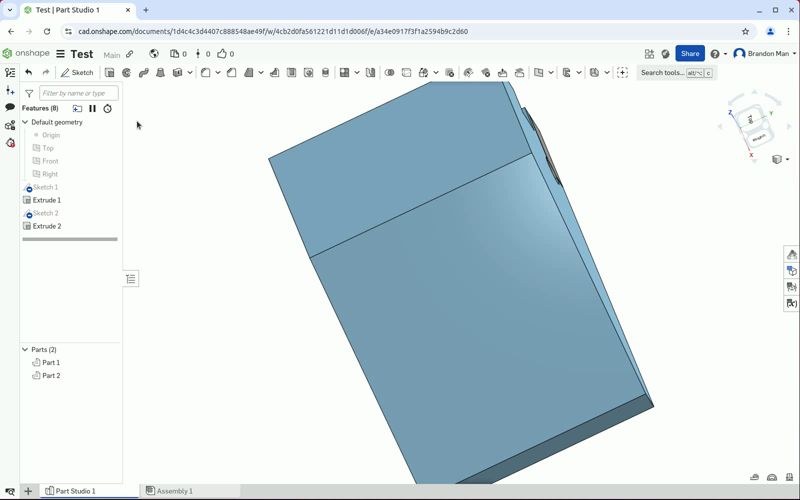
key(up, 2)
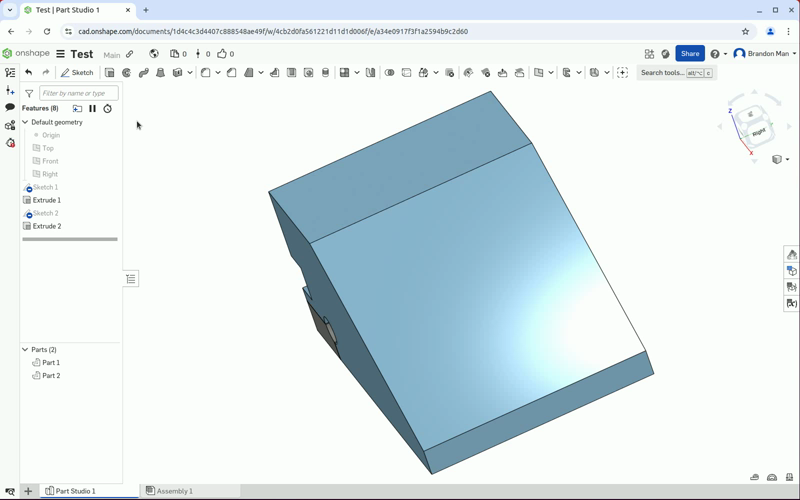
key(right, 2)
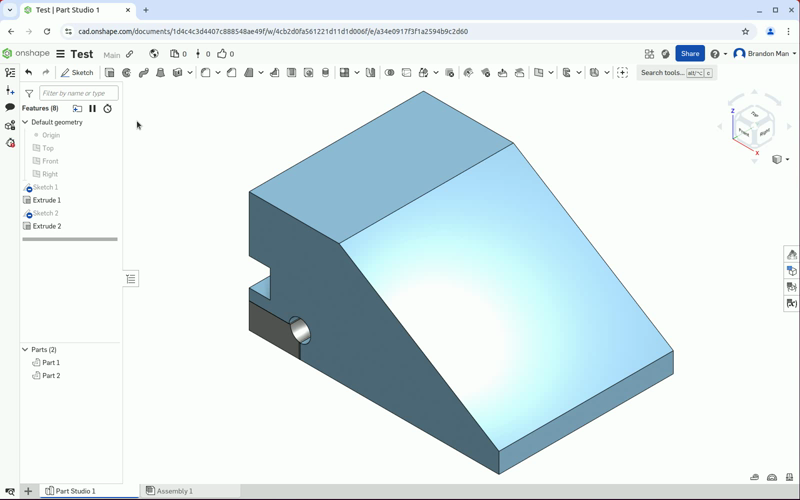
mouse_move(73, 189)
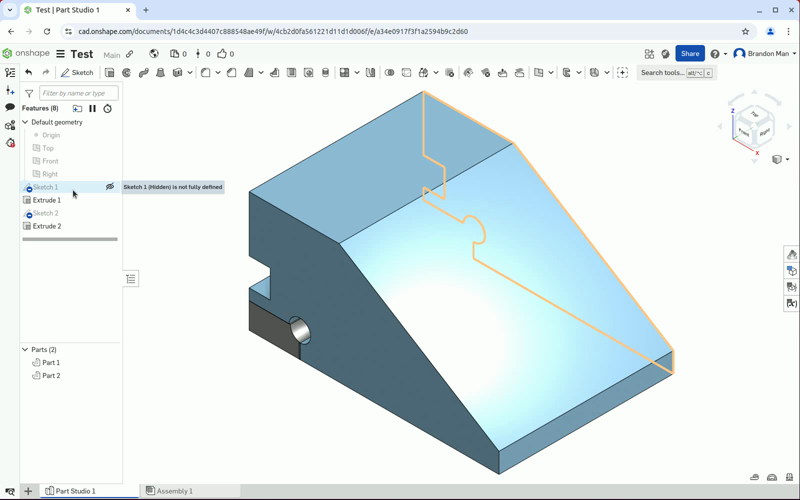
click(73, 189)